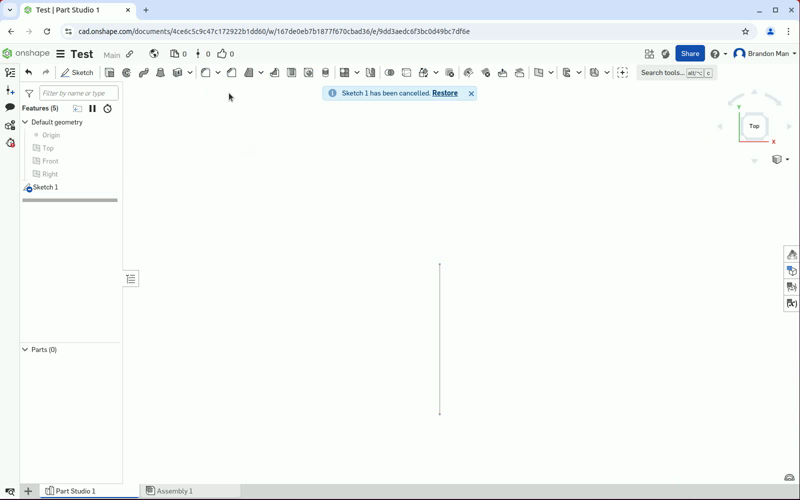
key(shift+h)
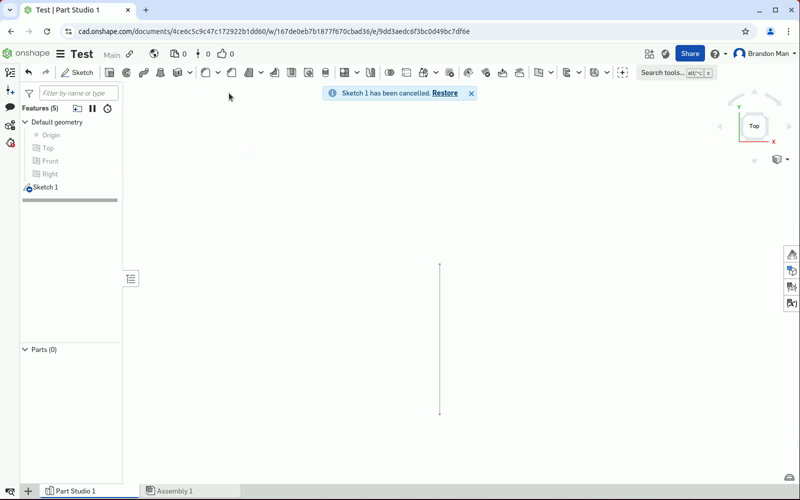
key(shift+s)
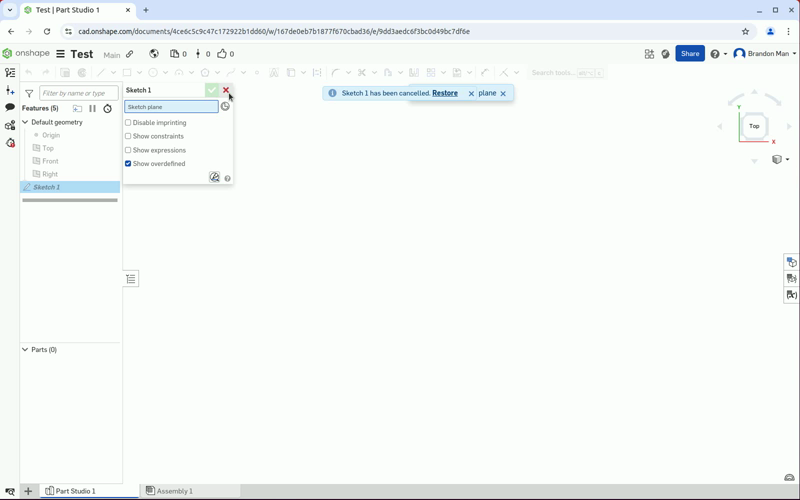
mouse_move(73, 150)
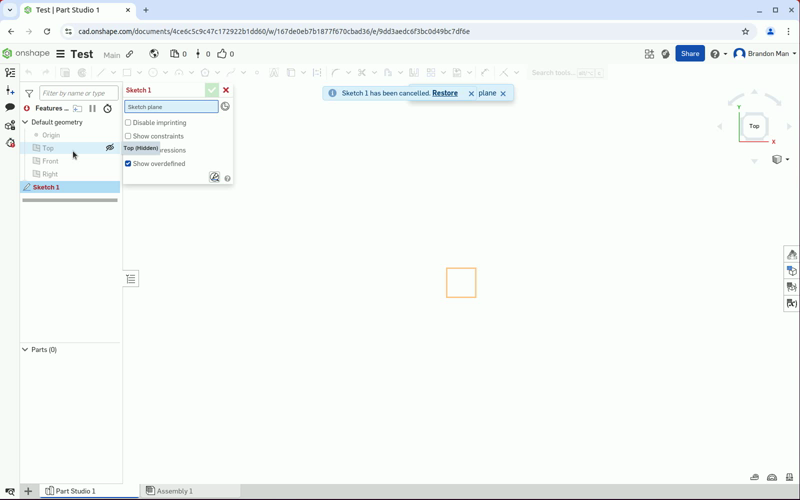
click(73, 150)
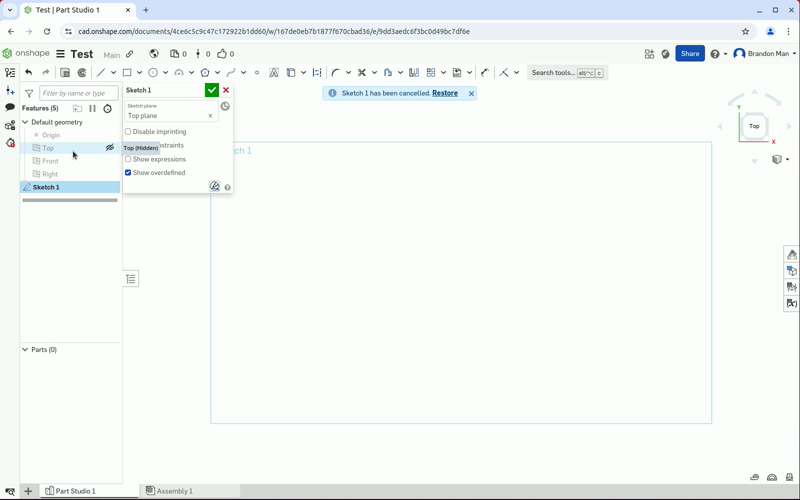
mouse_move(73, 352)
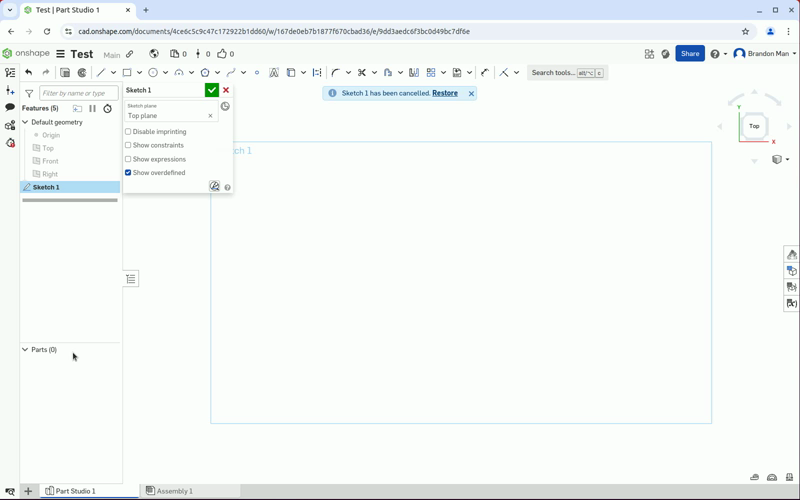
key(y)
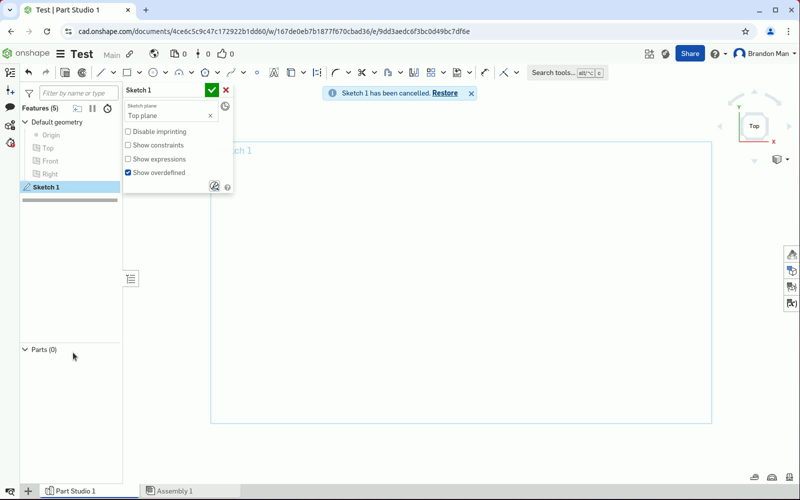
key(a)
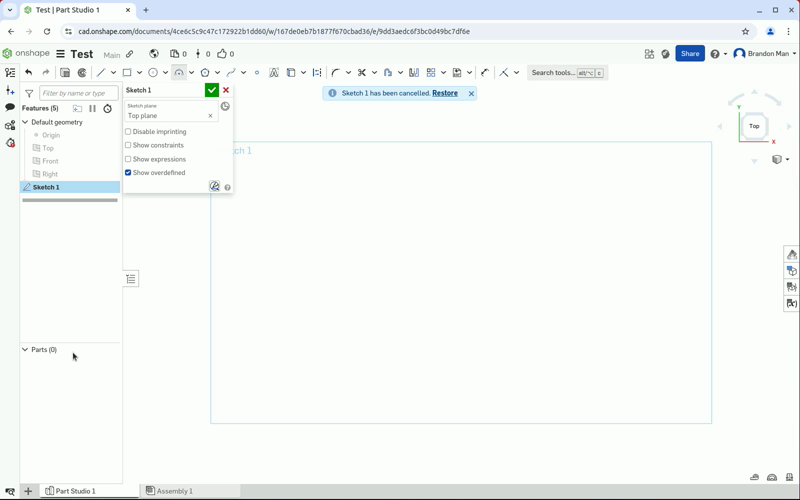
key_down(shift)
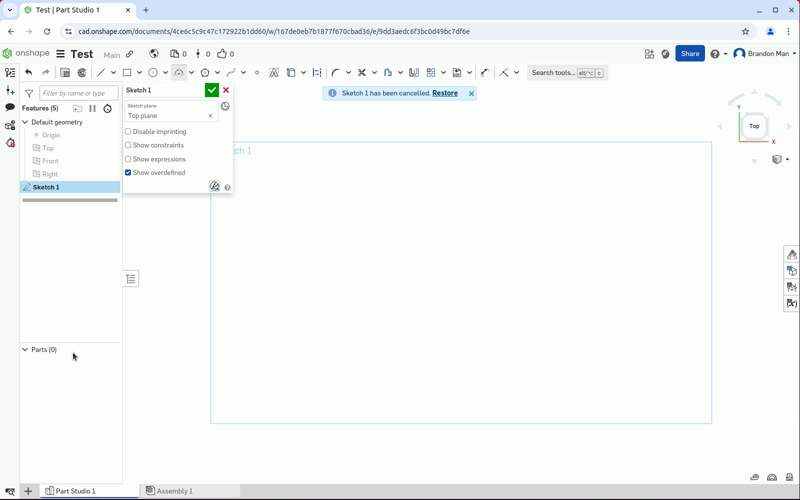
mouse_move(348, 232)
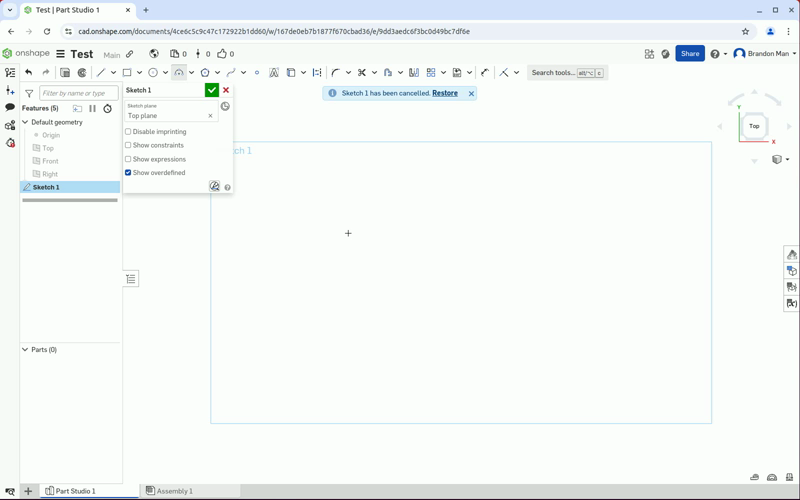
click(348, 232)
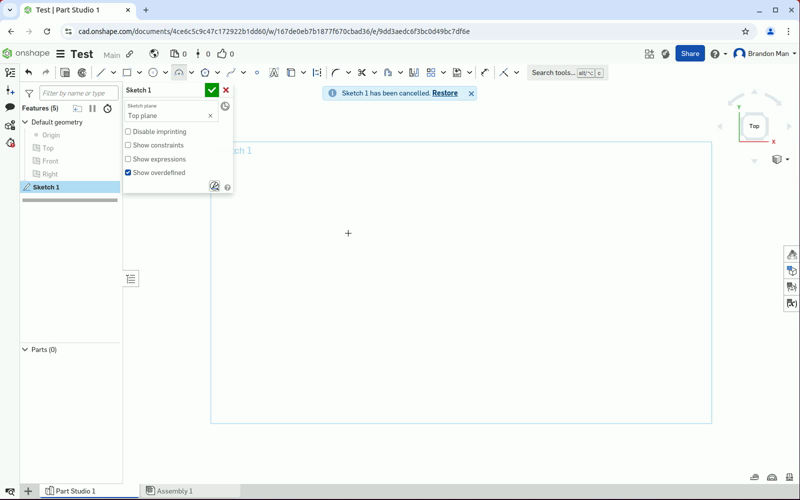
key_up(shift)
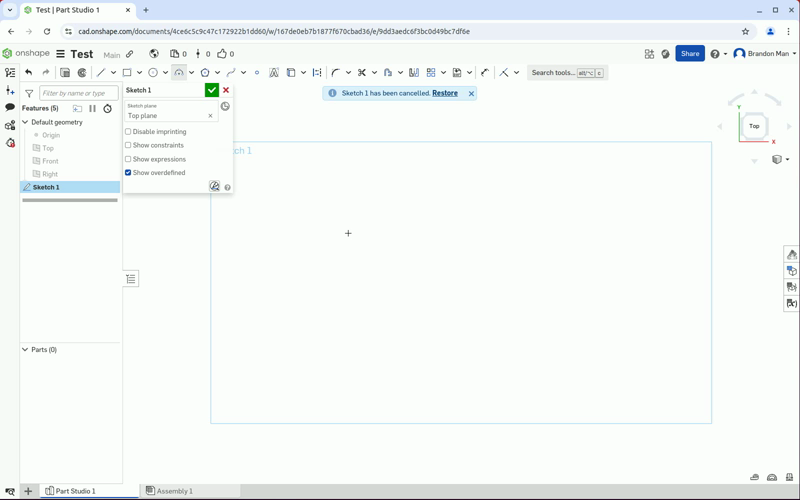
key_down(shift)
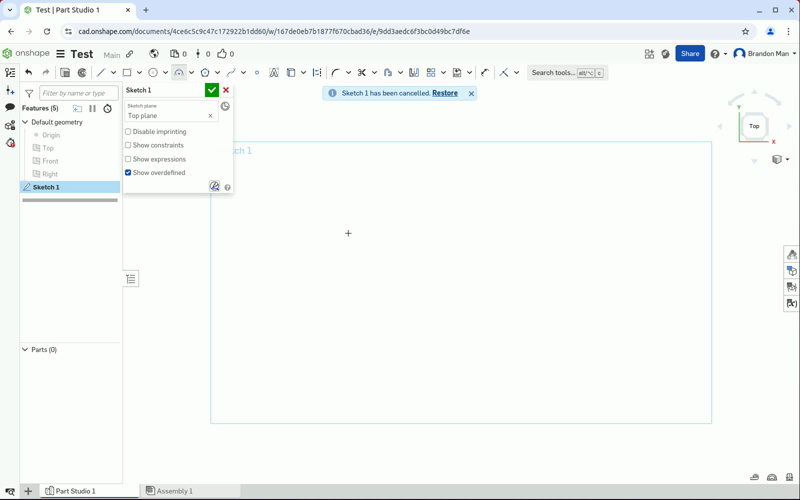
mouse_move(399, 232)
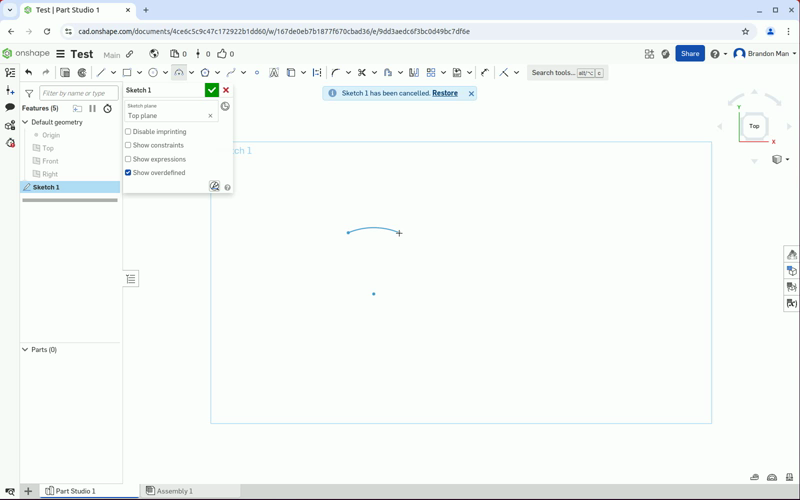
click(399, 232)
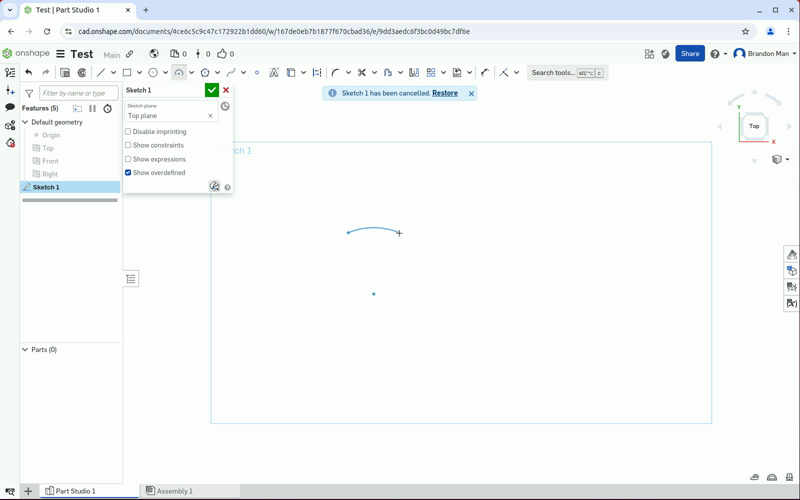
mouse_move(373, 258)
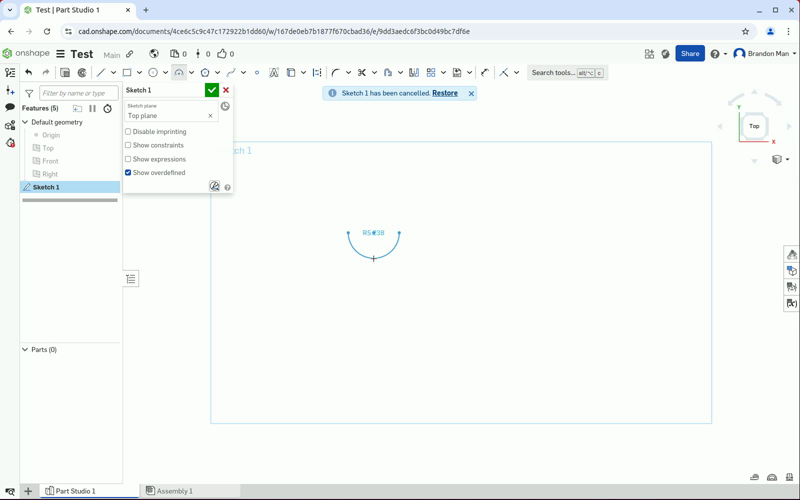
click(373, 258)
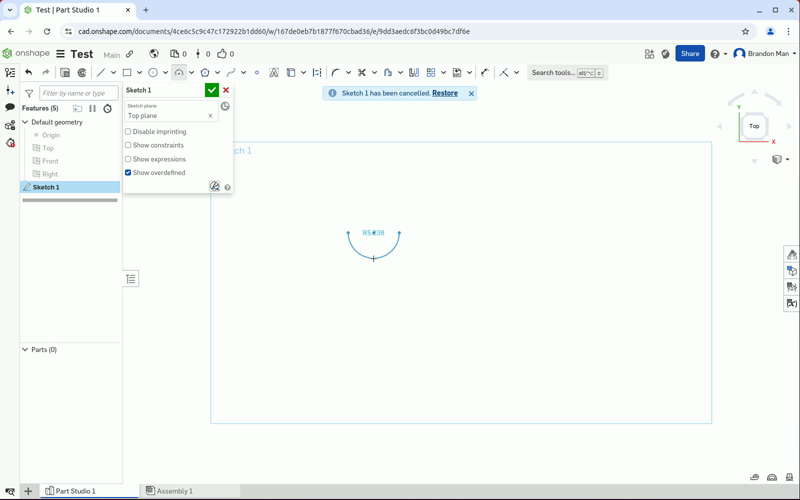
key_up(shift)
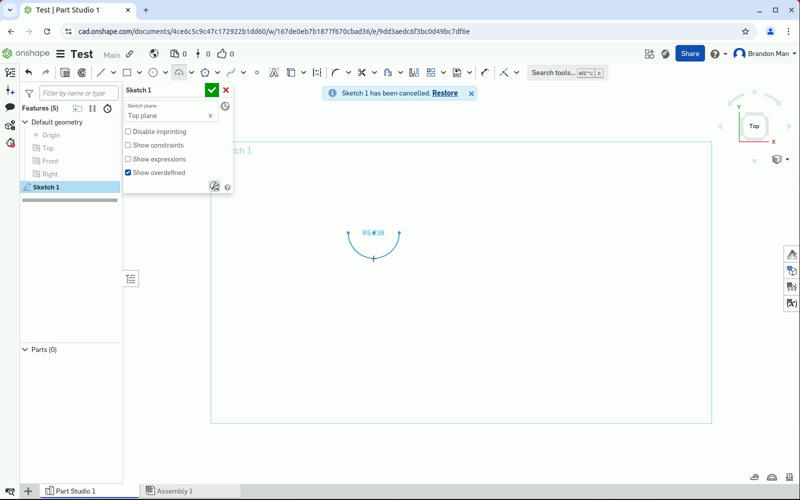
key(esc)
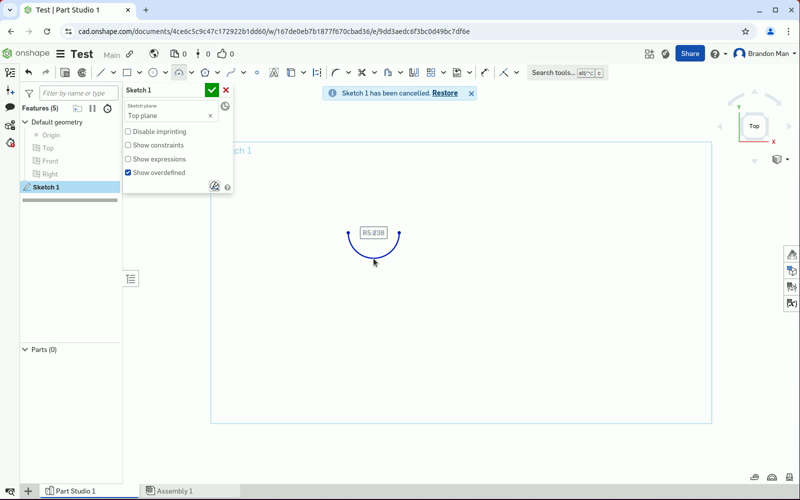
key(l)
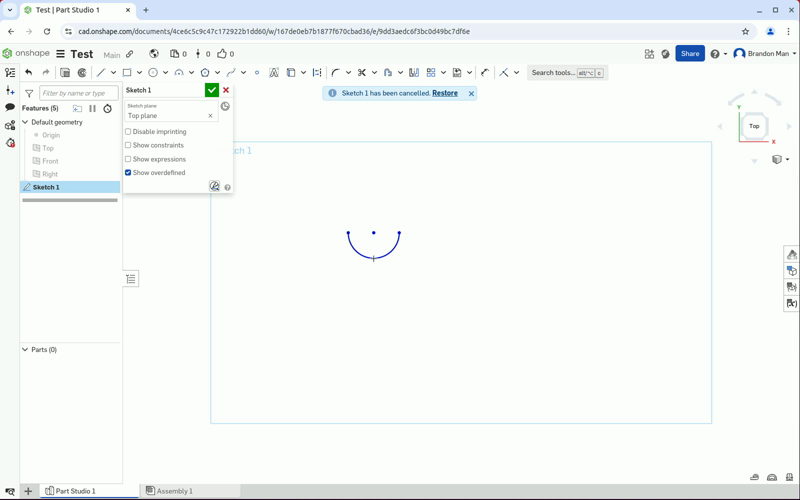
mouse_move(399, 232)
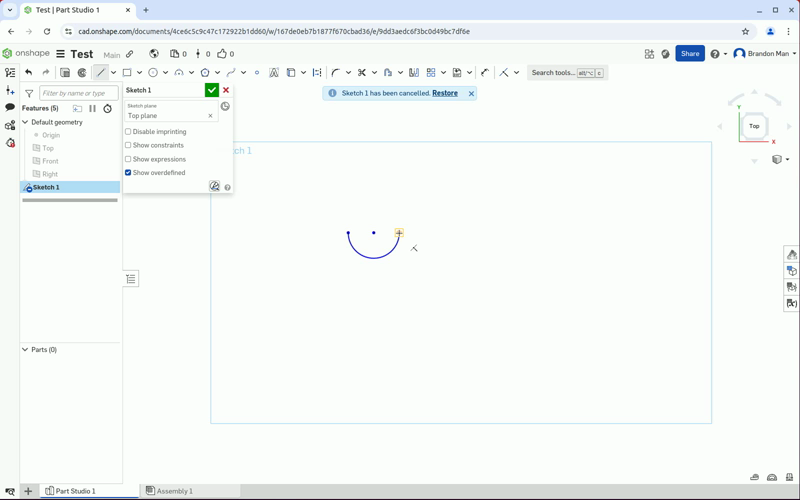
click(399, 232)
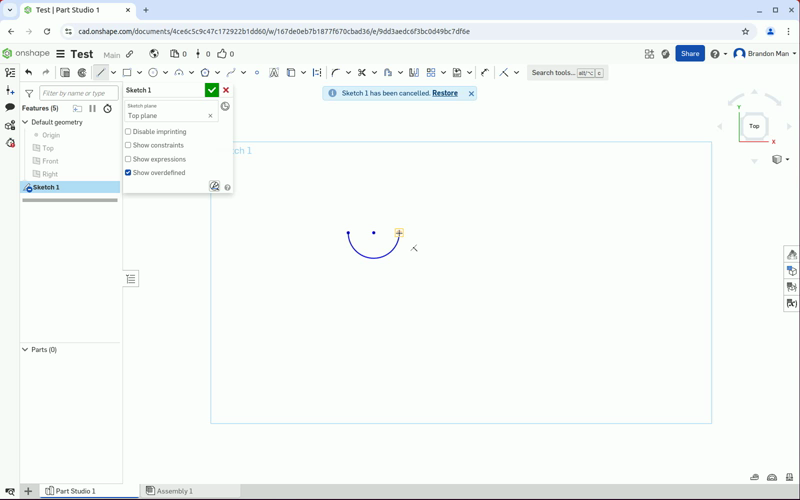
mouse_move(429, 232)
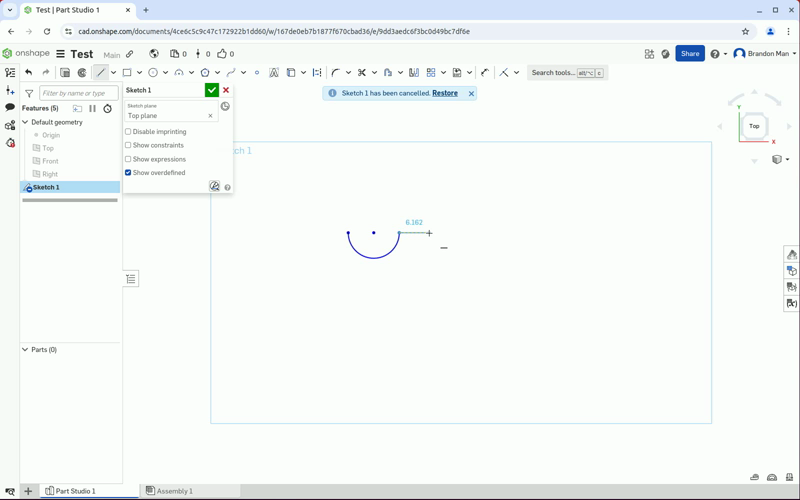
key_down(shift)
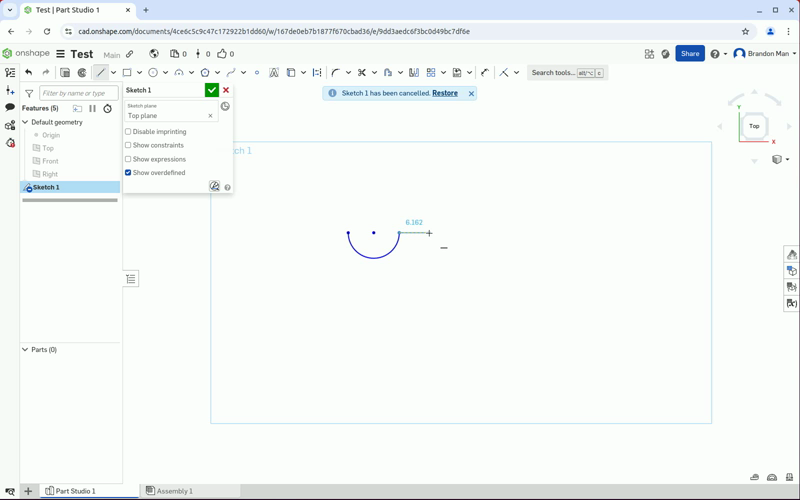
mouse_move(348, 232)
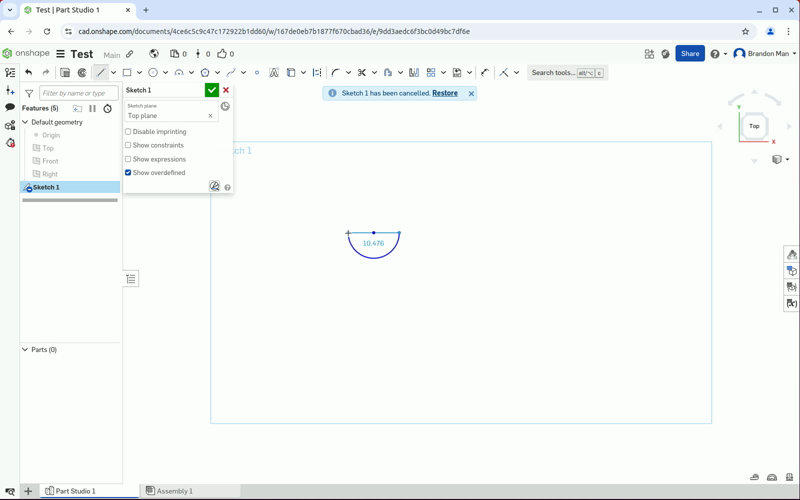
key_up(shift)
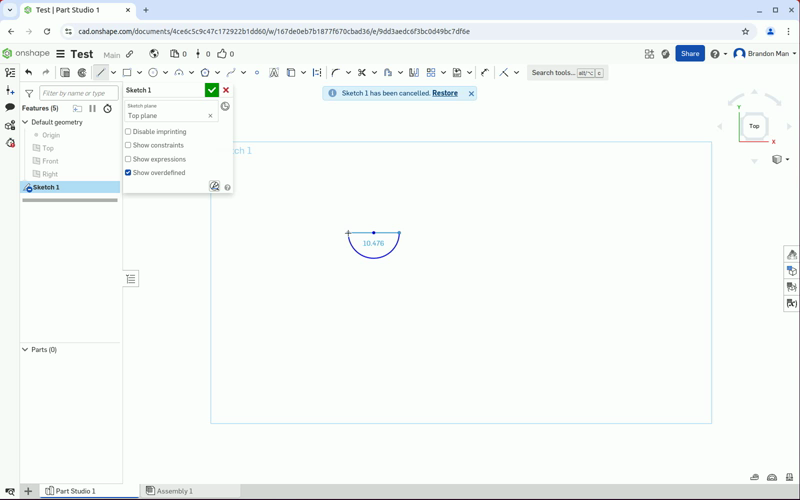
click(348, 232)
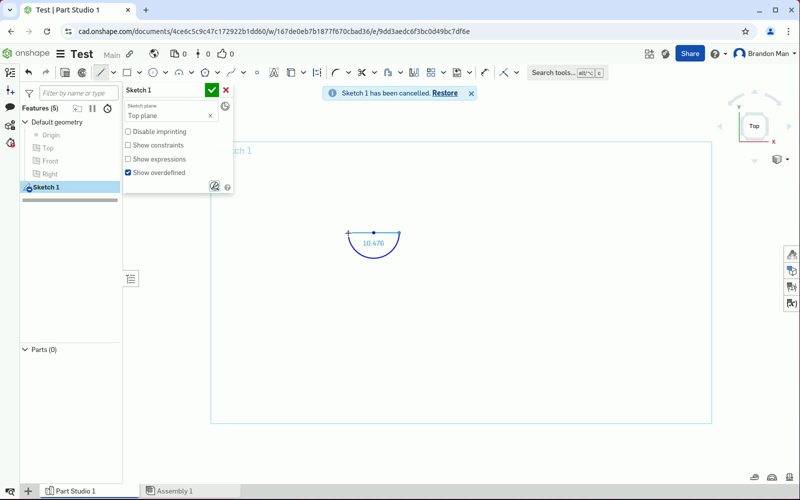
key(esc)
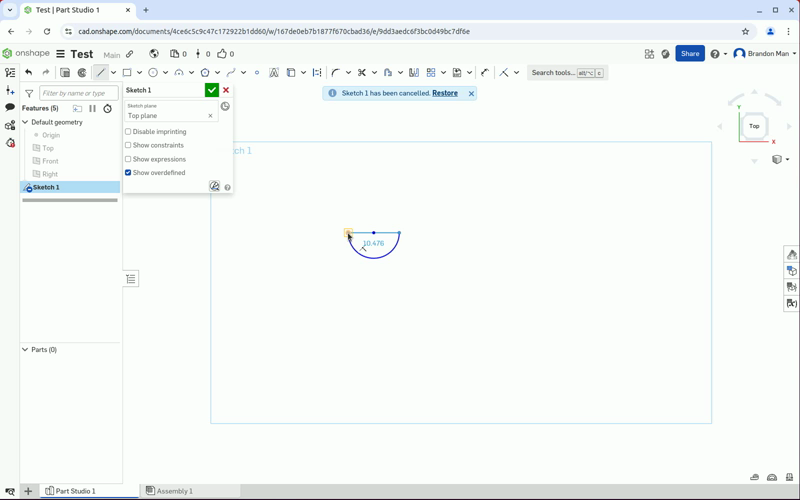
mouse_move(375, 235)
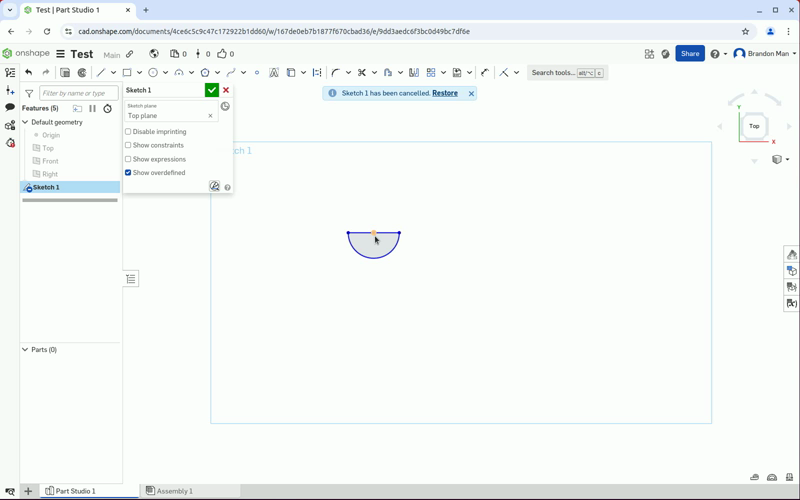
scroll(6)
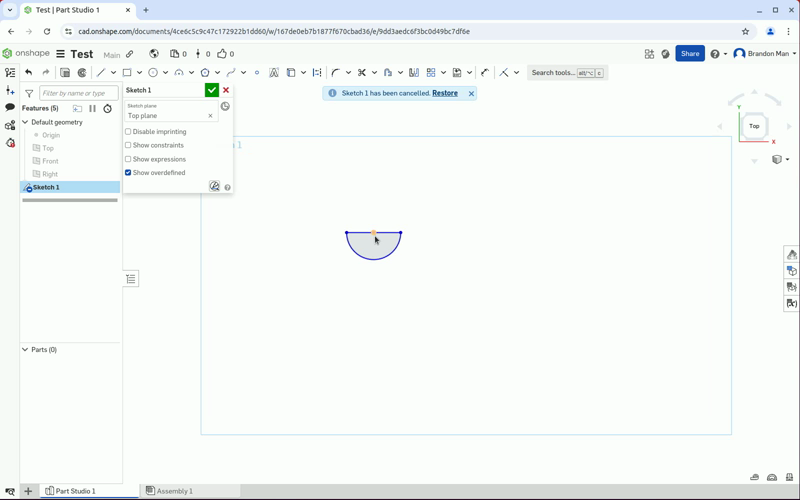
scroll(6)
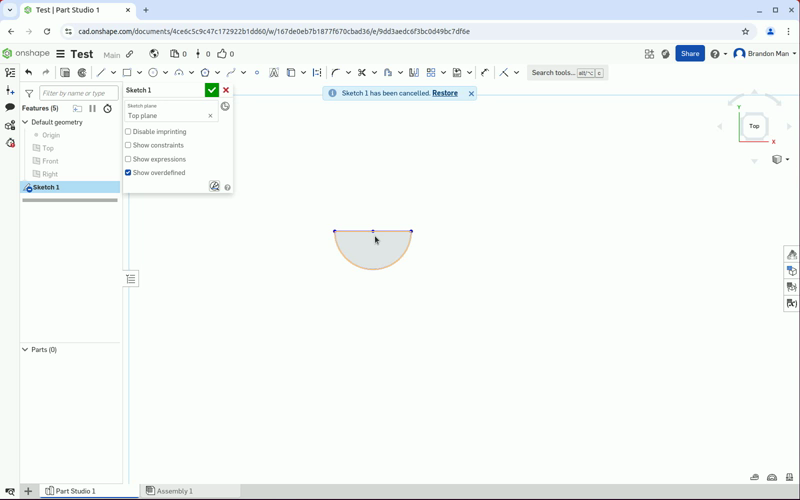
scroll(6)
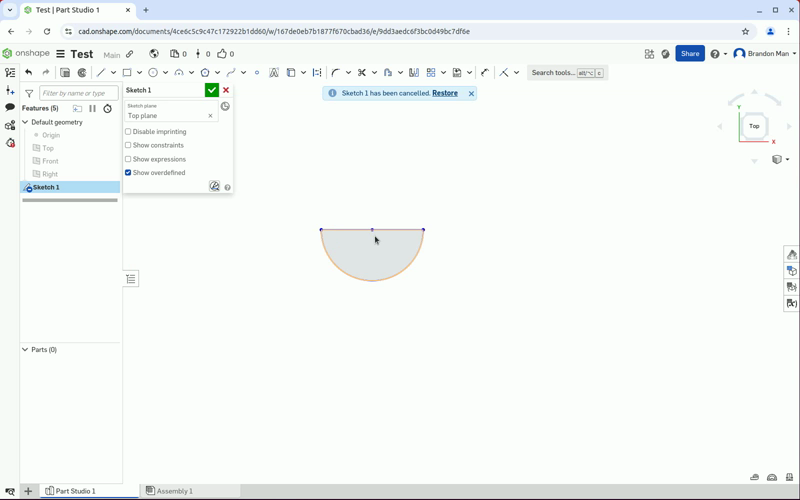
scroll(6)
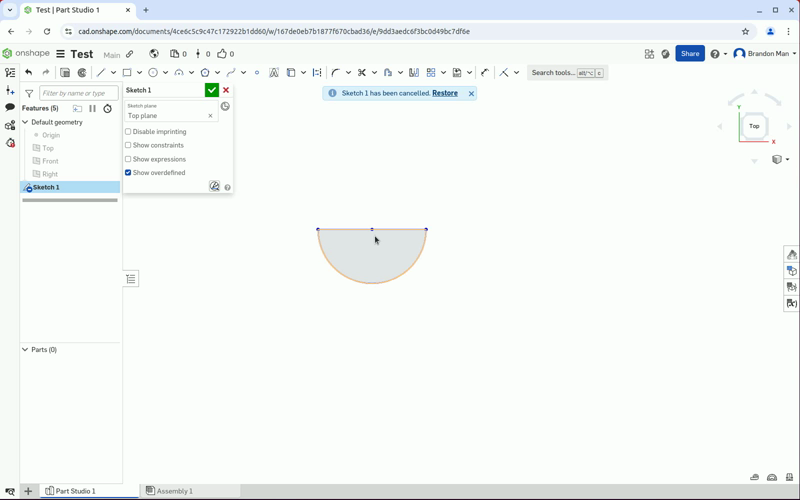
scroll(6)
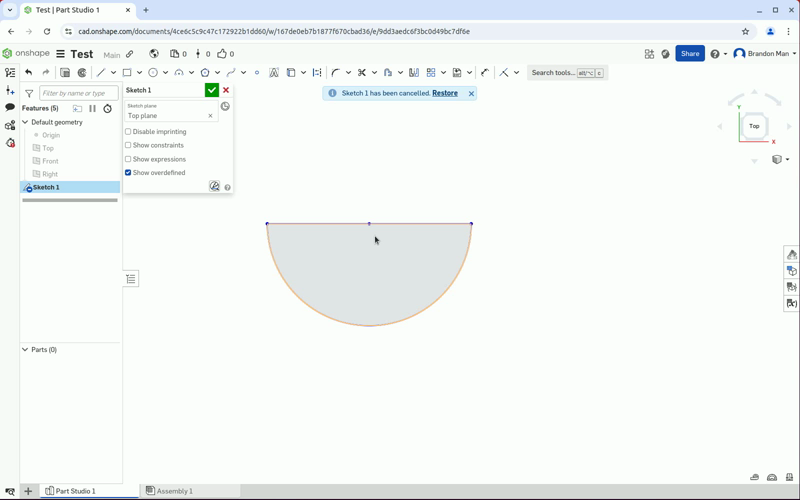
scroll(6)
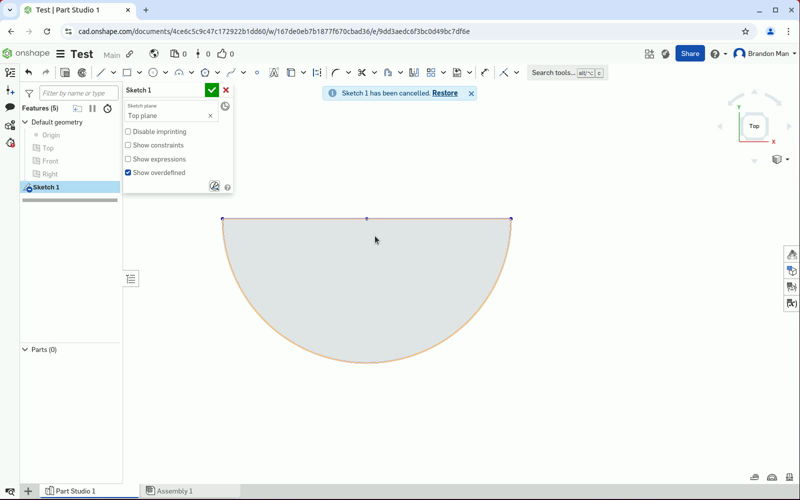
scroll(6)
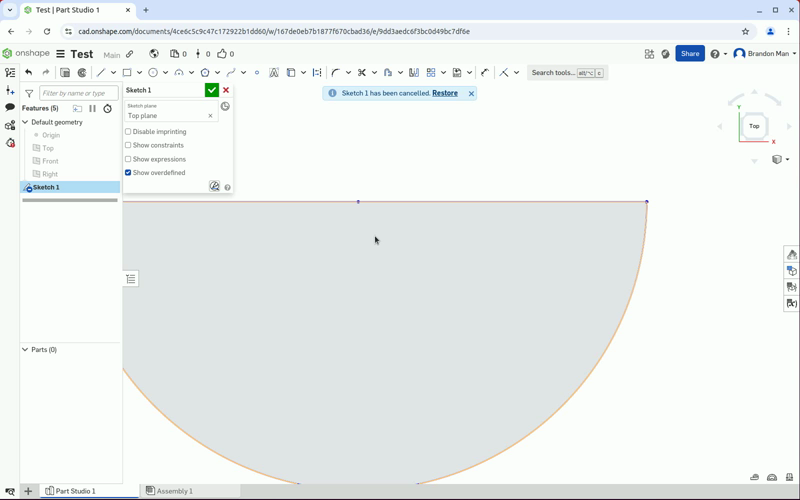
click(375, 235)
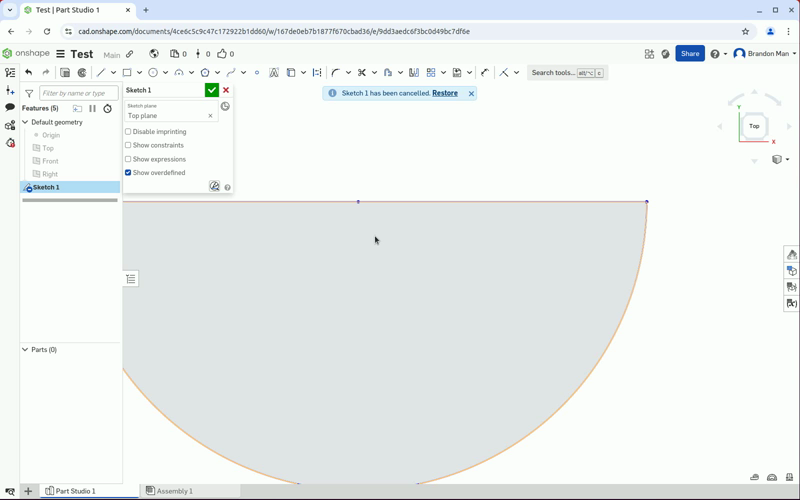
scroll(-6)
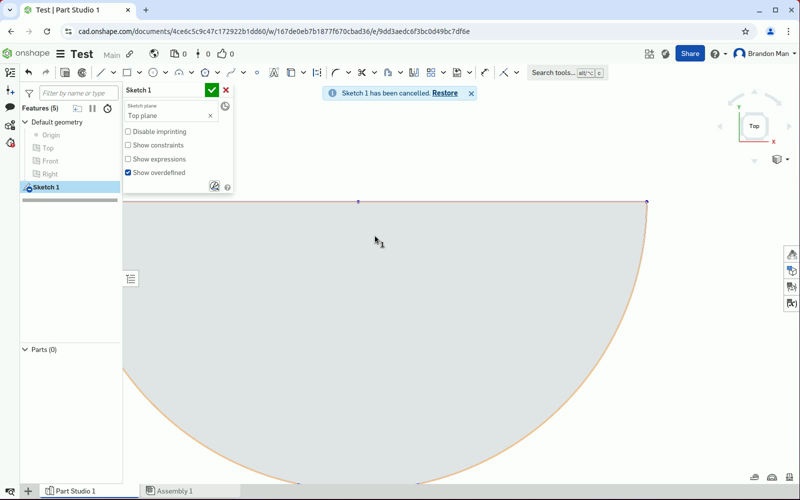
scroll(-6)
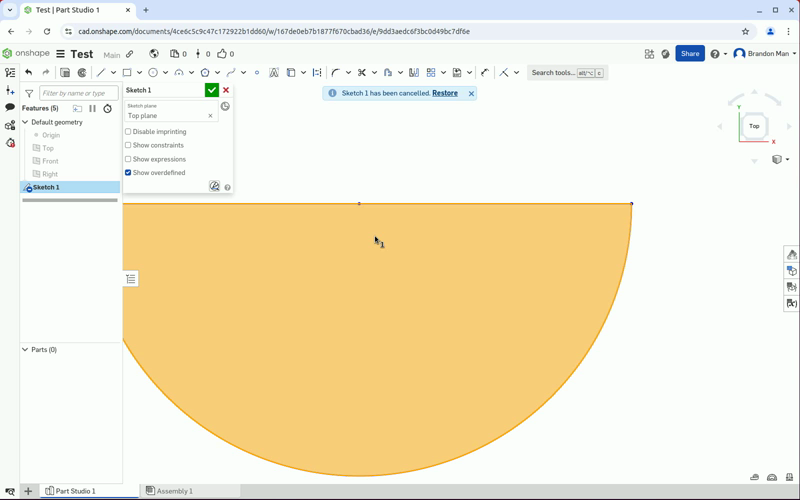
scroll(-6)
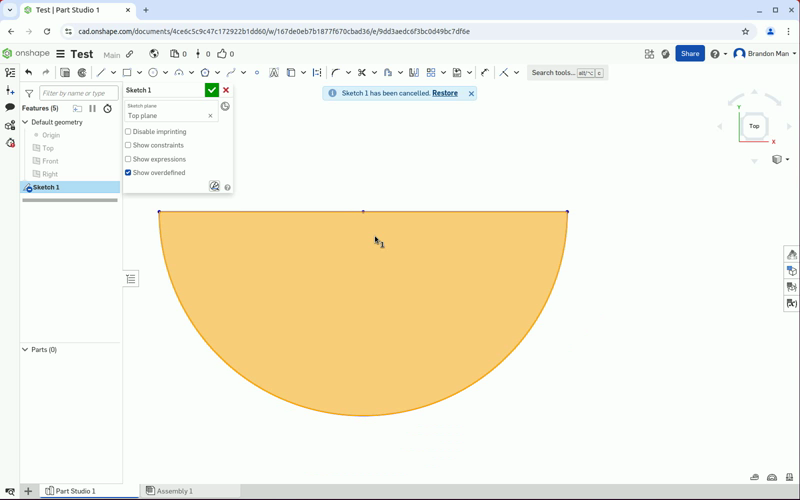
scroll(-6)
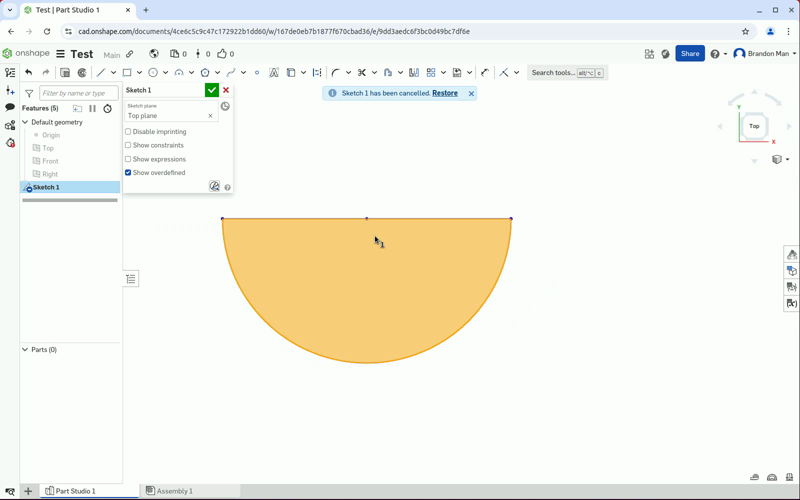
scroll(-6)
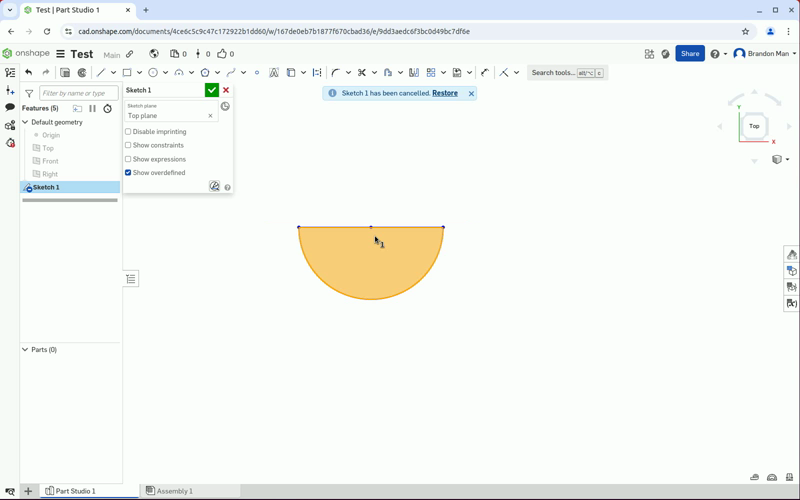
scroll(-6)
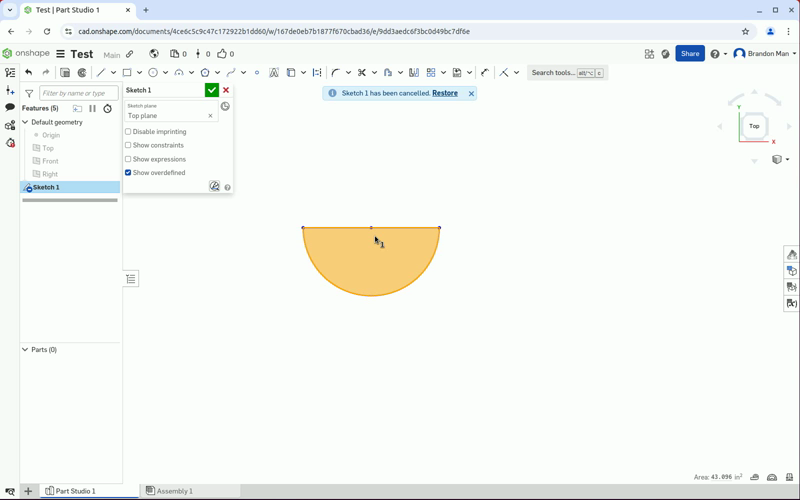
scroll(-6)
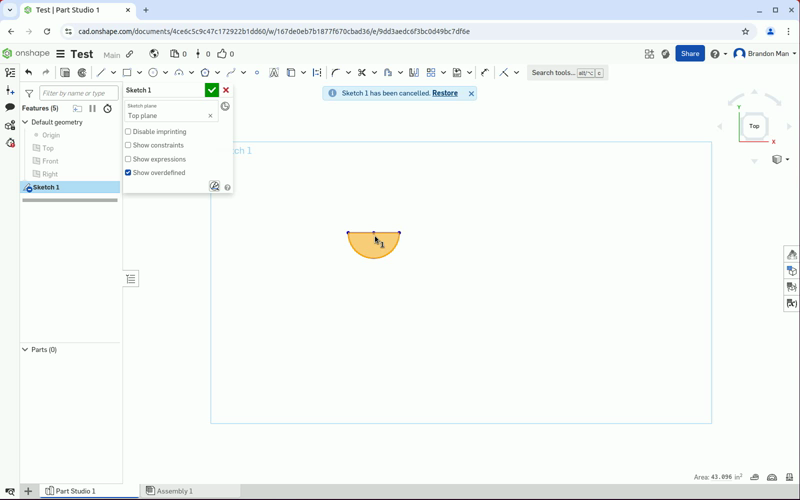
mouse_move(73, 352)
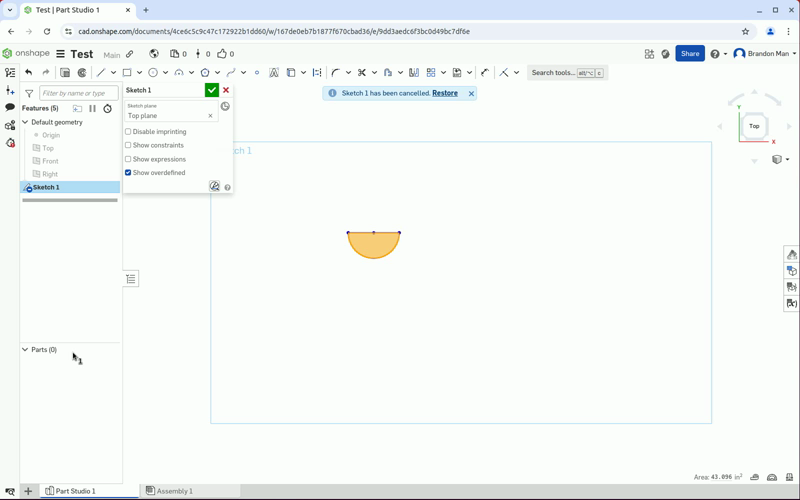
key(shift+y)
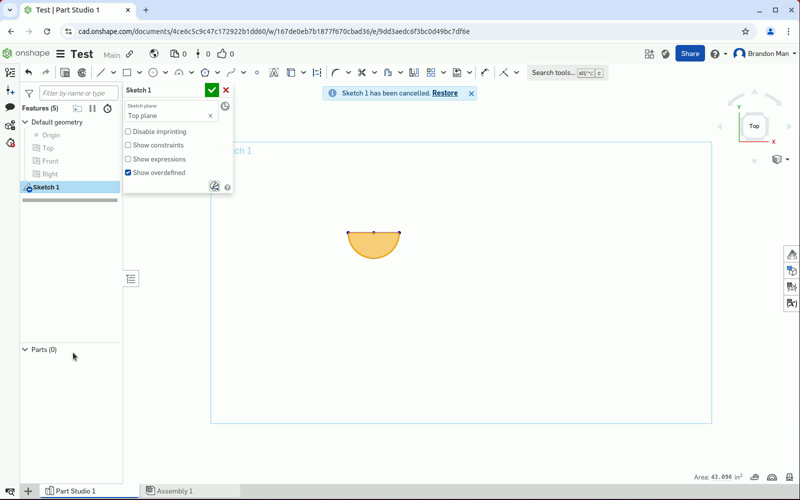
key(shift+e)
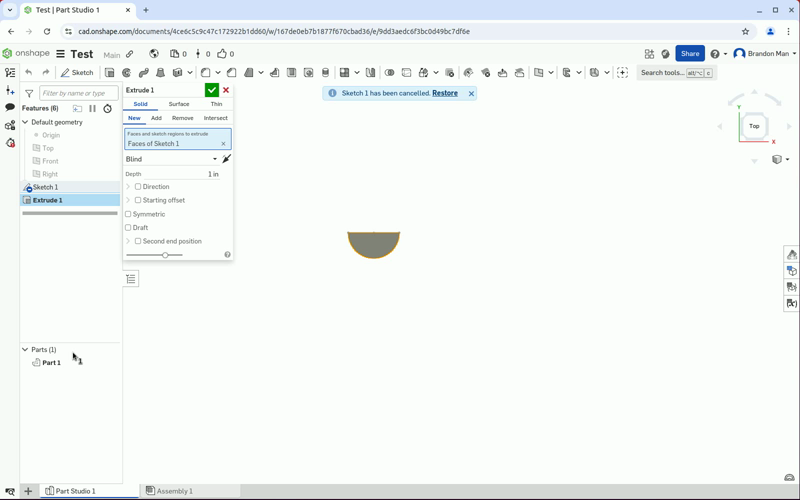
mouse_move(143, 106)
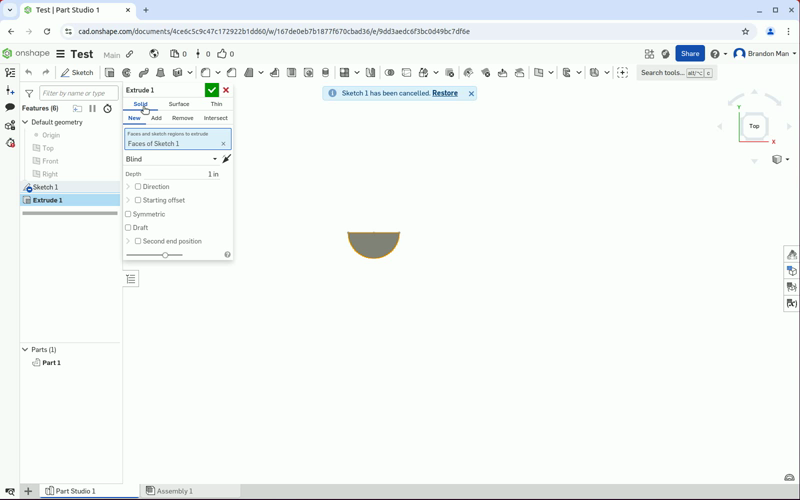
click(143, 106)
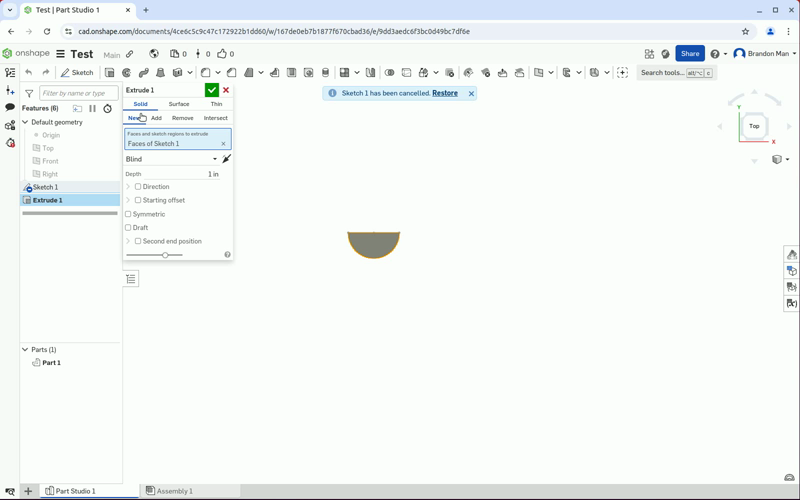
mouse_move(137, 120)
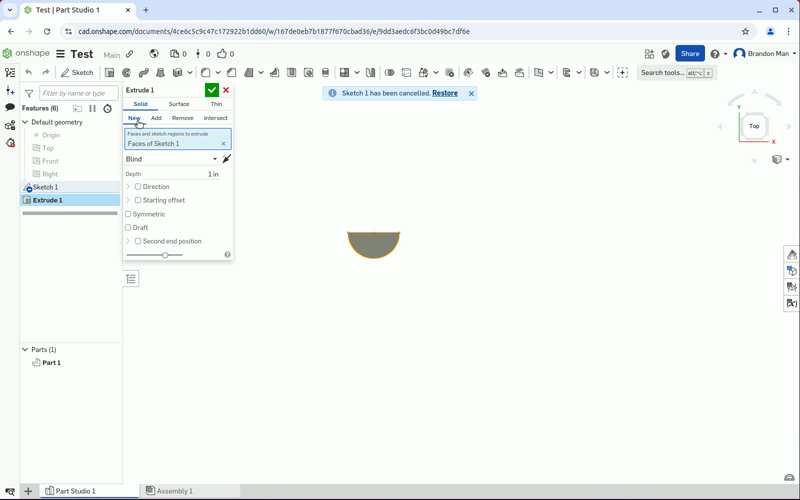
click(137, 120)
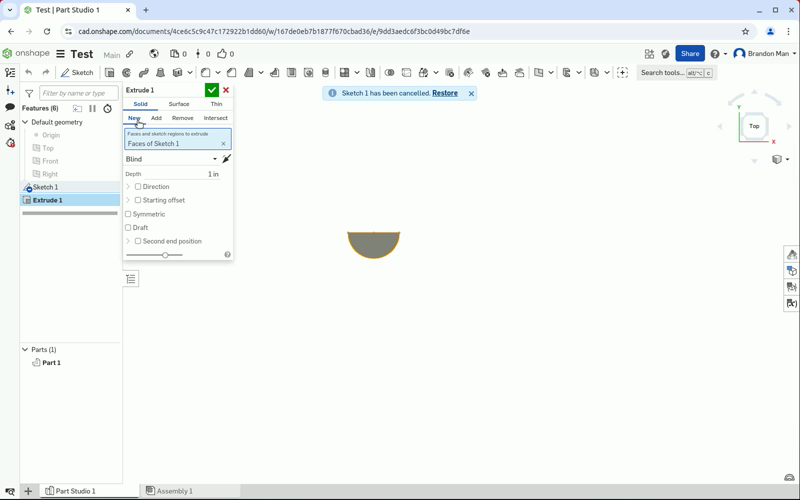
key(tab, 4)
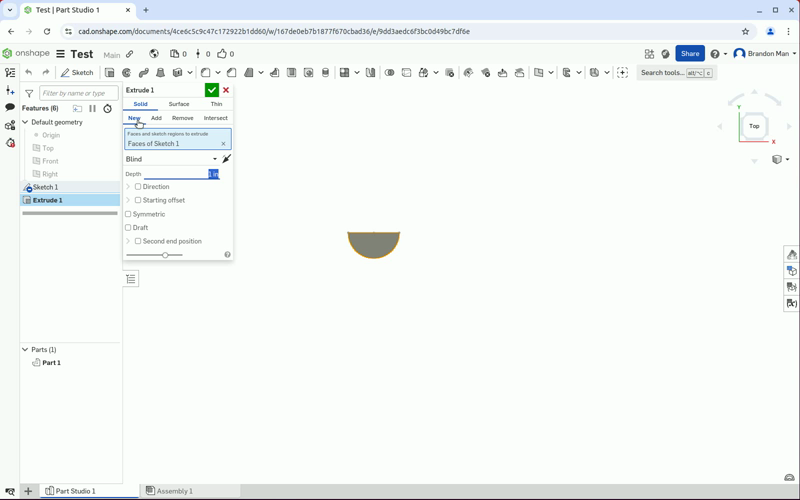
text(10.351)
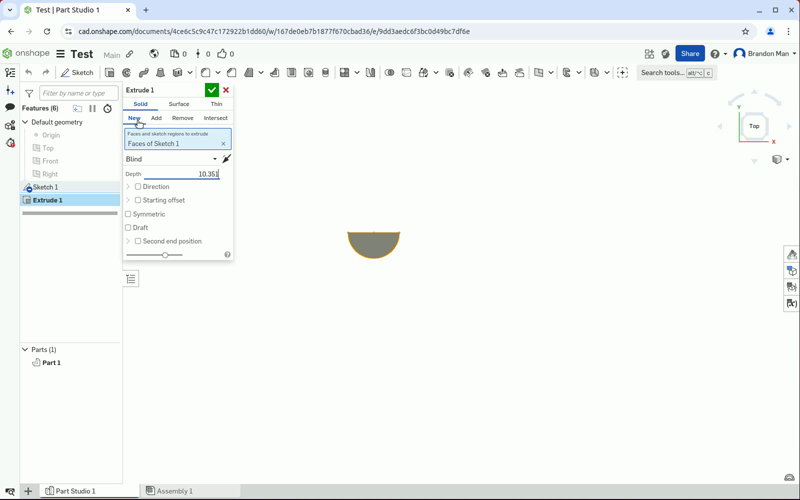
key(enter)
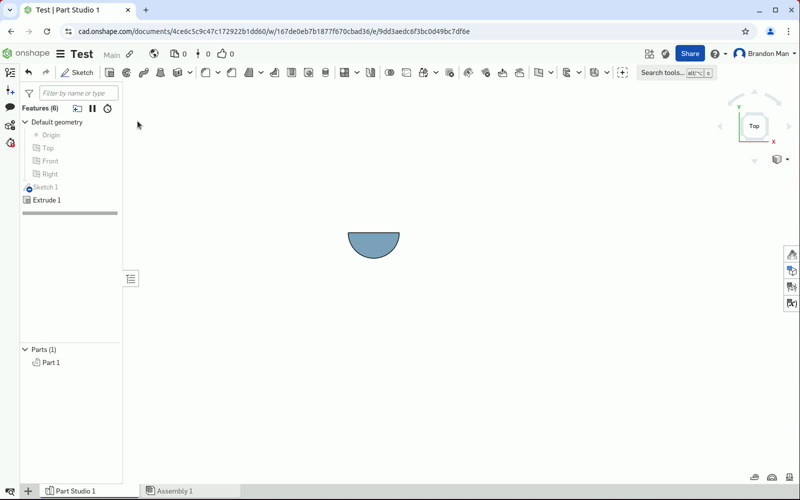
key(shift+h)
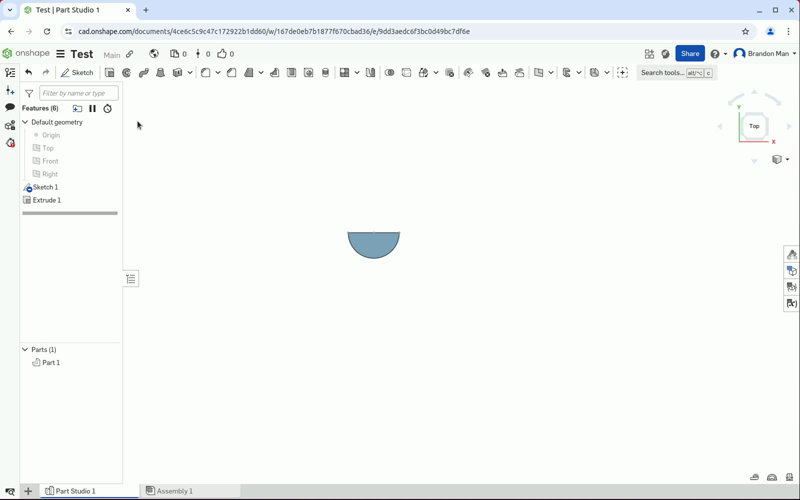
key(shift+h)
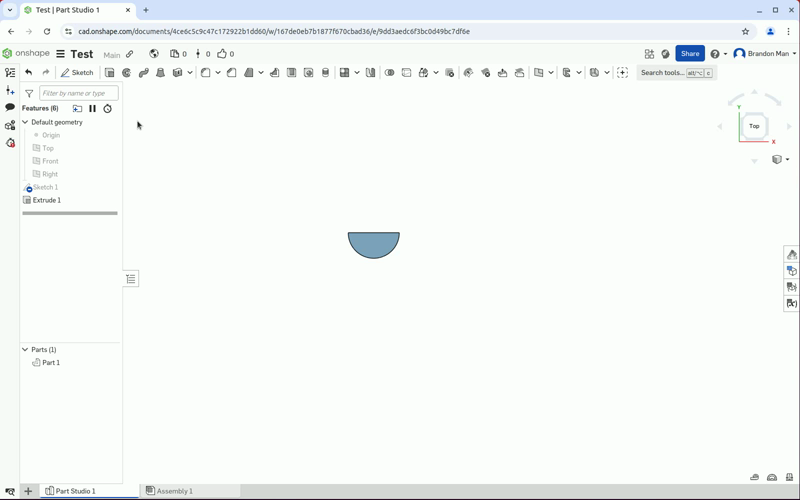
mouse_move(73, 189)
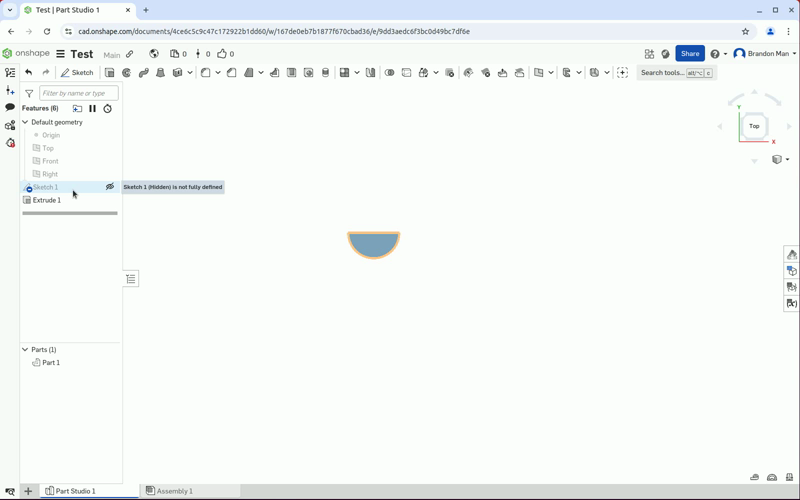
click(73, 189)
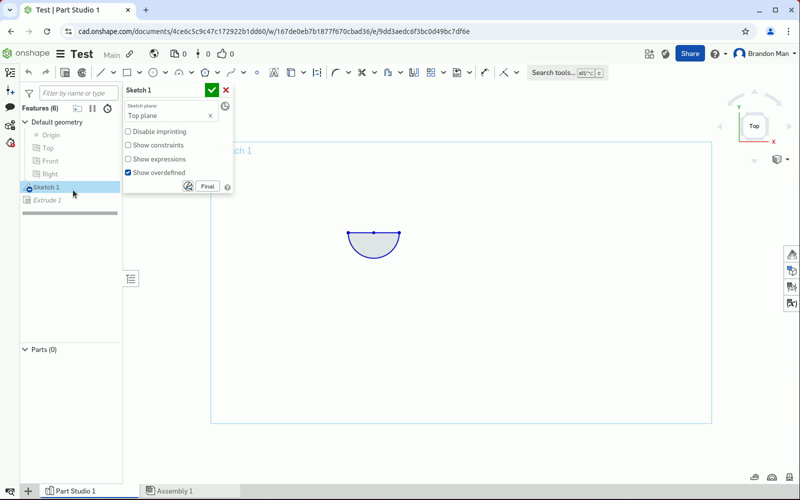
mouse_move(229, 92)
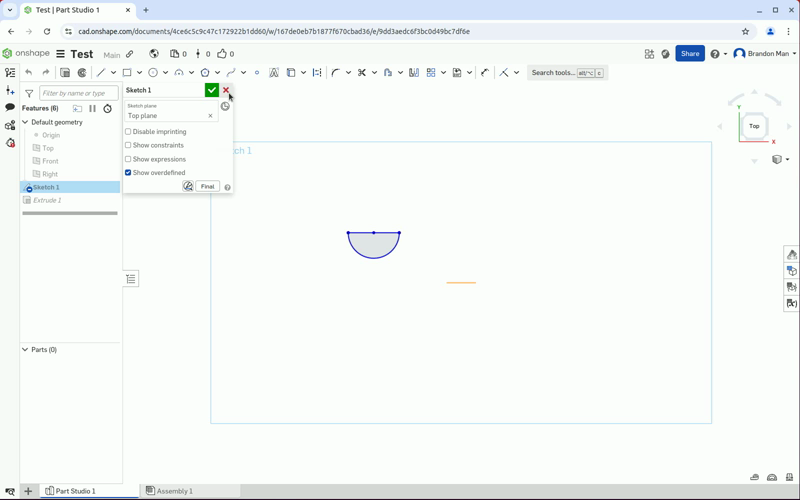
click(229, 92)
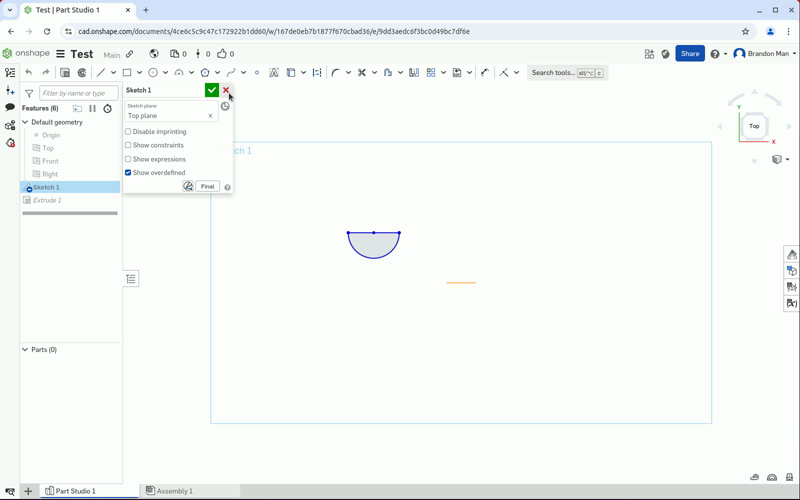
key(shift+s)
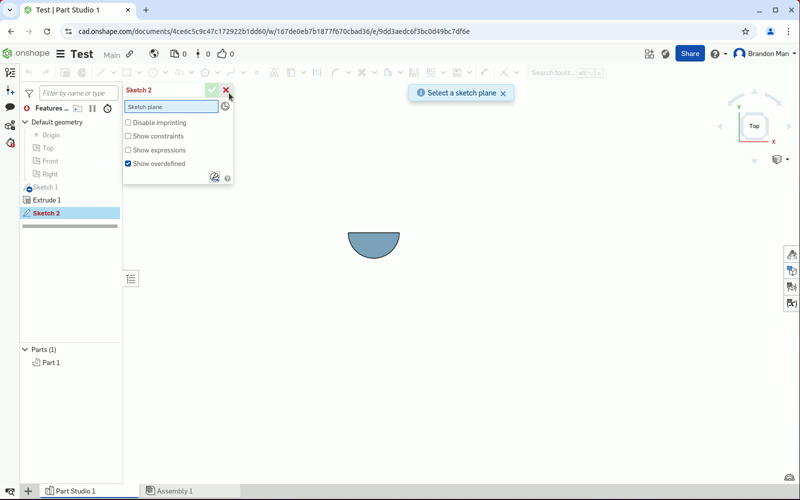
mouse_move(73, 150)
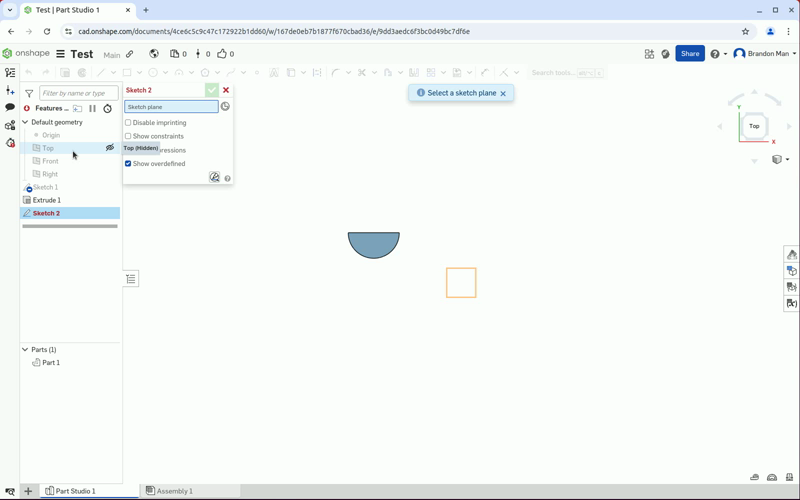
click(73, 150)
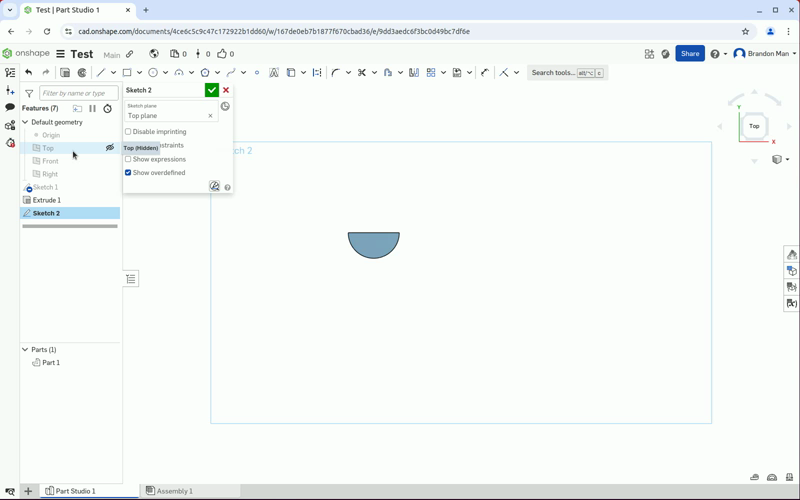
mouse_move(73, 352)
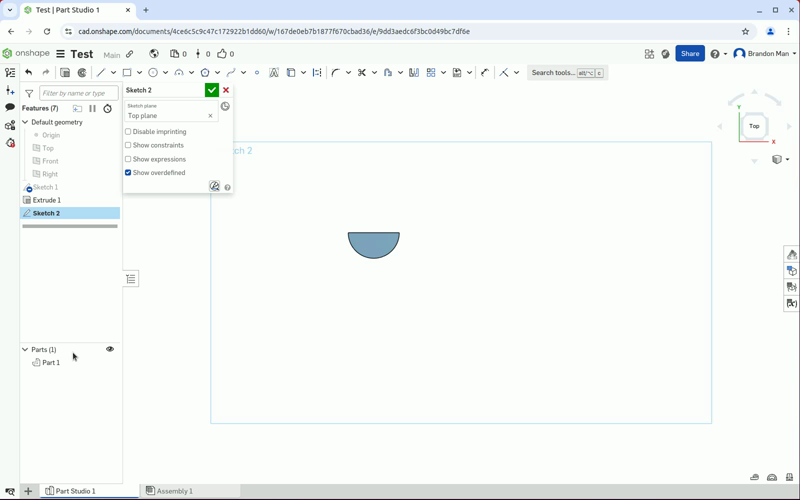
key(y)
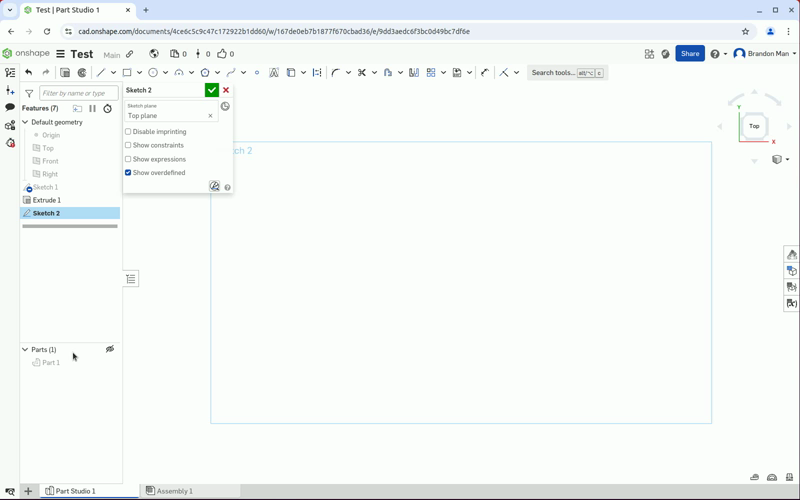
key(l)
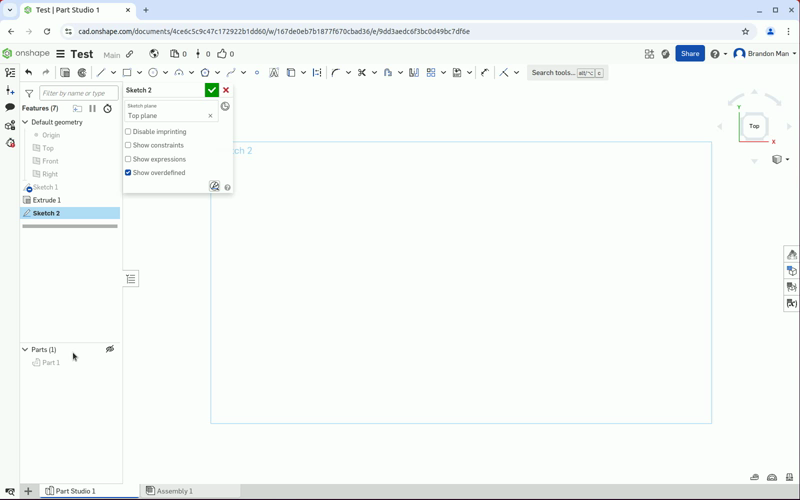
key_down(shift)
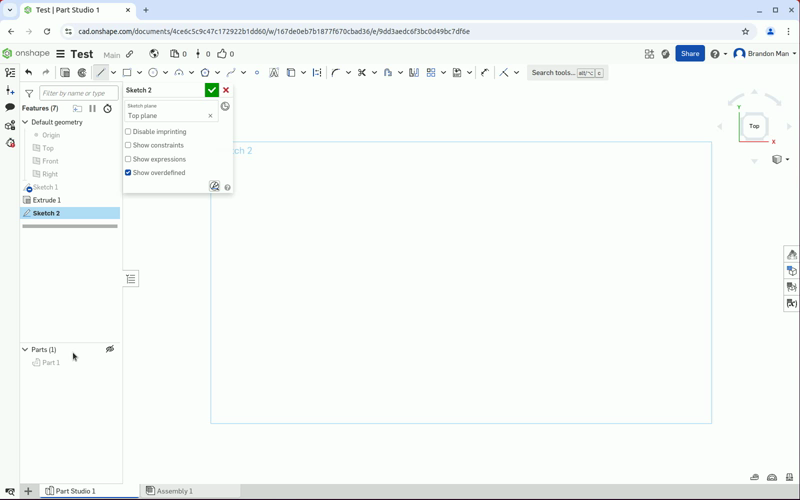
mouse_move(434, 282)
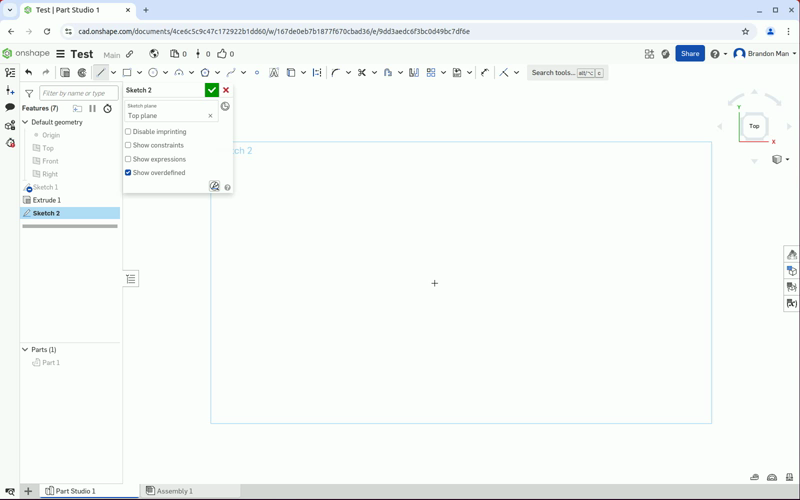
click(434, 282)
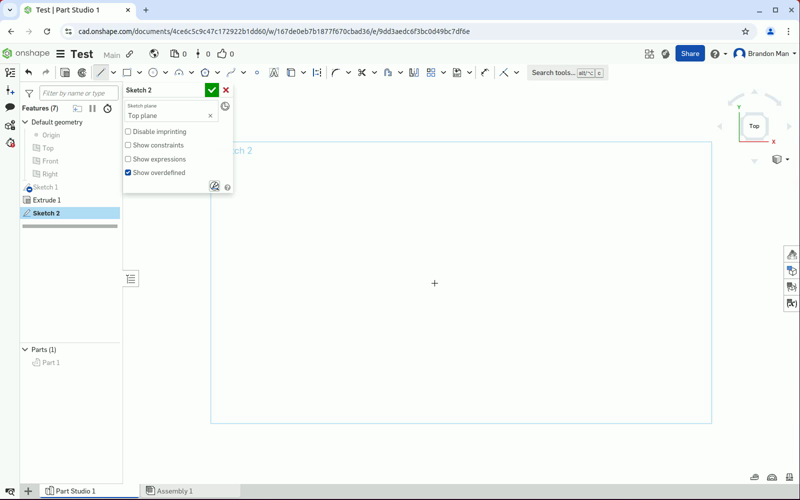
key_up(shift)
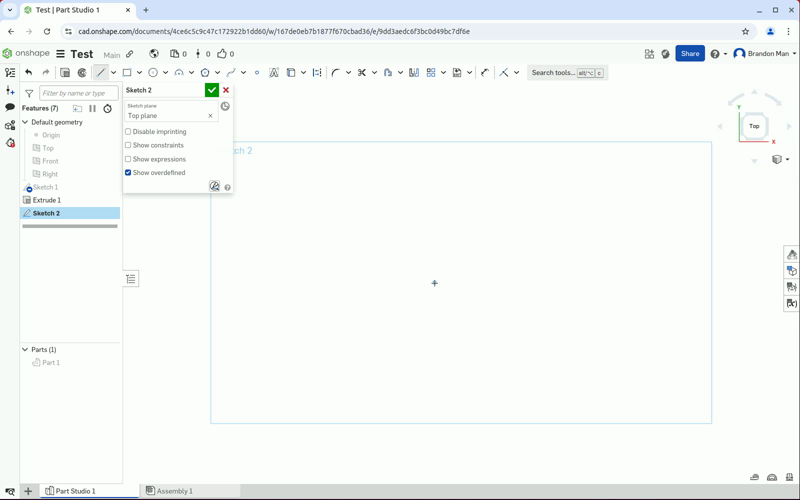
key_down(shift)
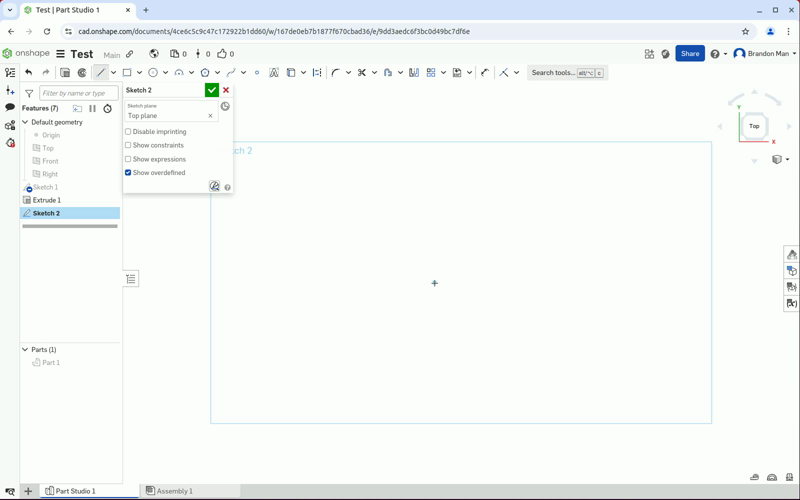
mouse_move(464, 282)
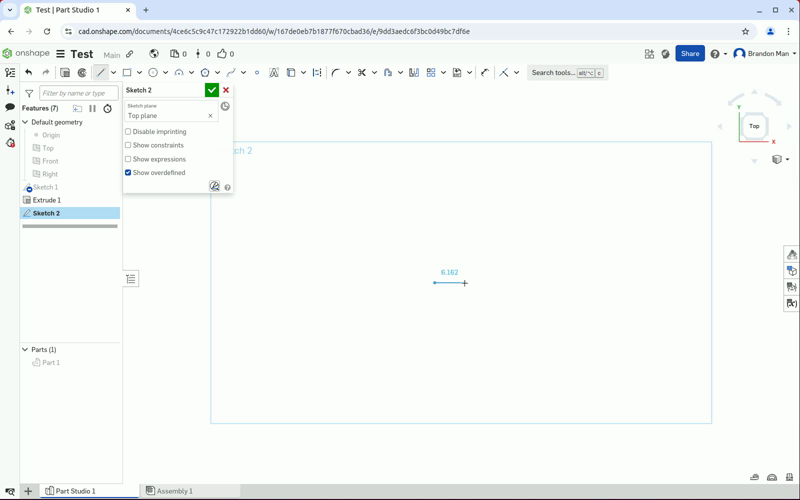
mouse_move(486, 282)
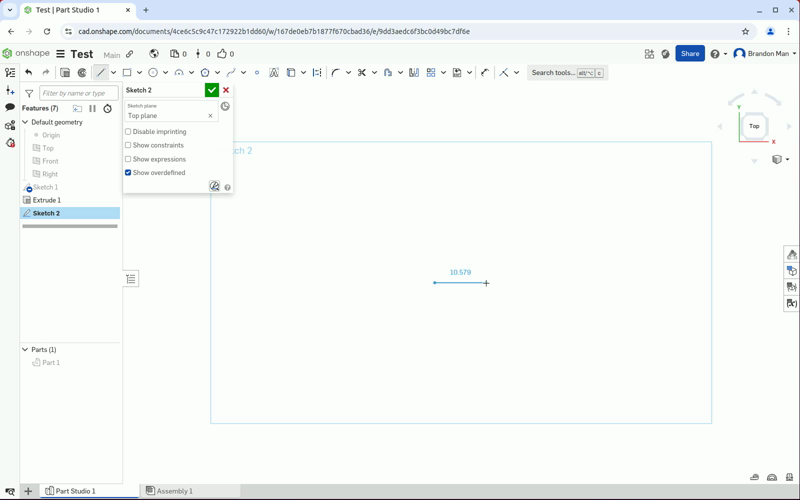
click(486, 282)
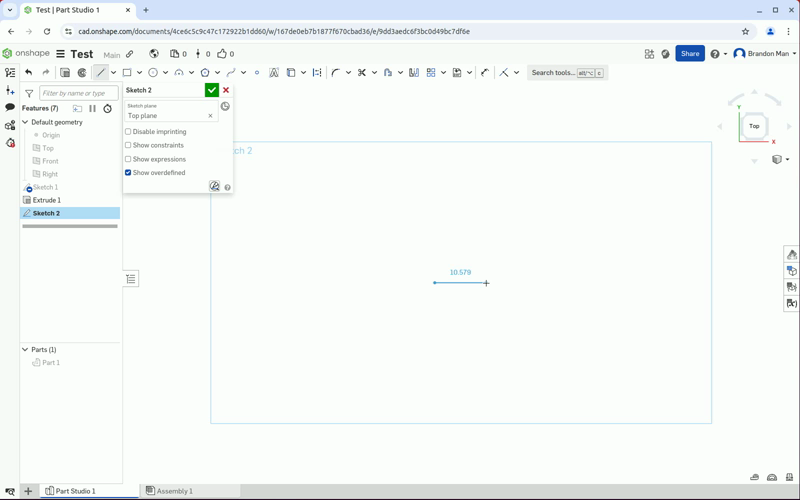
key_up(shift)
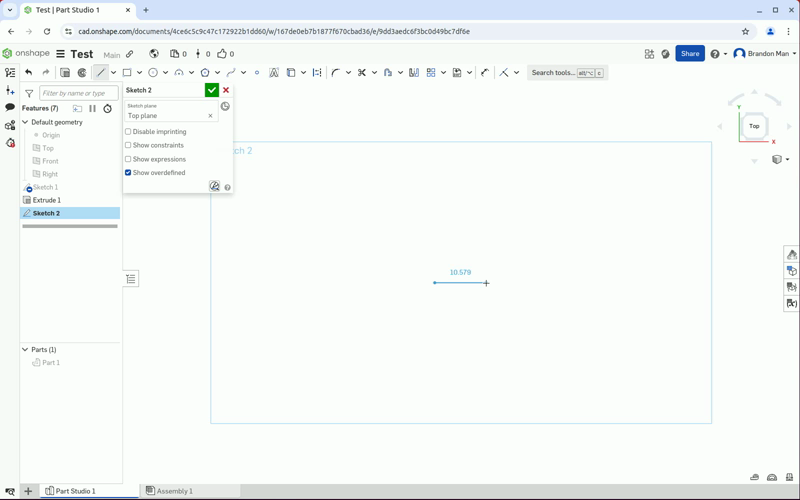
key(esc)
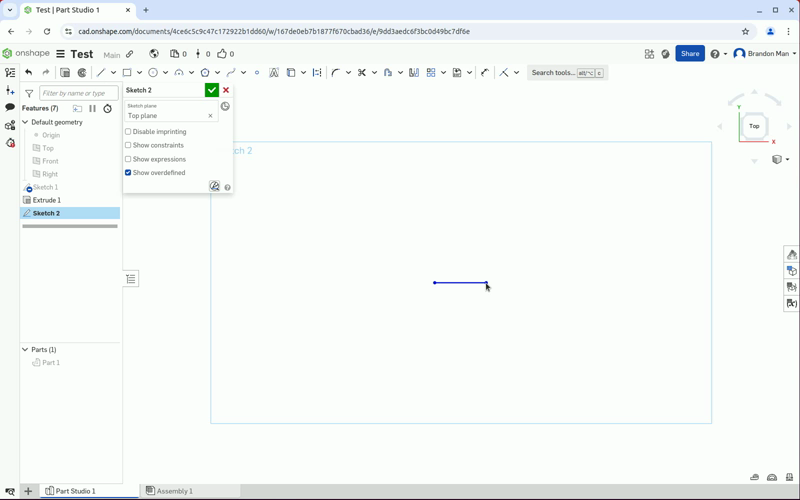
key(a)
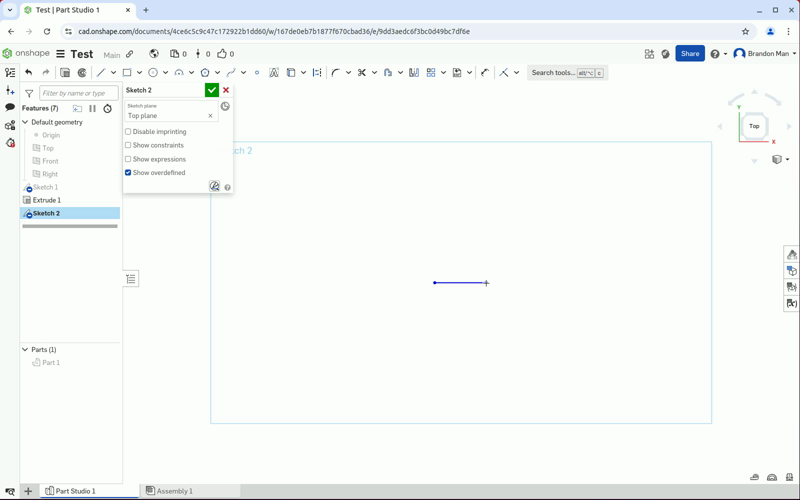
mouse_move(486, 282)
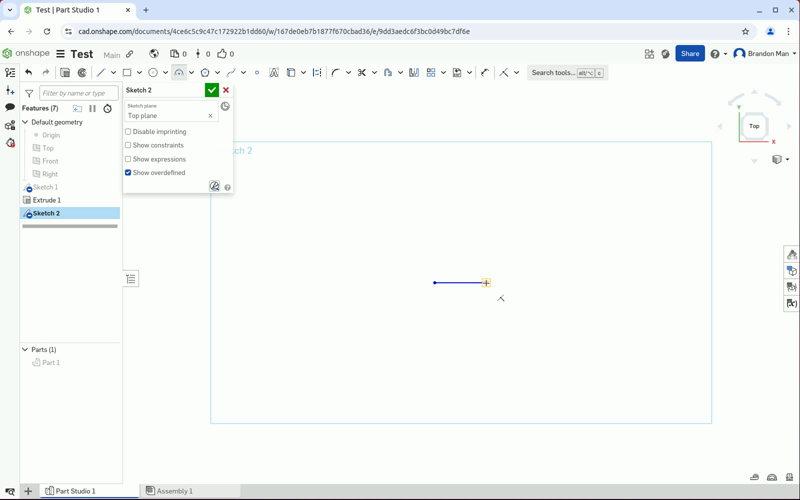
click(486, 282)
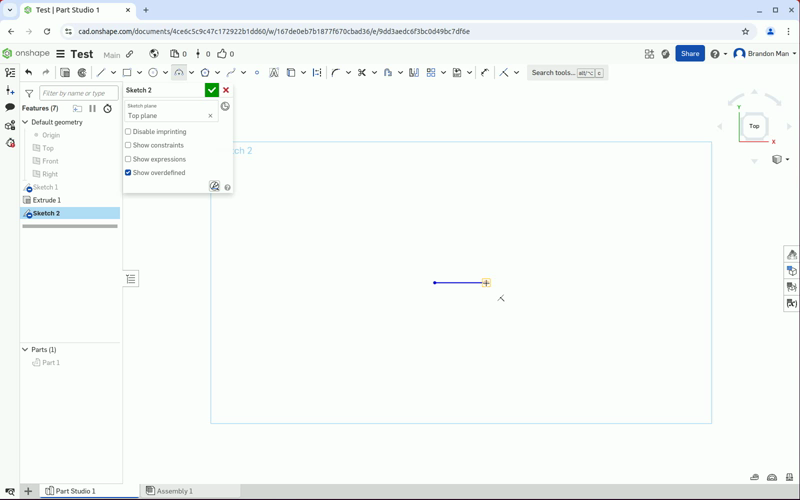
mouse_move(434, 282)
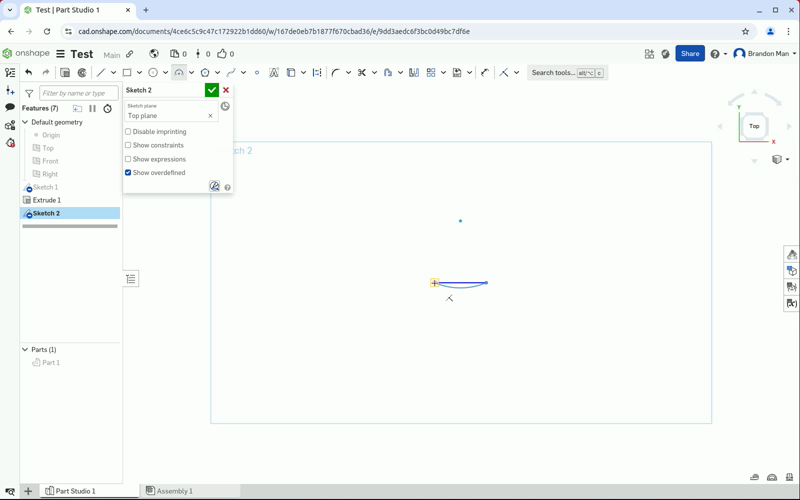
click(434, 282)
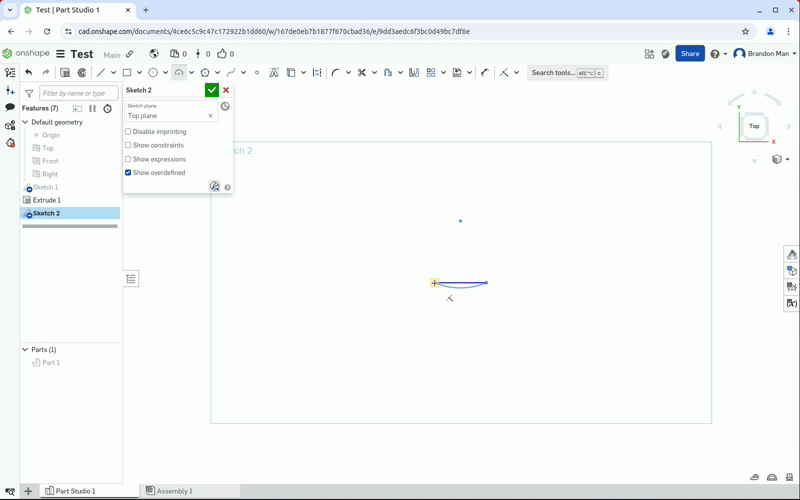
key_down(shift)
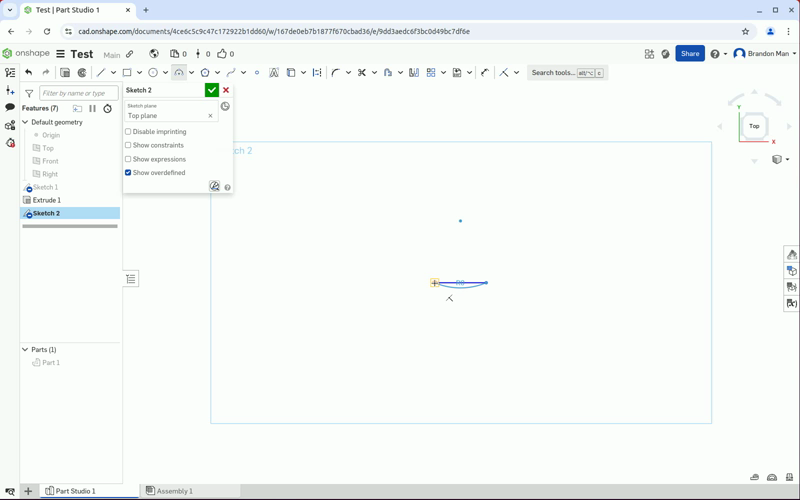
mouse_move(460, 257)
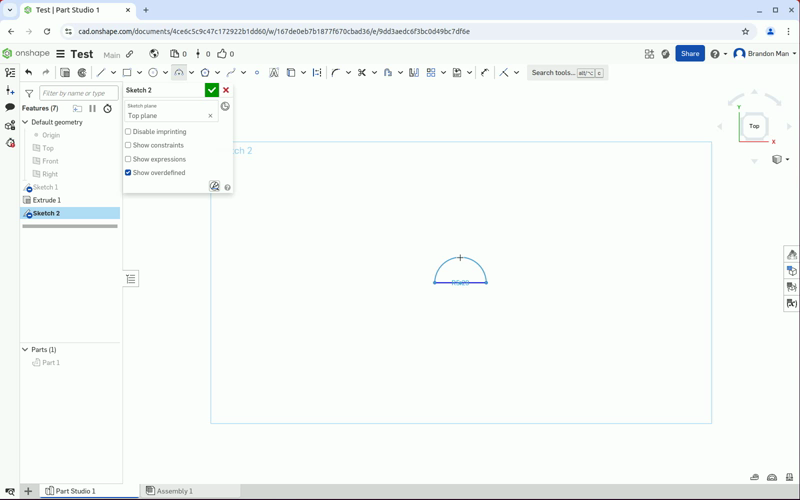
click(460, 257)
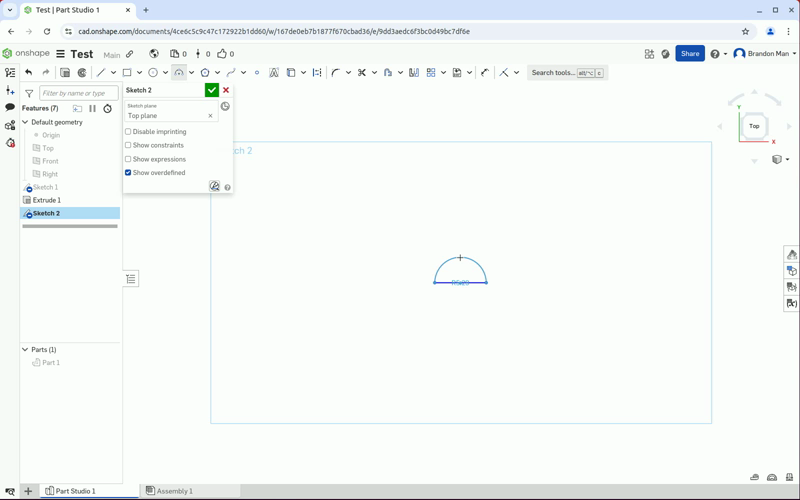
key_up(shift)
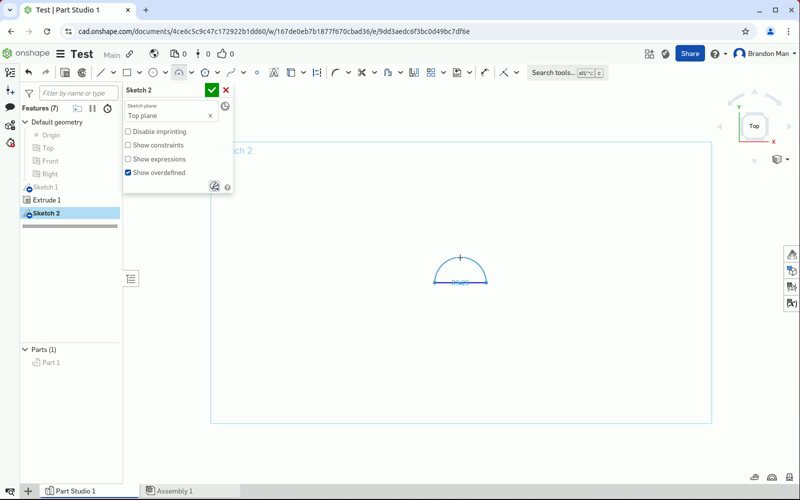
key(esc)
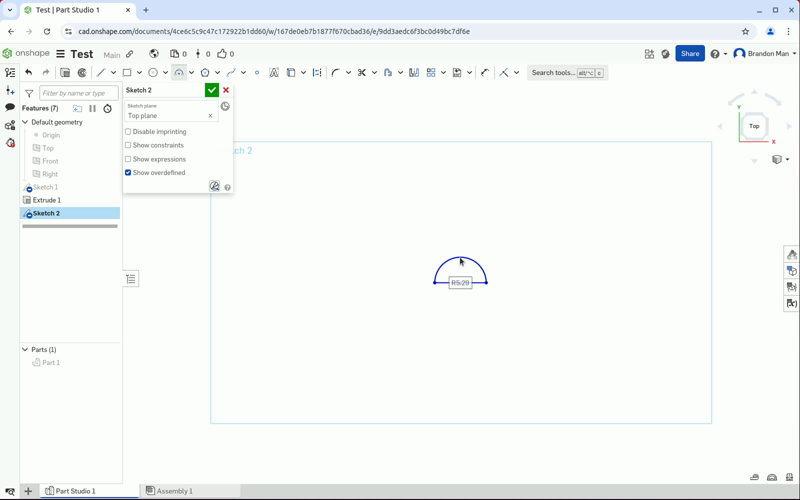
mouse_move(475, 276)
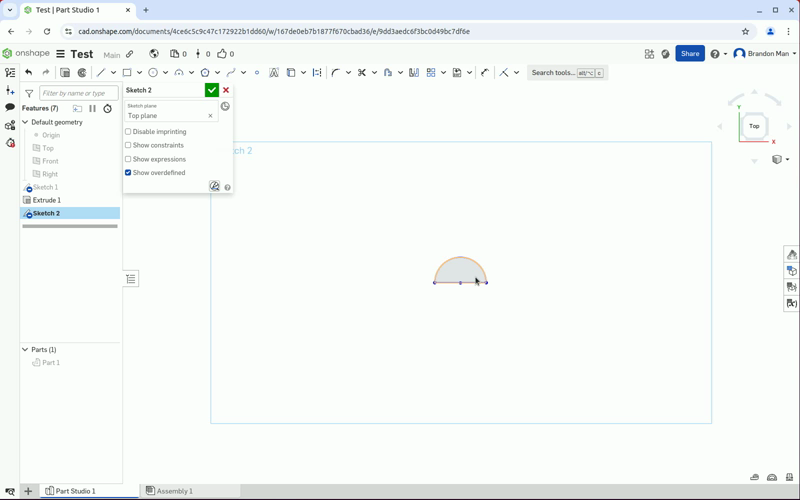
scroll(6)
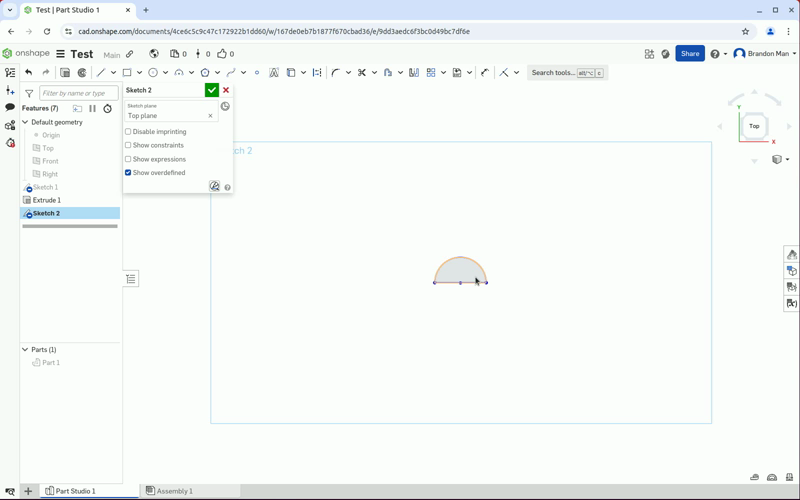
scroll(6)
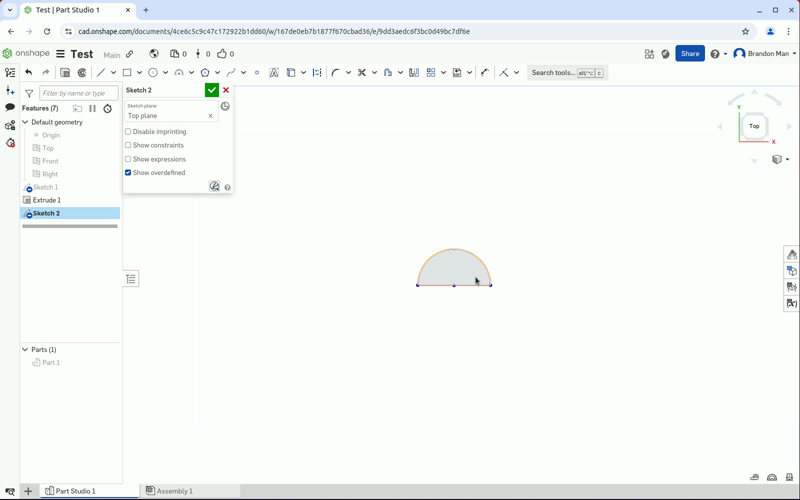
scroll(6)
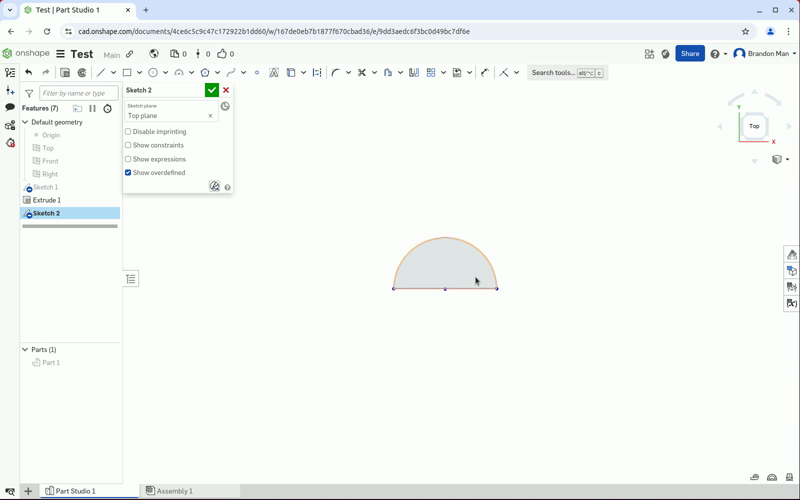
scroll(6)
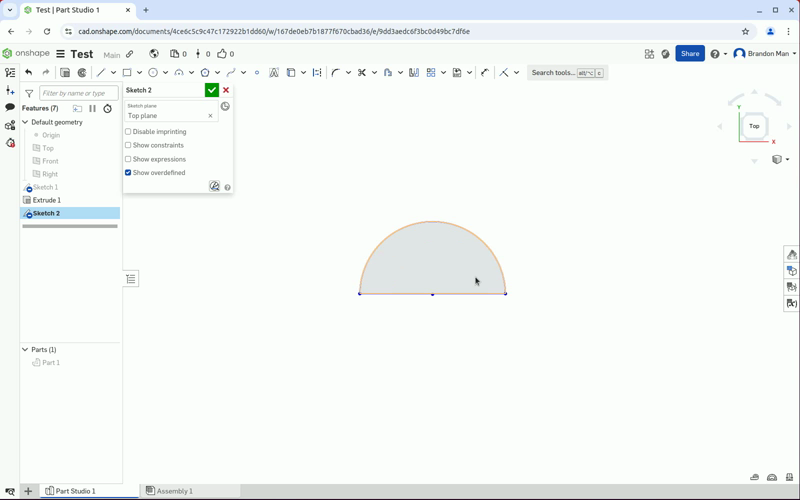
scroll(6)
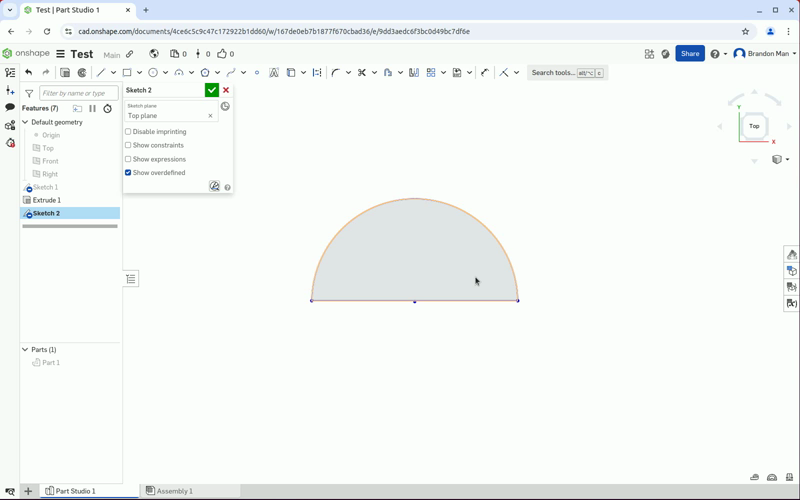
scroll(6)
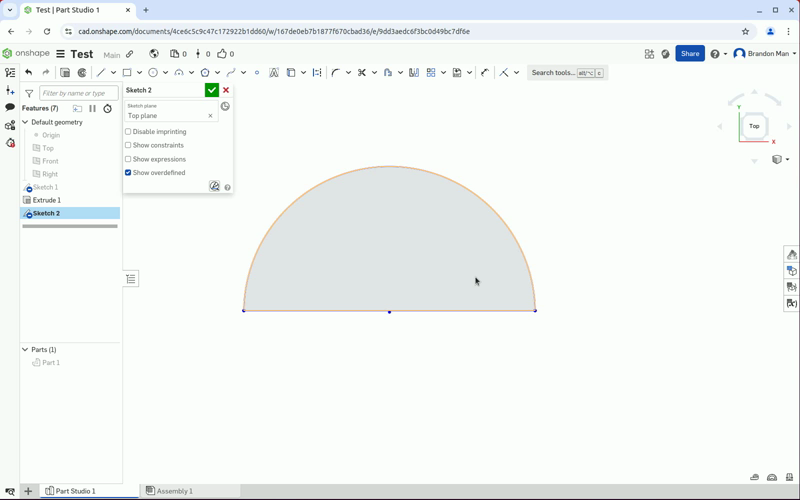
scroll(6)
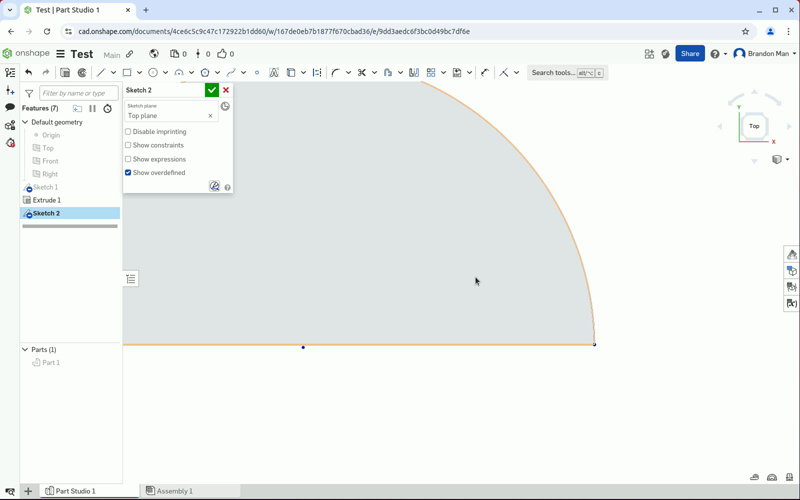
click(475, 276)
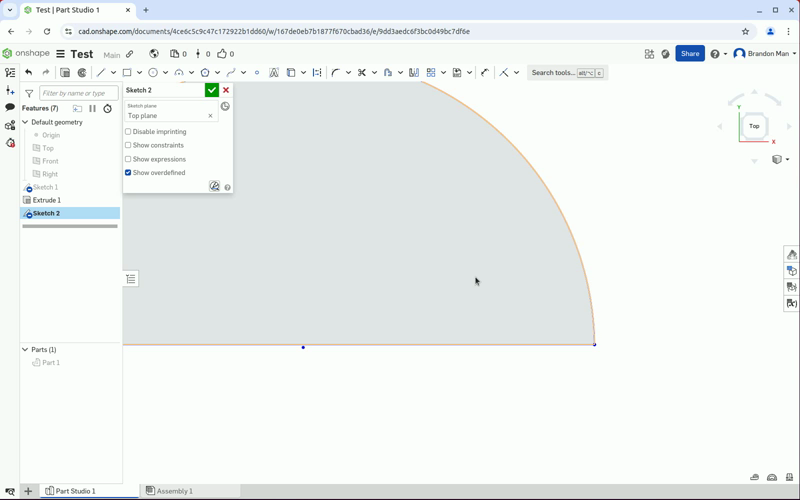
scroll(-6)
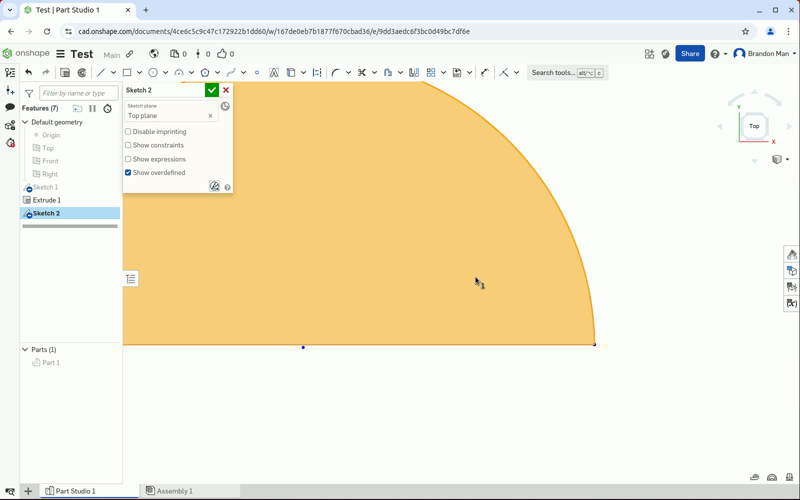
scroll(-6)
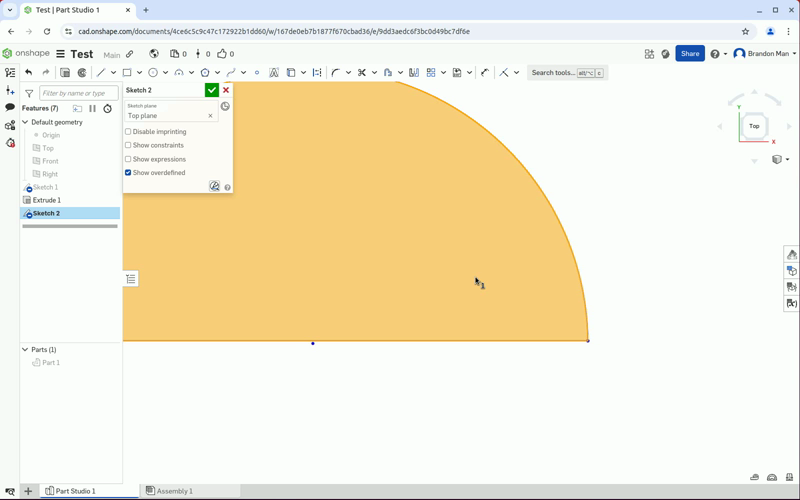
scroll(-6)
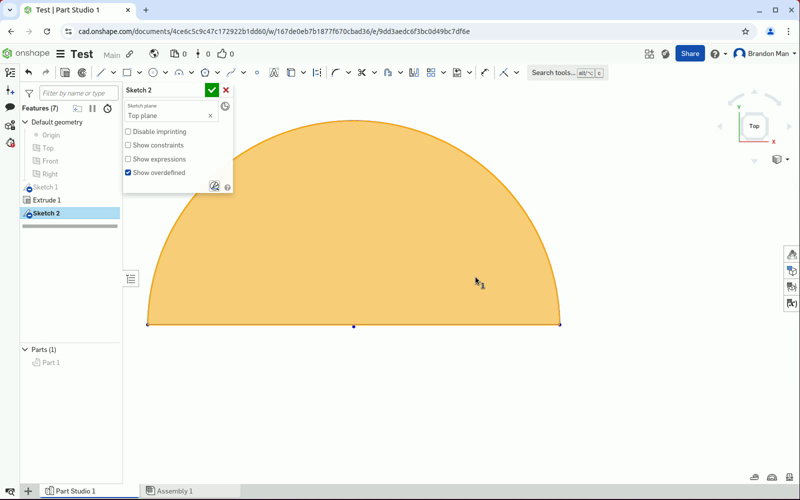
scroll(-6)
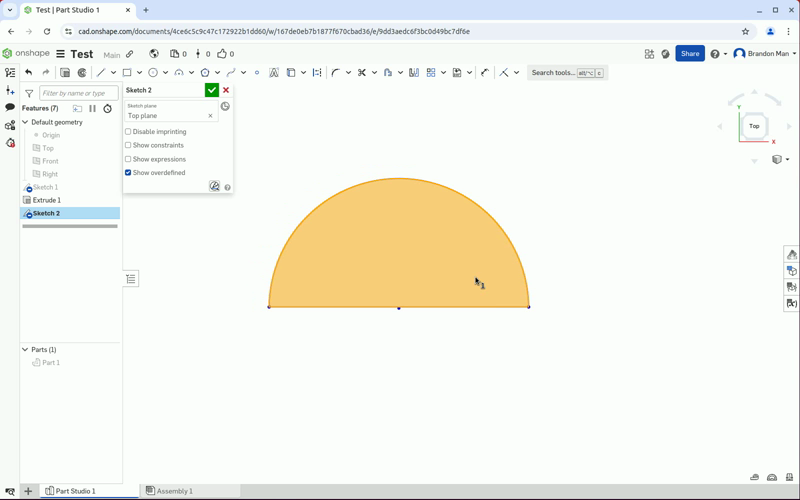
scroll(-6)
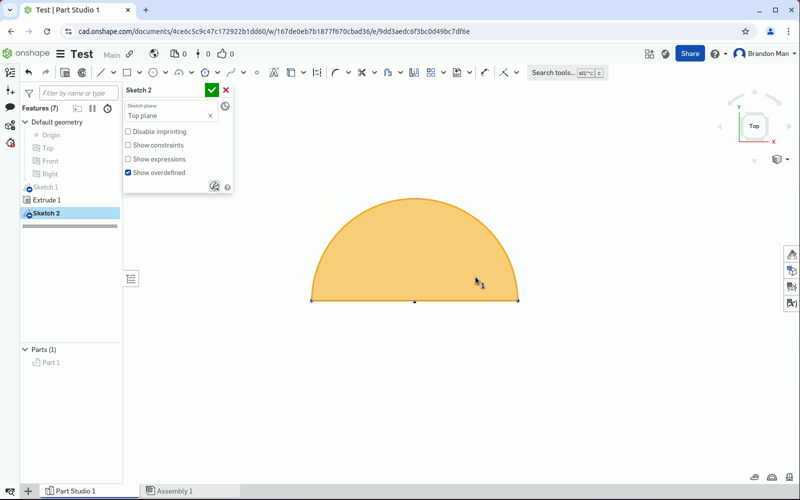
scroll(-6)
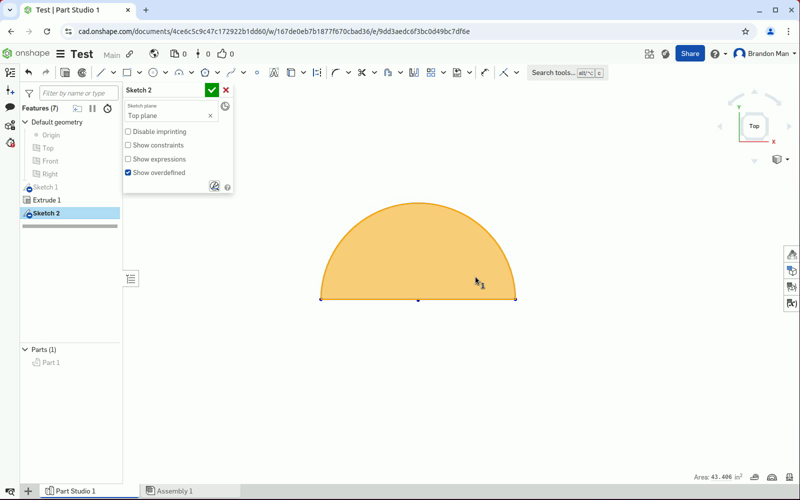
scroll(-6)
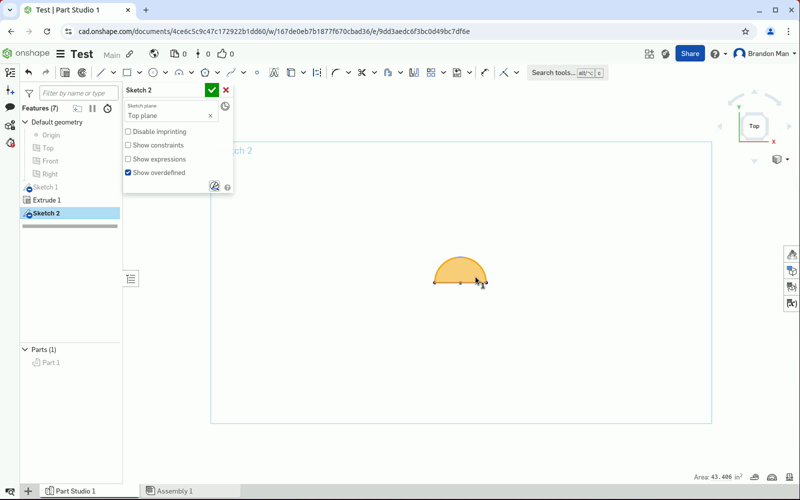
mouse_move(73, 352)
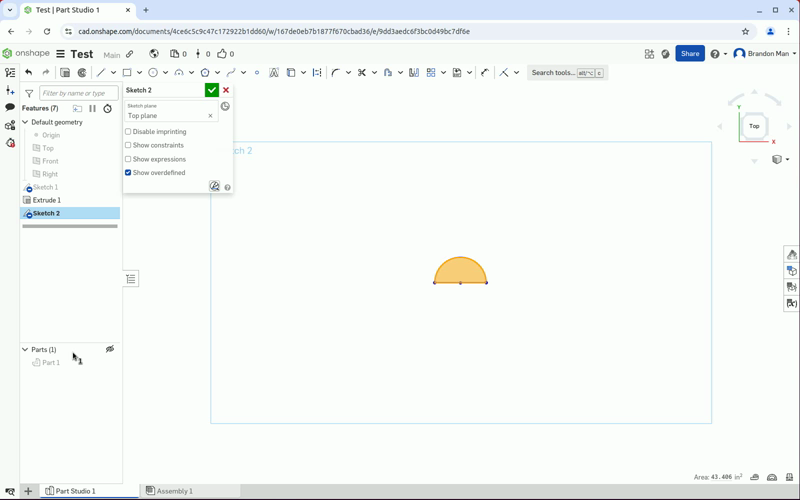
key(shift+y)
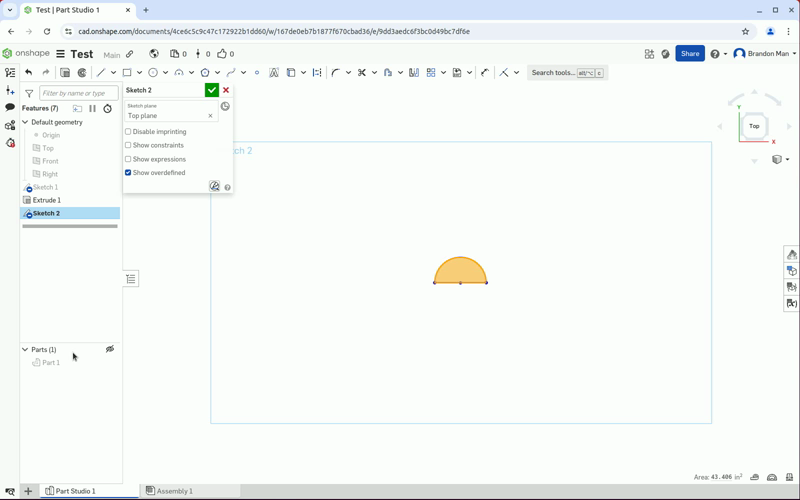
key(shift+e)
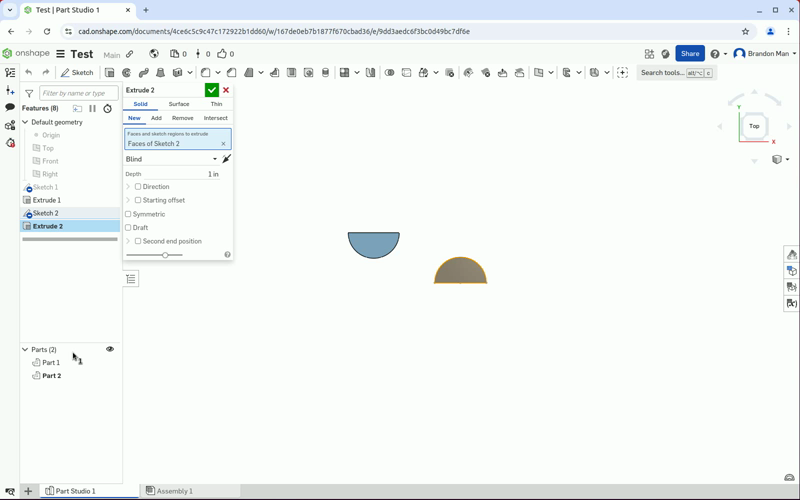
mouse_move(143, 106)
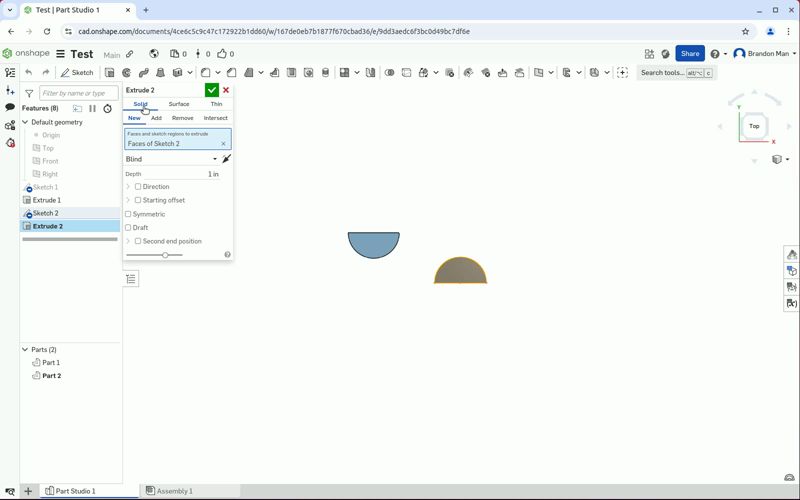
click(143, 106)
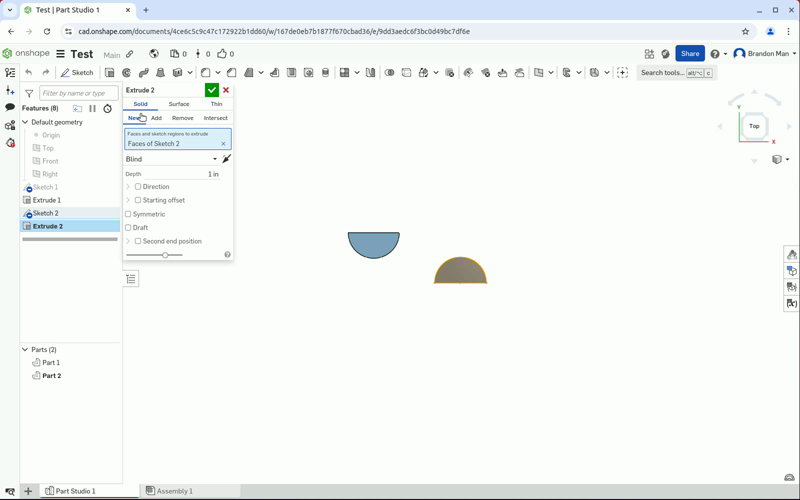
mouse_move(137, 120)
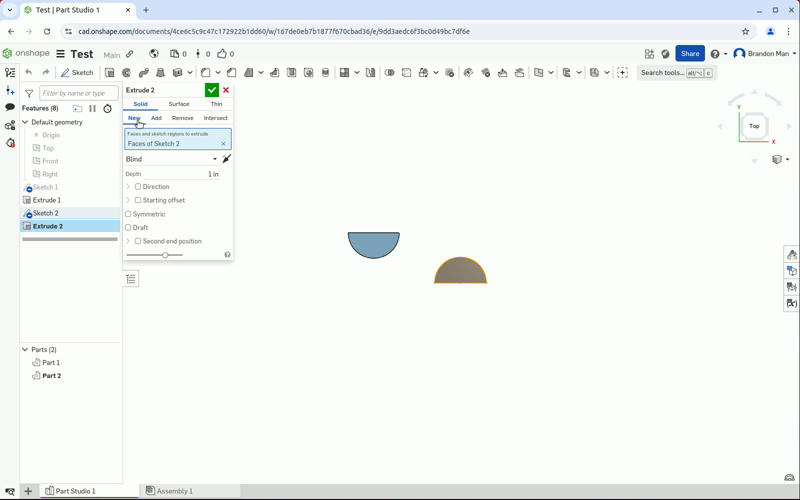
click(137, 120)
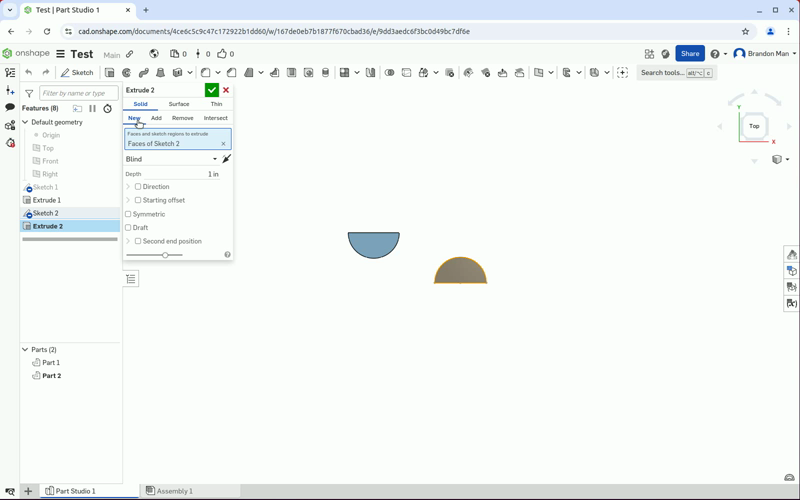
key(tab, 4)
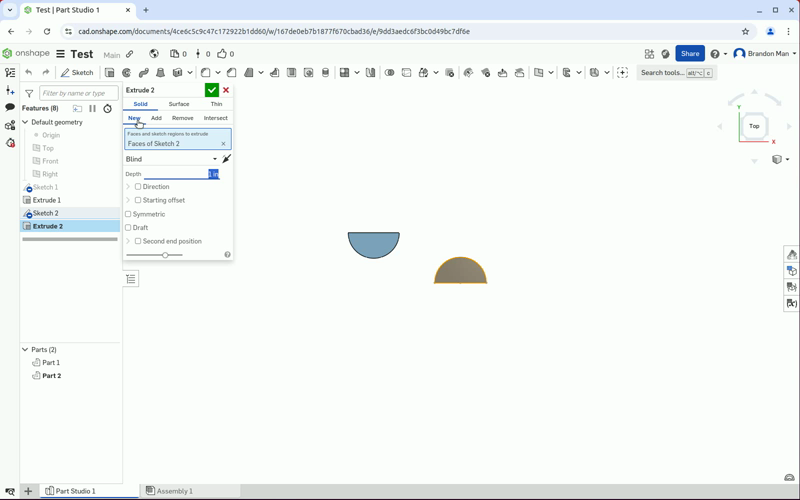
text(10.351)
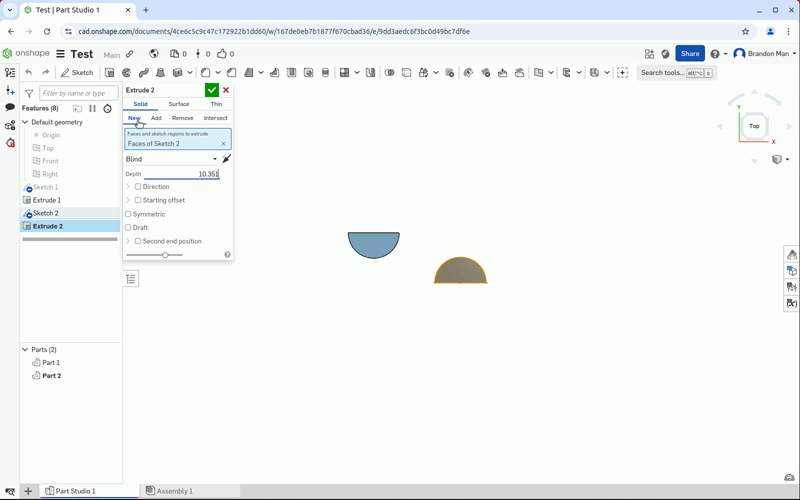
key(enter)
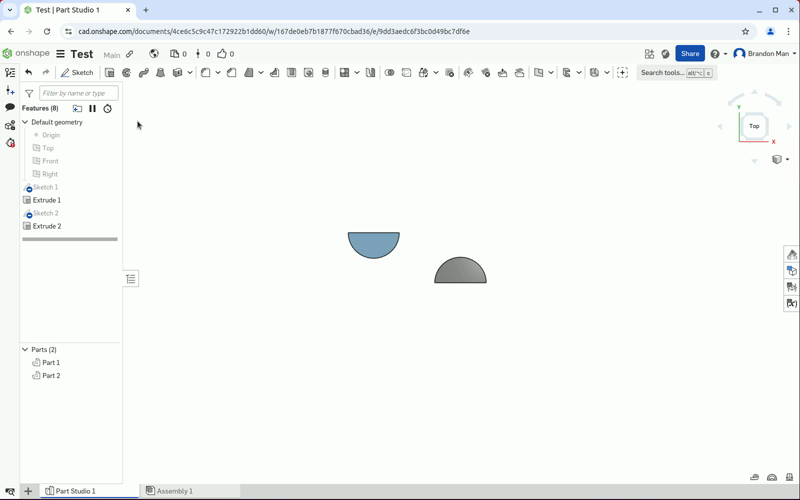
key(shift+h)
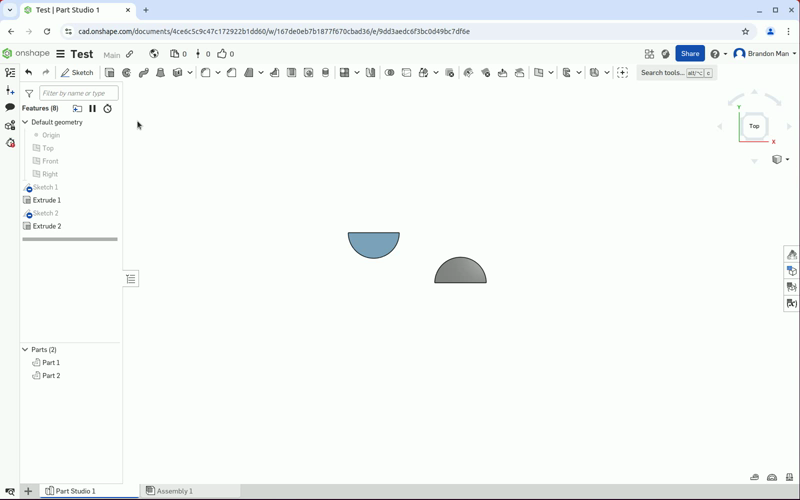
key(shift+h)
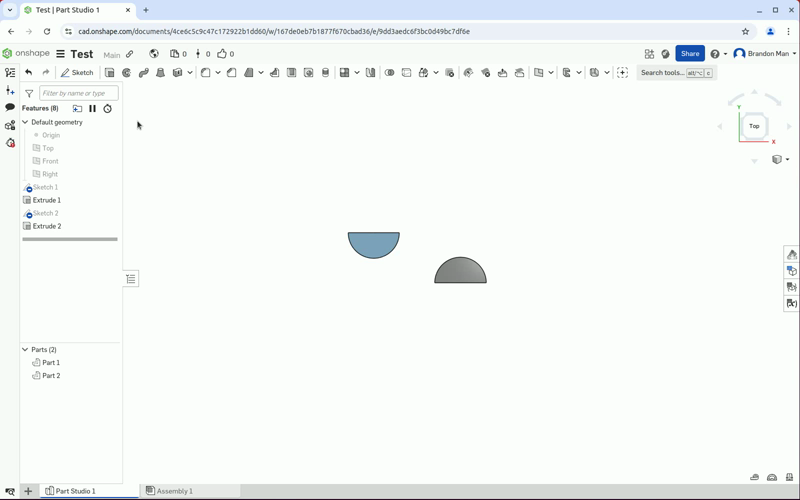
mouse_move(73, 189)
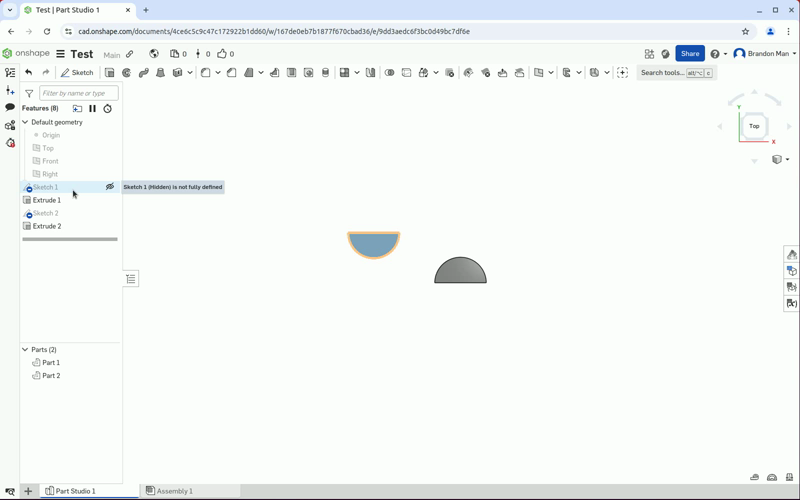
click(73, 189)
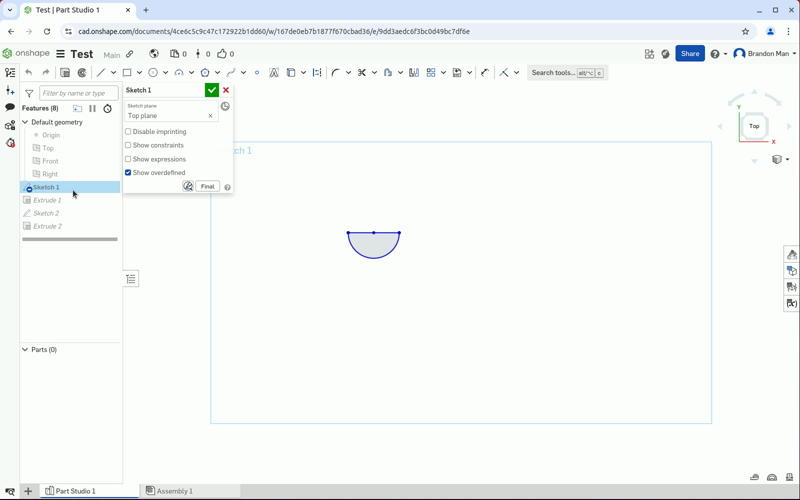
mouse_move(229, 92)
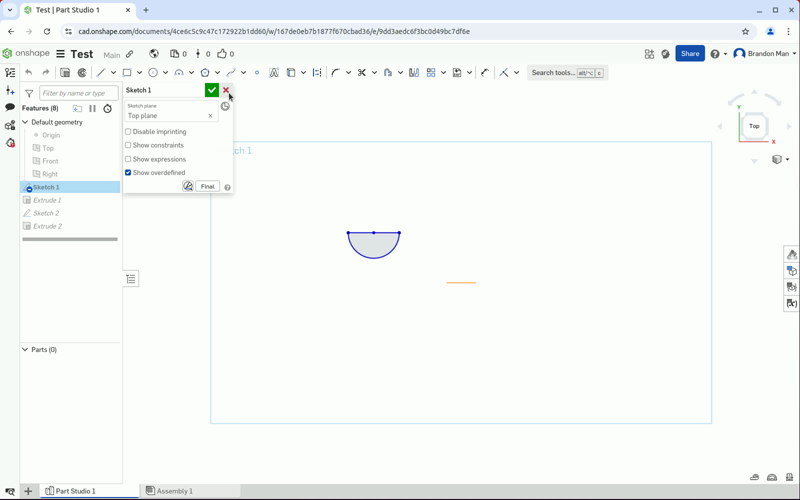
click(229, 92)
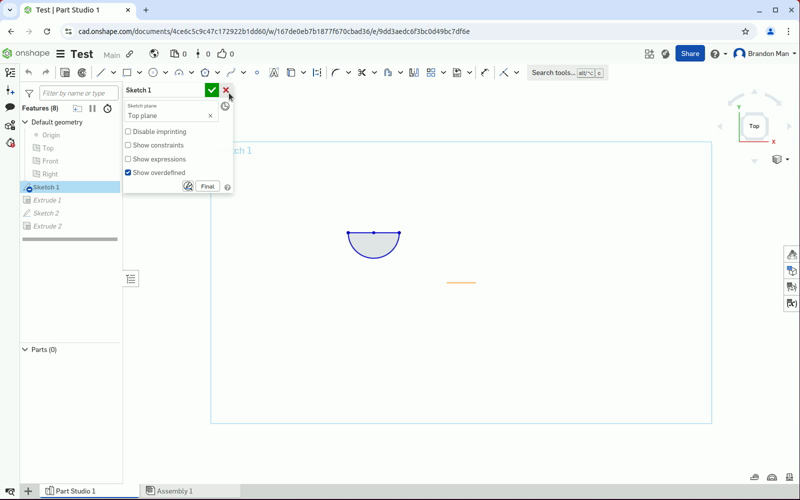
key(shift+s)
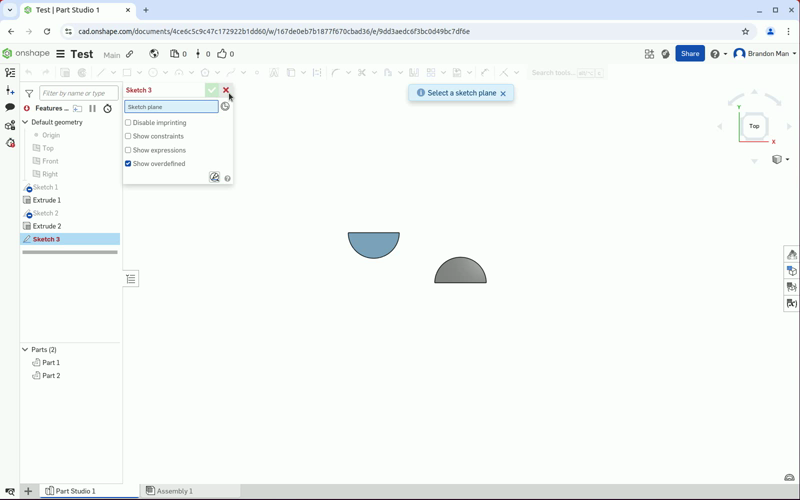
mouse_move(73, 150)
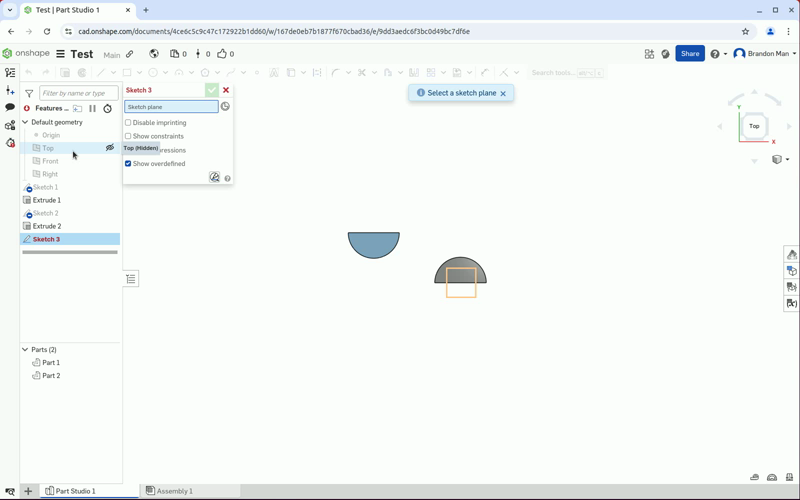
click(73, 150)
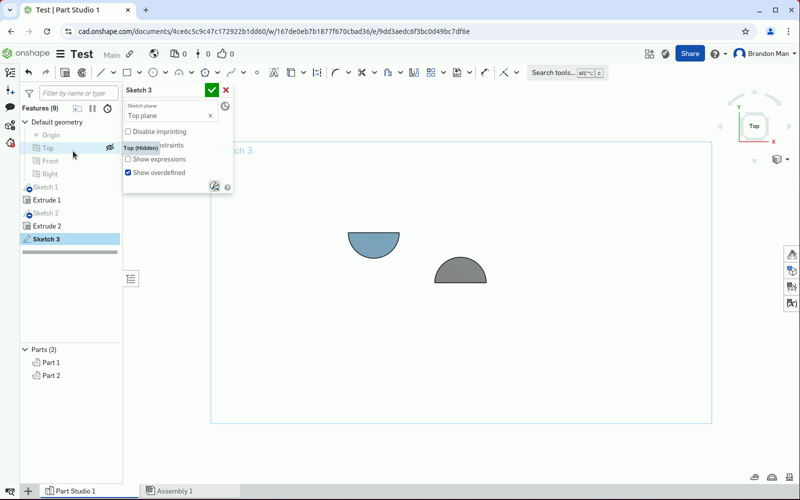
mouse_move(73, 352)
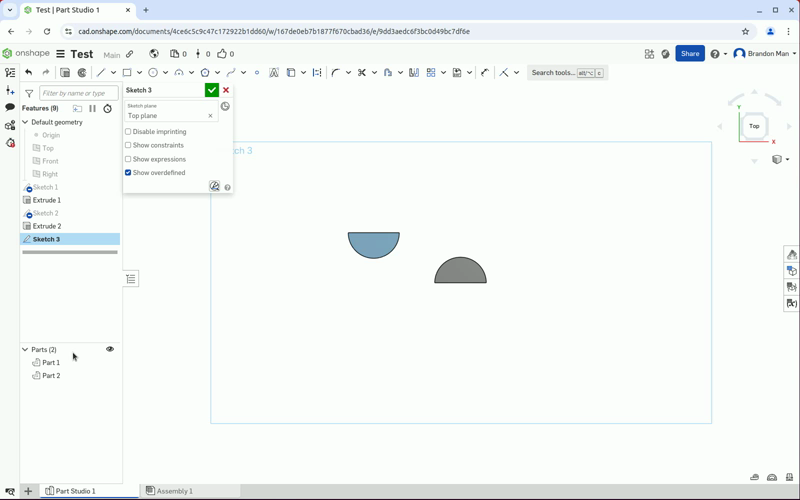
key(y)
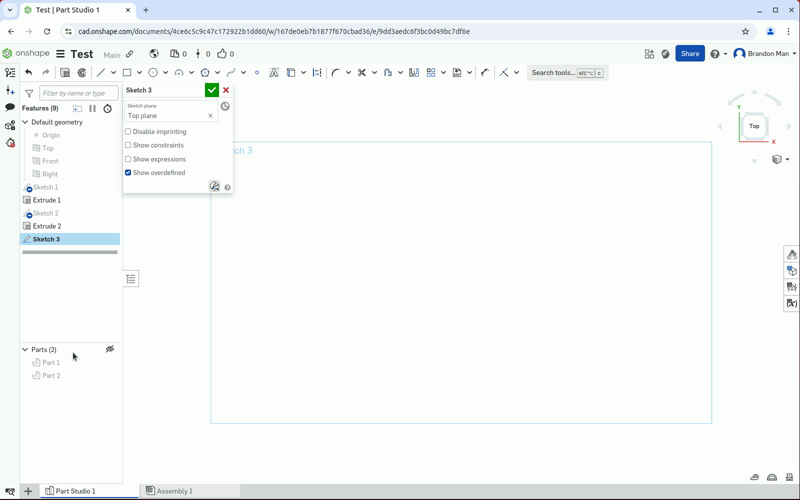
key(a)
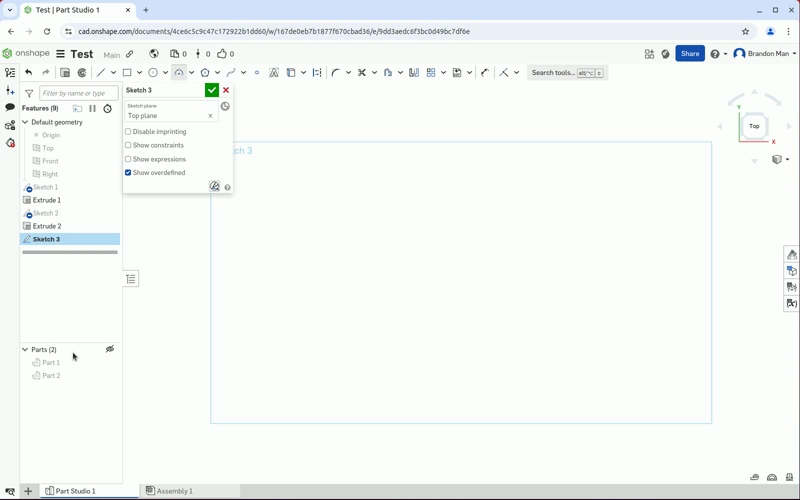
key_down(shift)
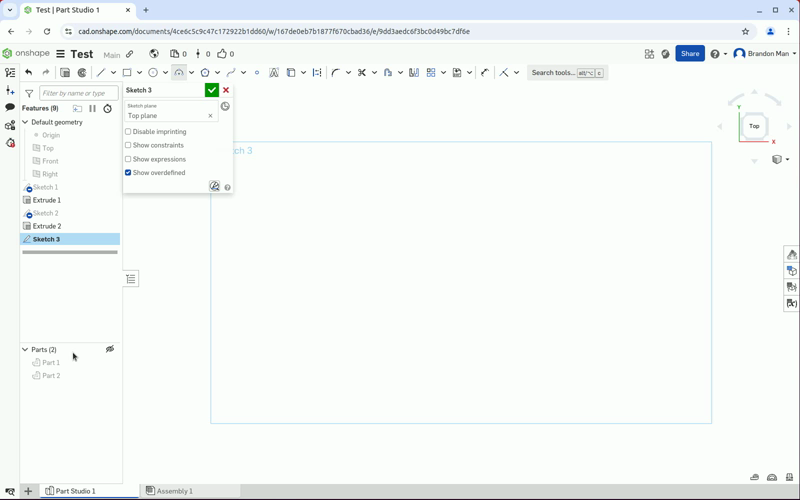
mouse_move(522, 232)
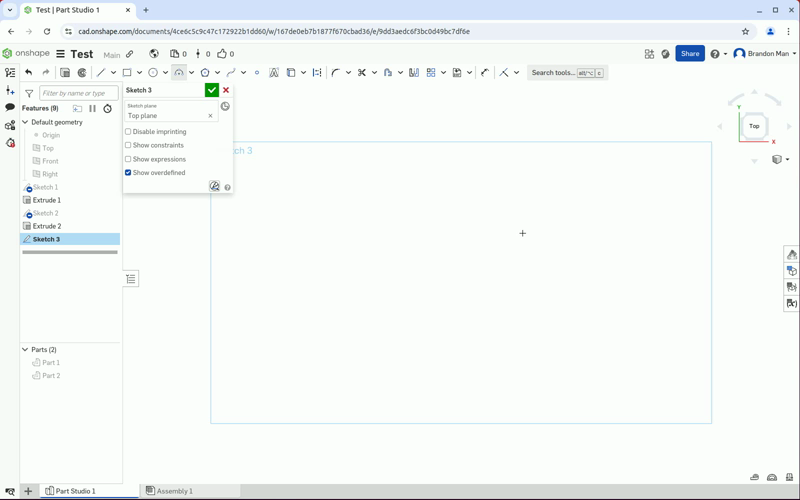
click(522, 232)
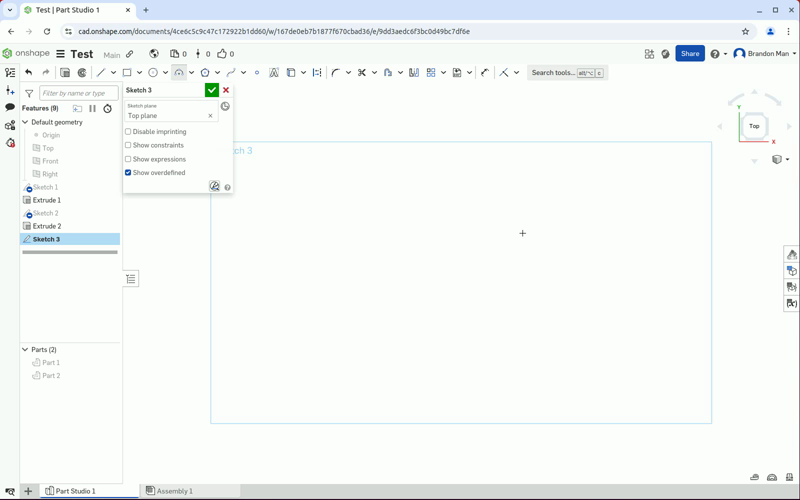
key_up(shift)
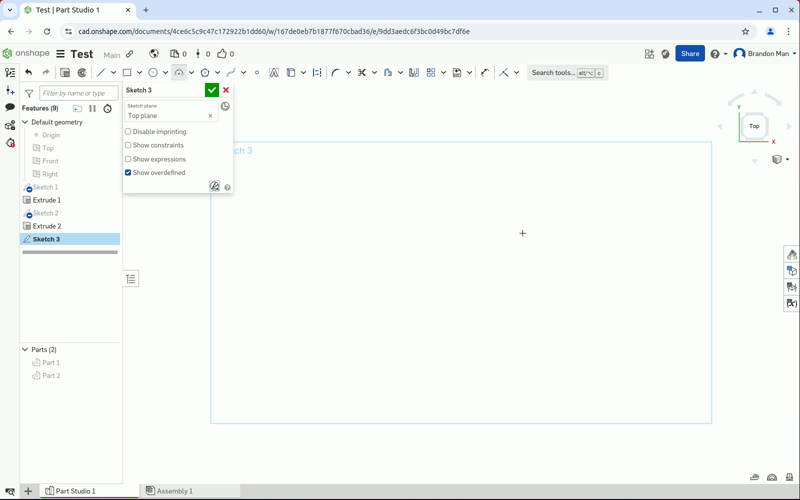
key_down(shift)
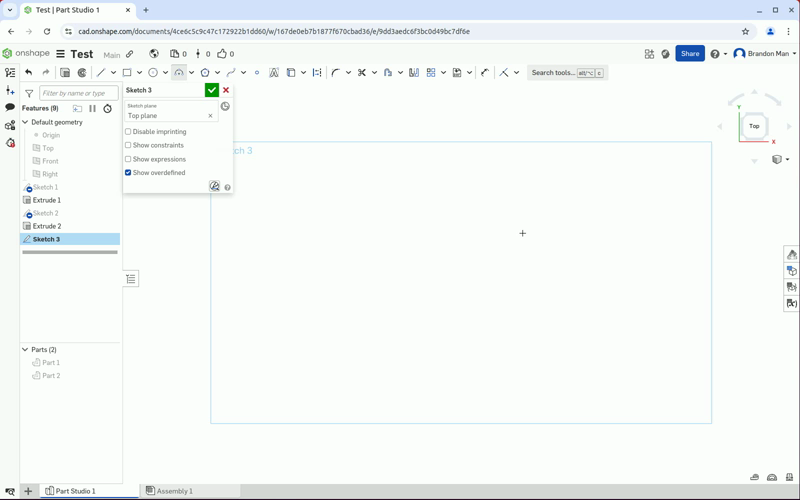
mouse_move(573, 232)
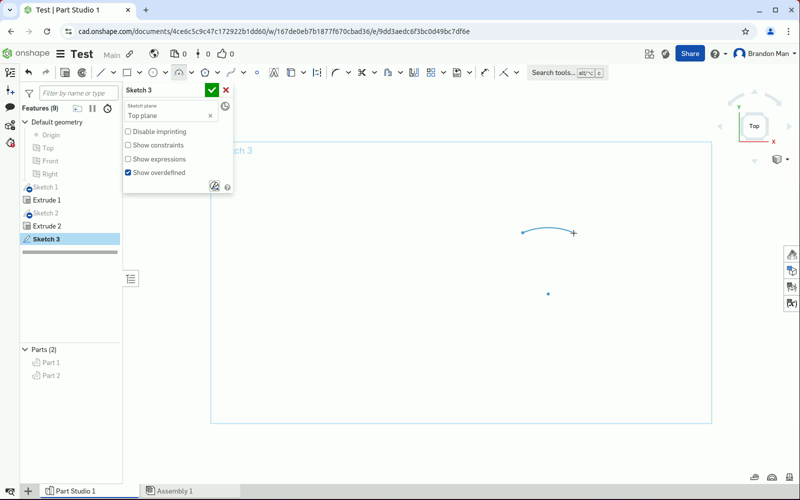
click(573, 232)
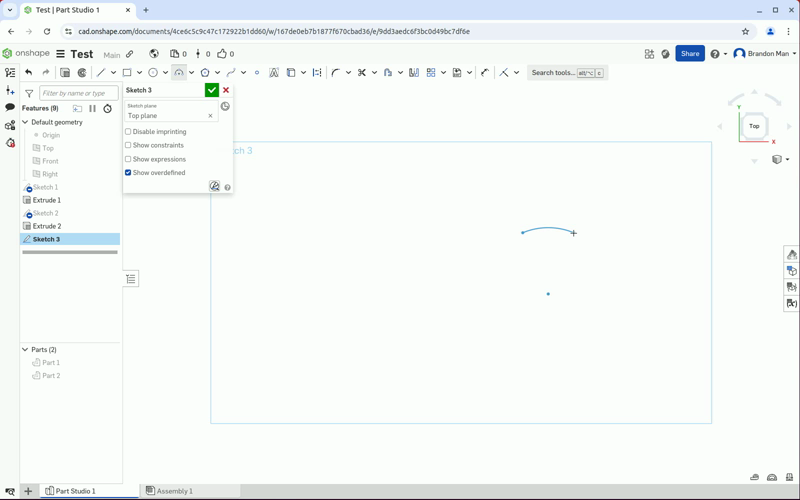
mouse_move(548, 258)
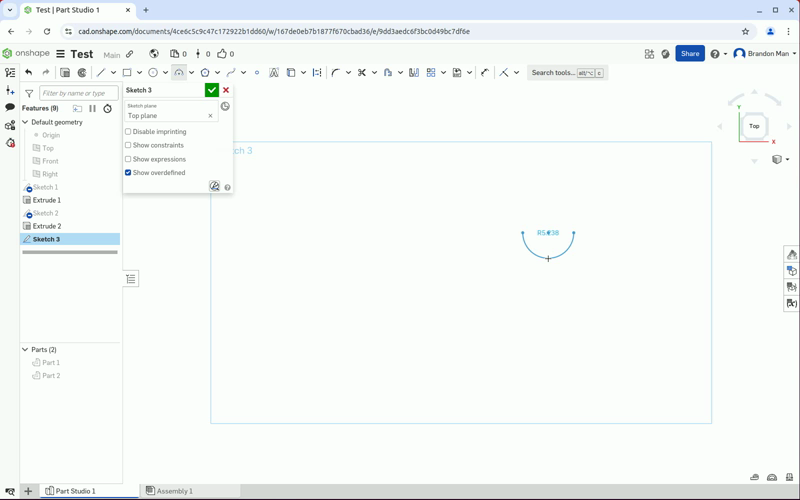
click(548, 258)
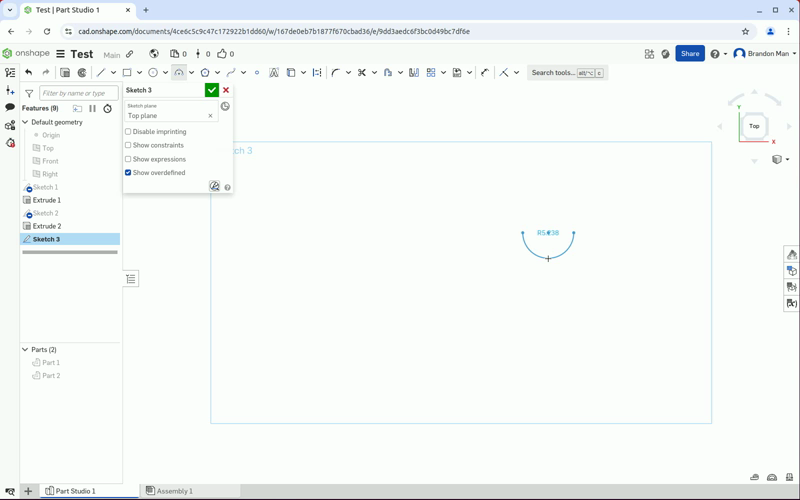
key_up(shift)
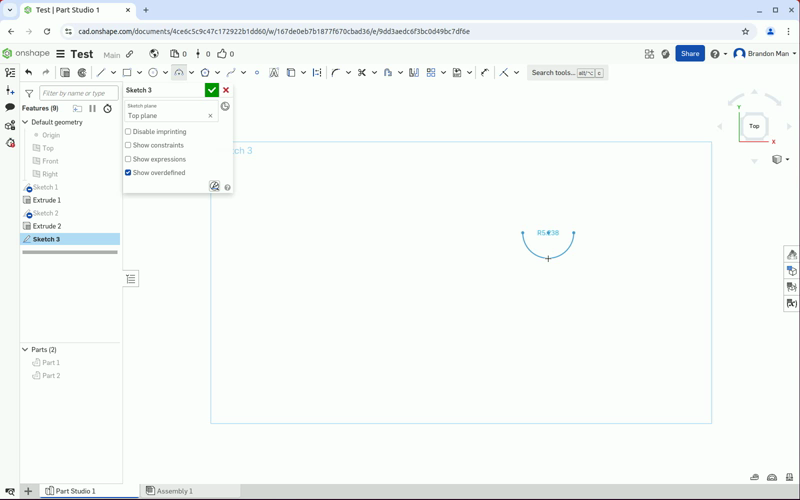
key(esc)
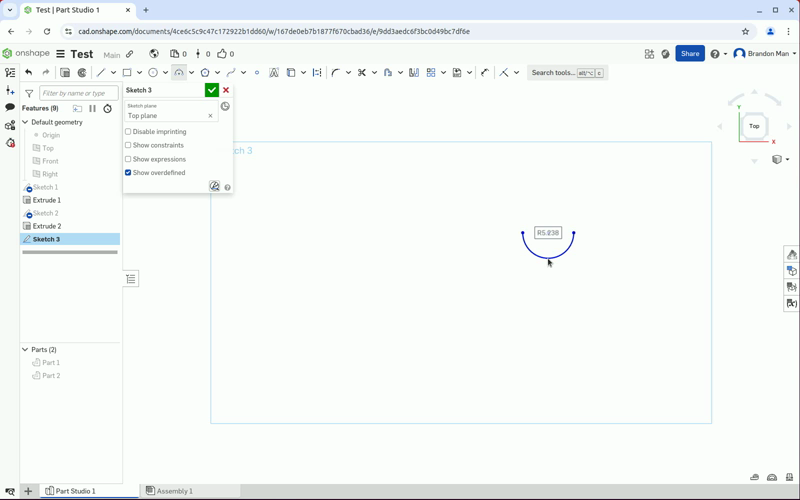
key(l)
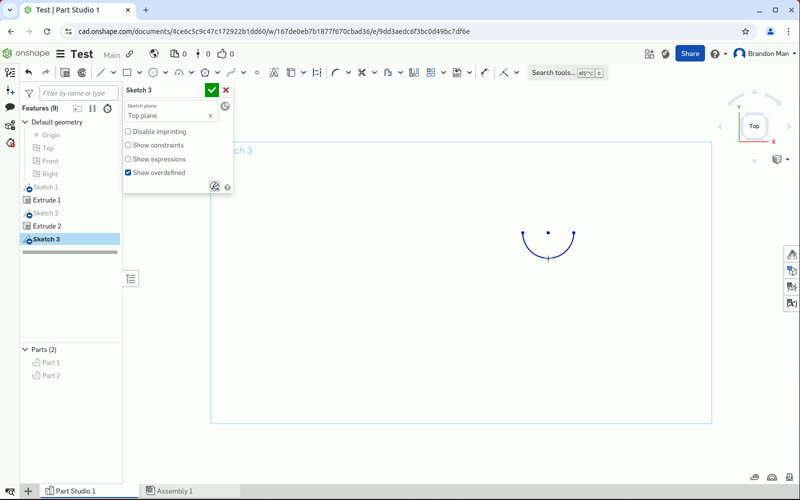
mouse_move(573, 232)
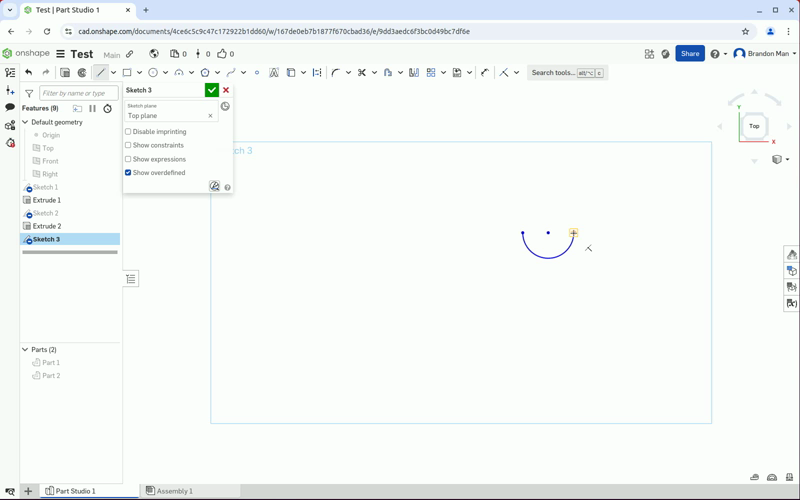
click(573, 232)
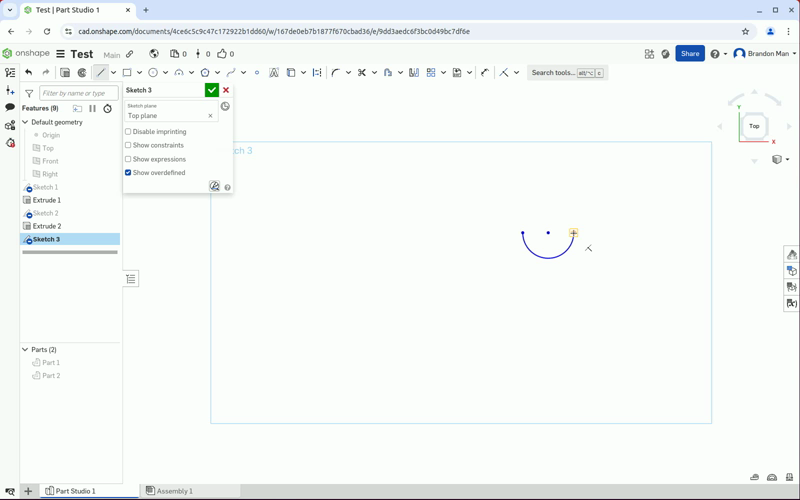
mouse_move(589, 232)
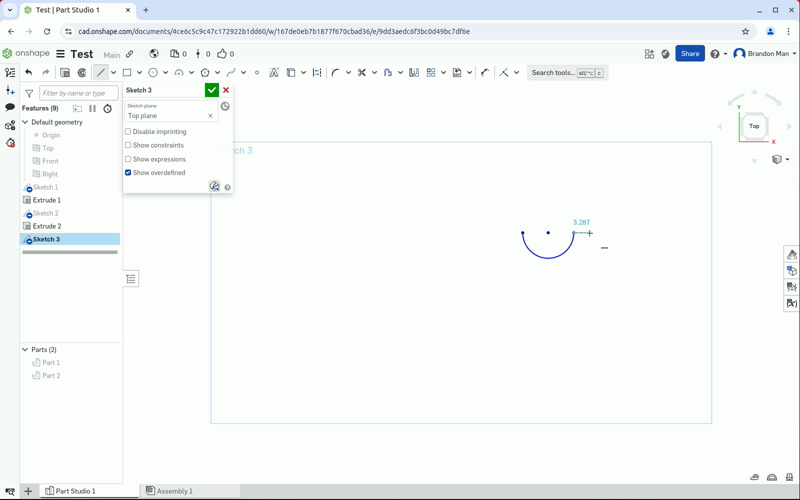
key_down(shift)
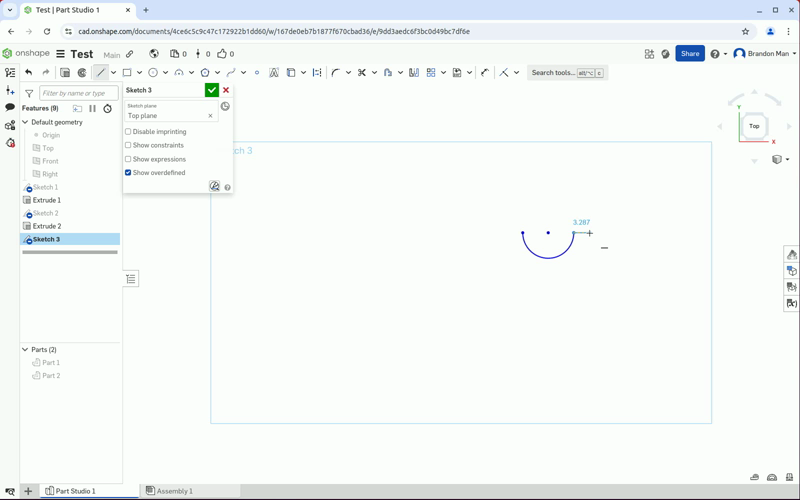
mouse_move(522, 232)
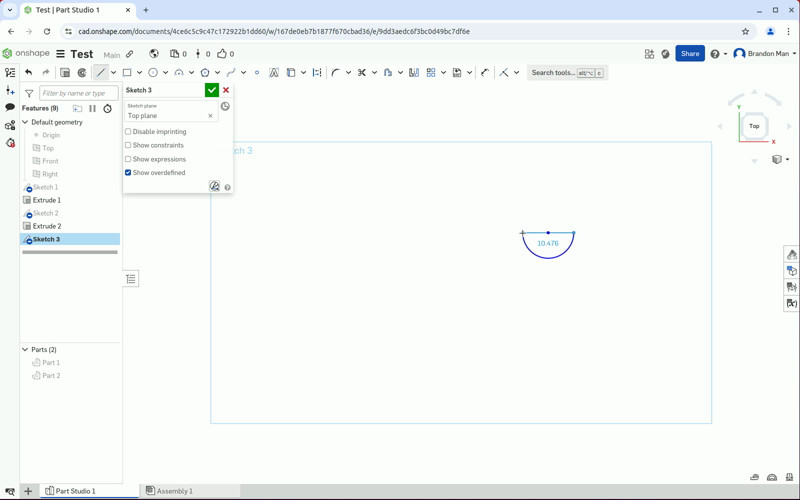
key_up(shift)
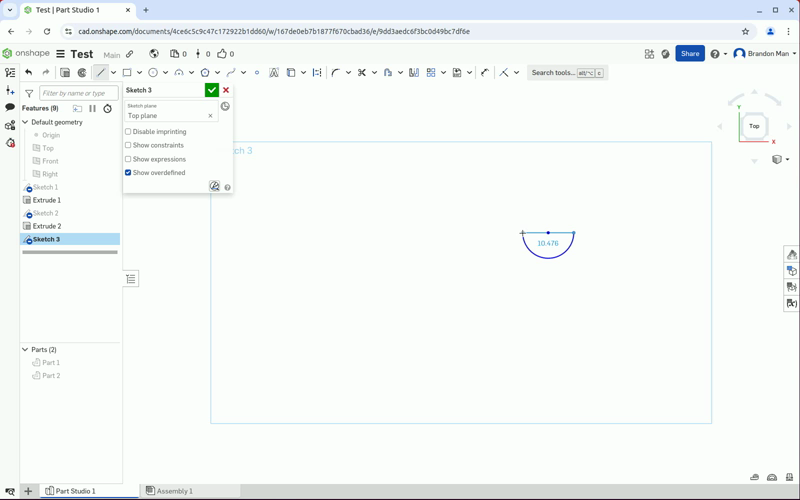
click(522, 232)
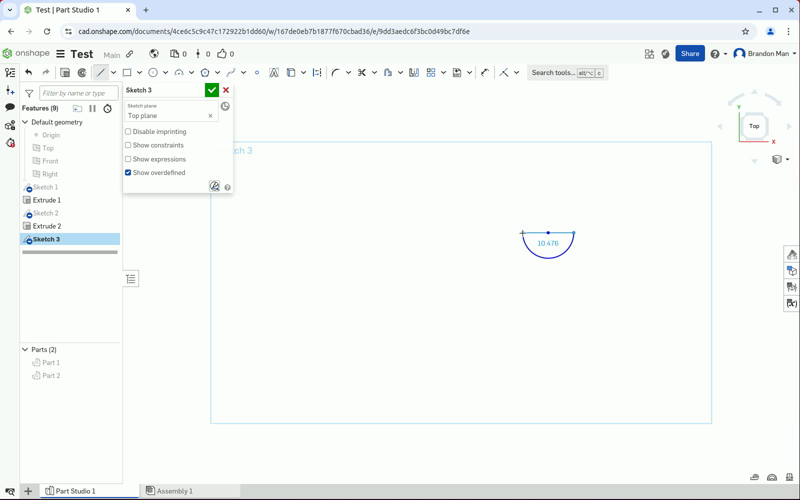
key(esc)
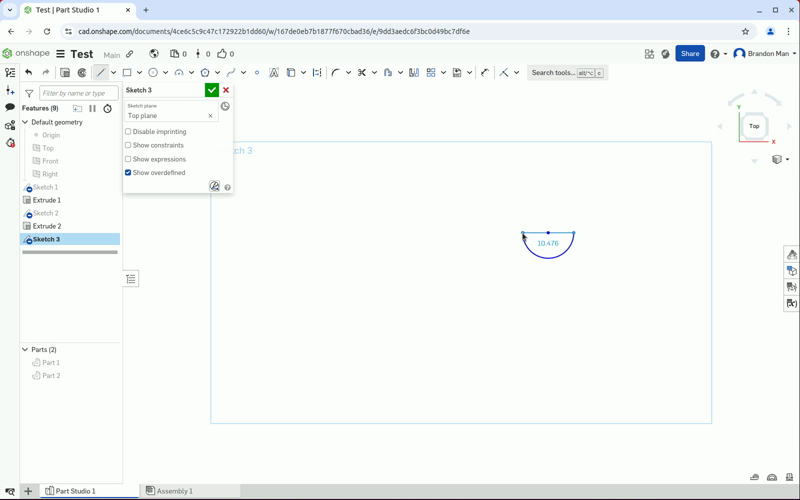
mouse_move(539, 255)
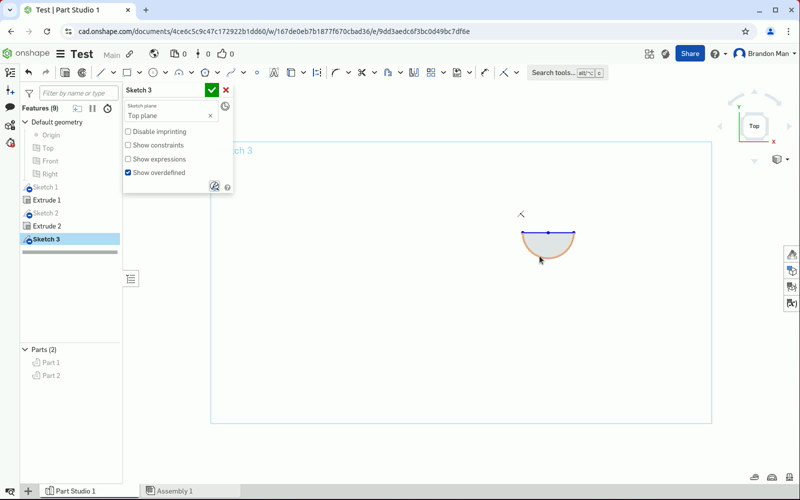
scroll(6)
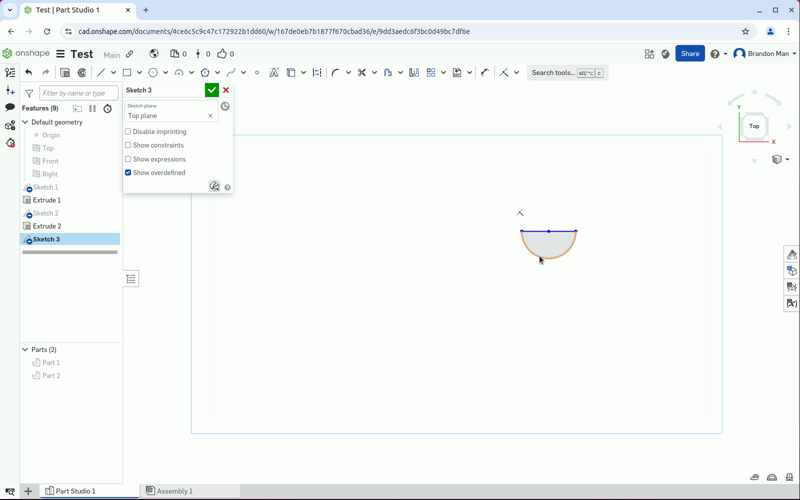
scroll(6)
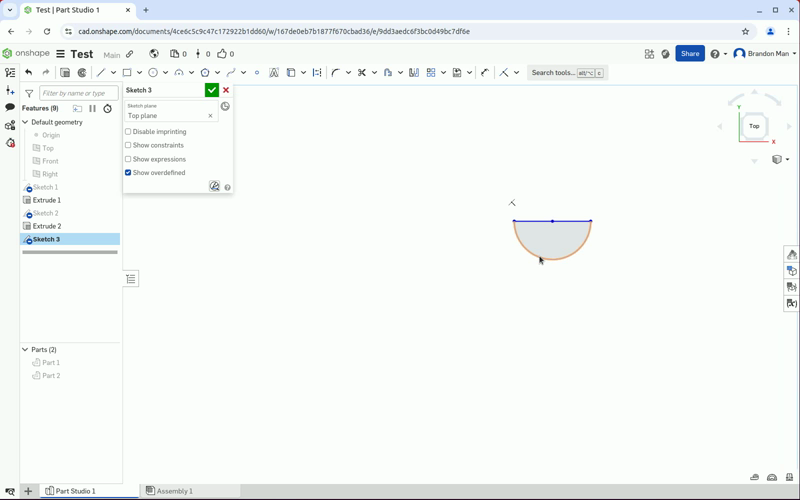
scroll(6)
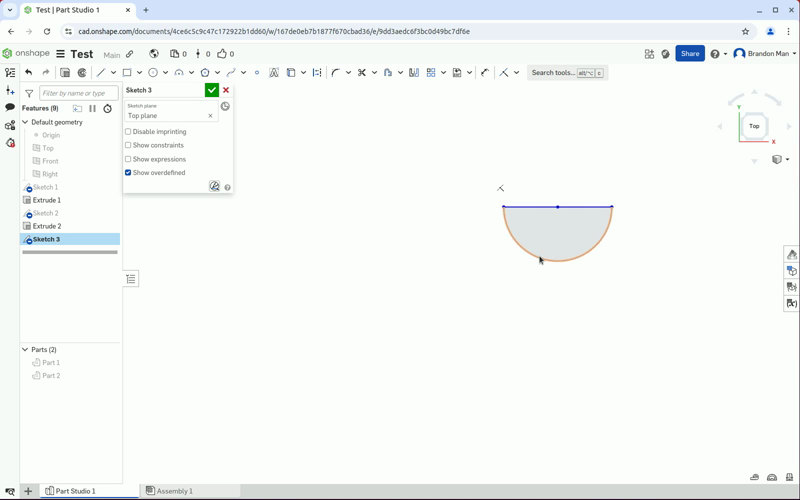
scroll(6)
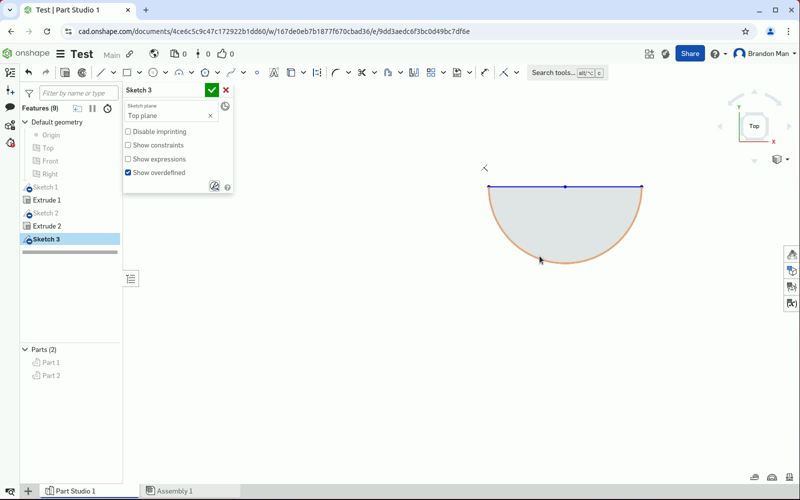
scroll(6)
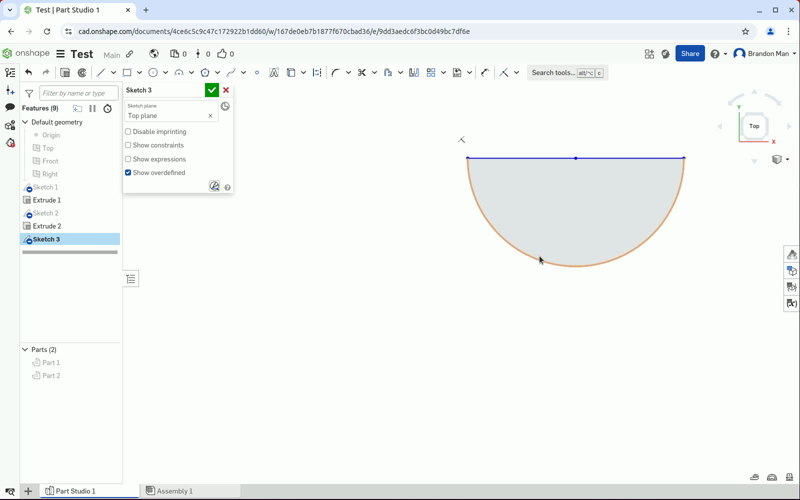
scroll(6)
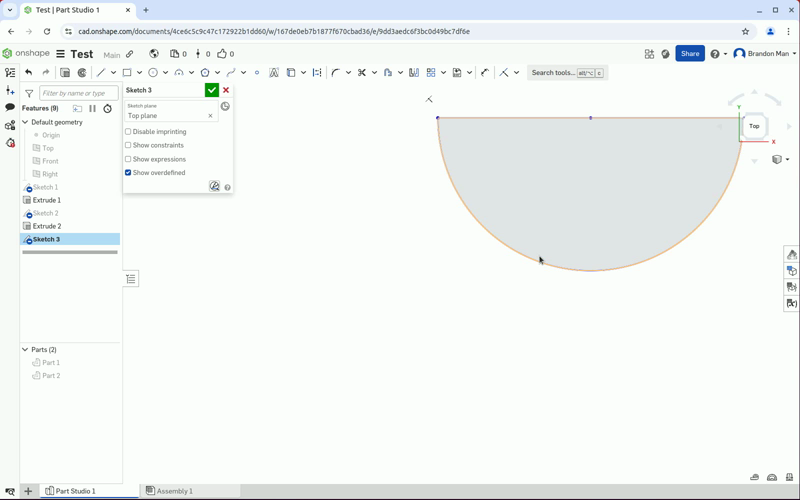
scroll(6)
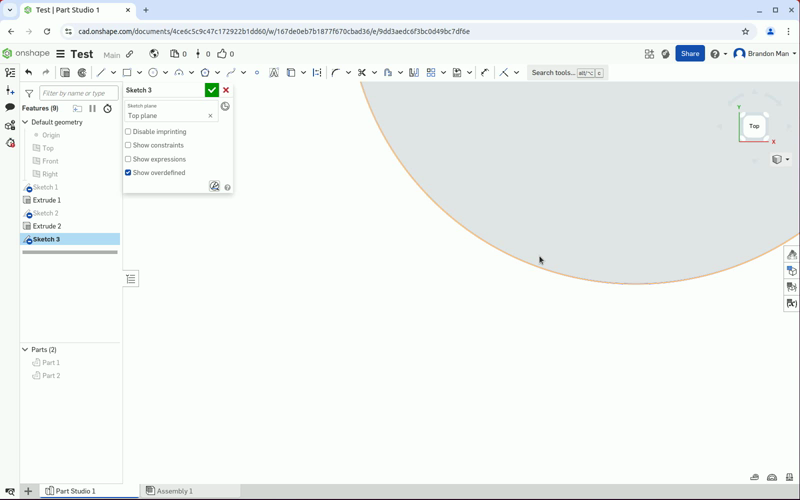
click(539, 255)
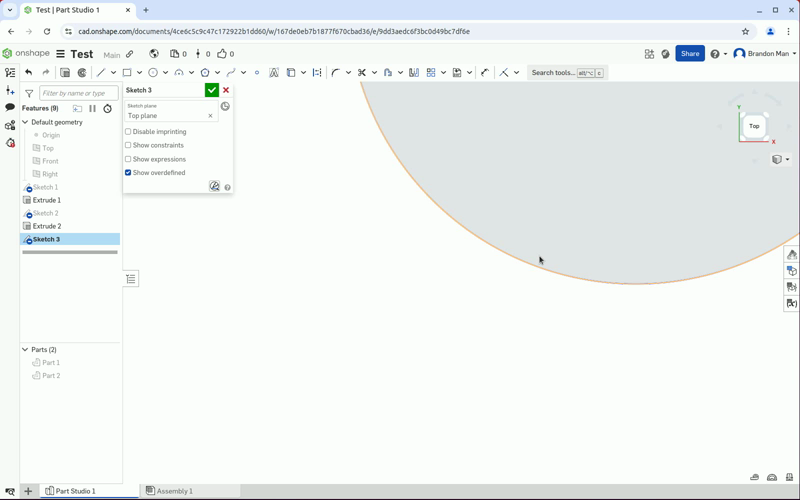
scroll(-6)
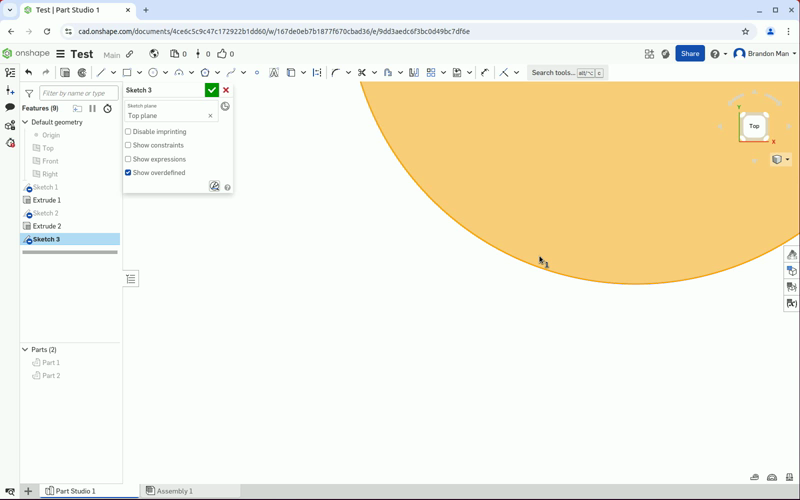
scroll(-6)
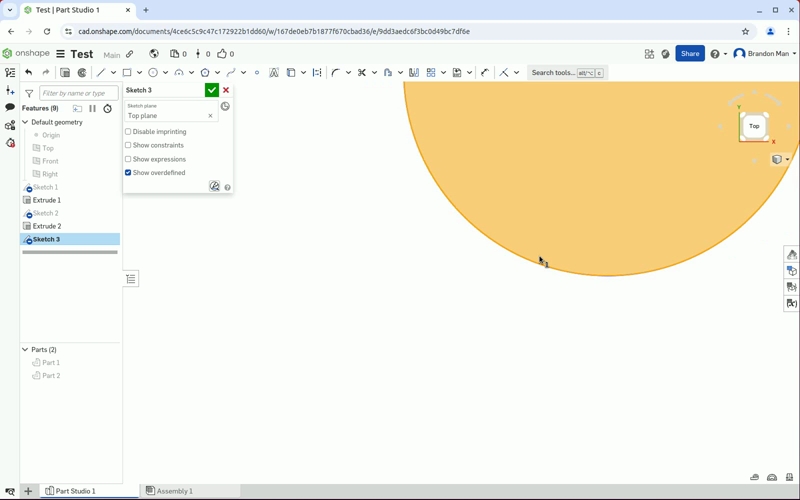
scroll(-6)
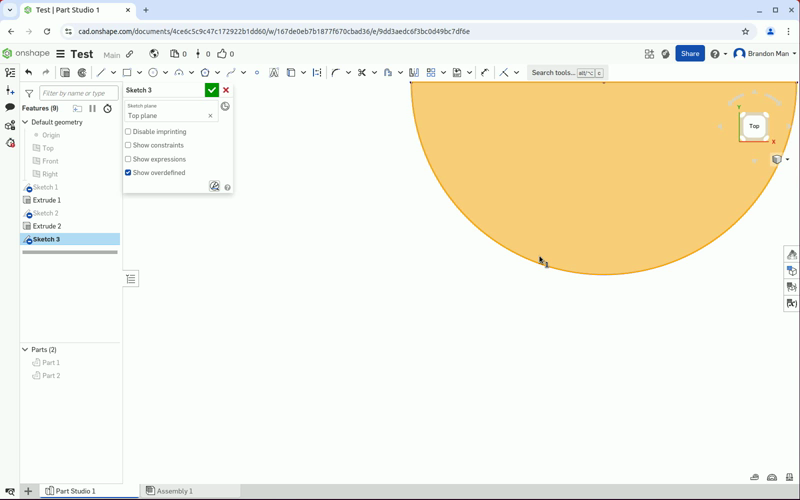
scroll(-6)
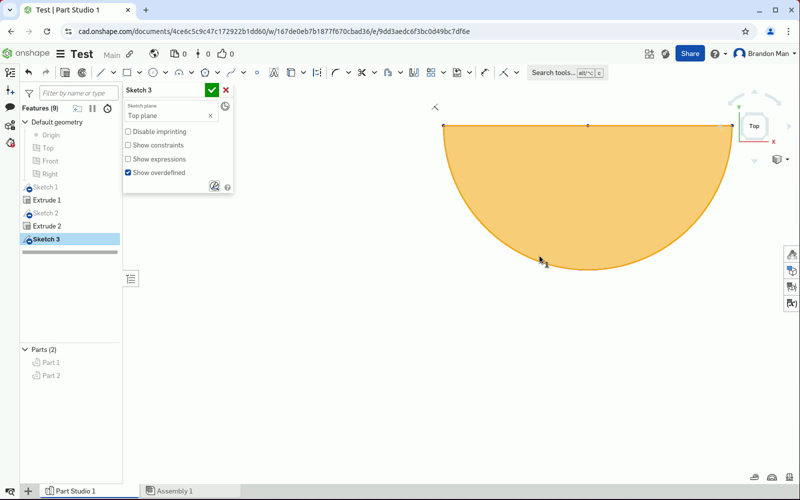
scroll(-6)
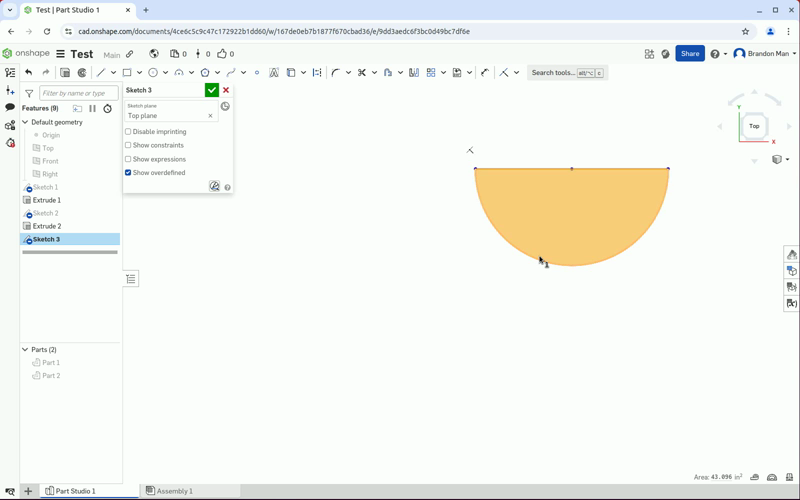
scroll(-6)
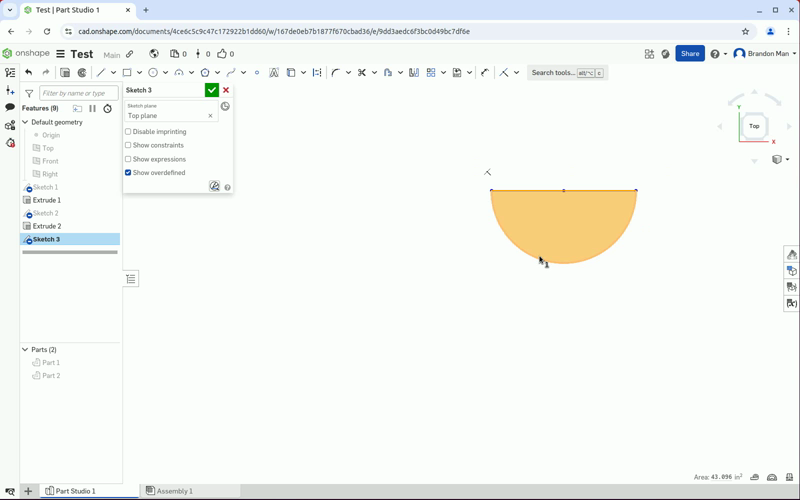
scroll(-6)
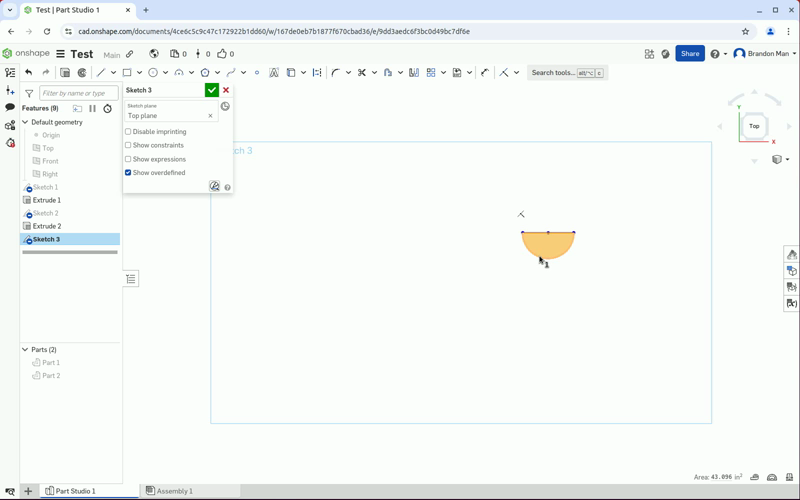
mouse_move(73, 352)
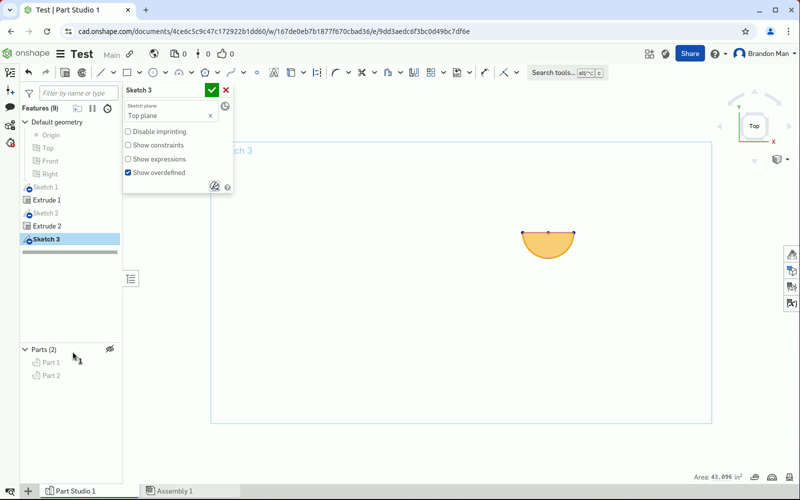
key(shift+y)
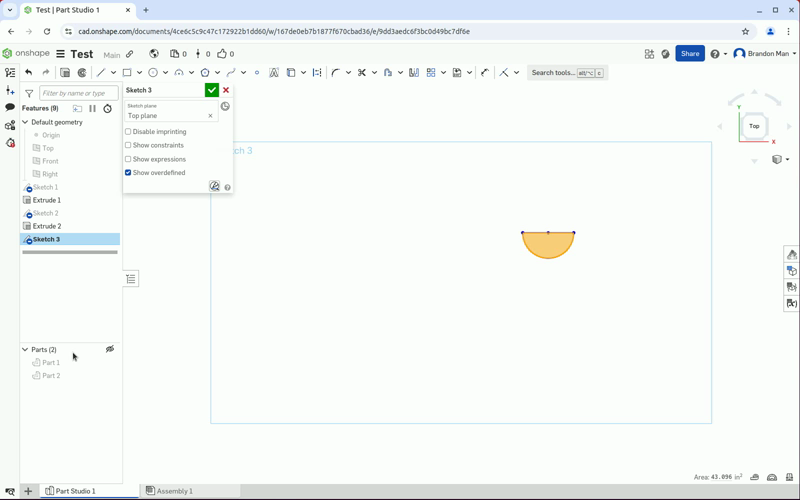
key(shift+e)
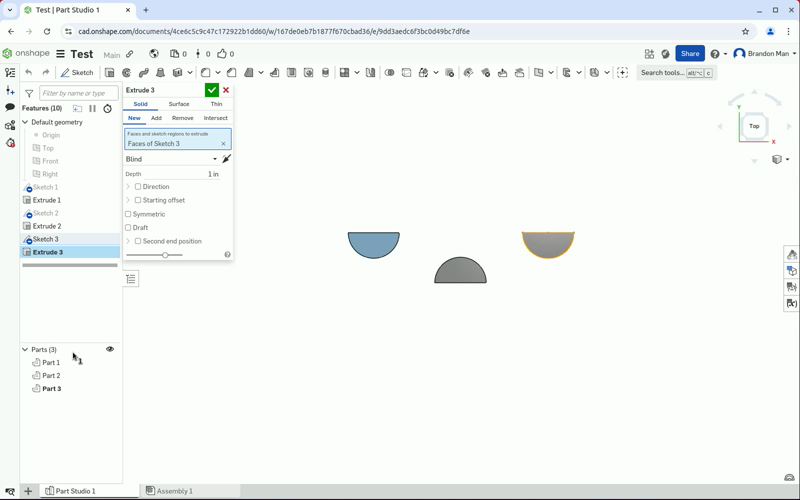
mouse_move(143, 106)
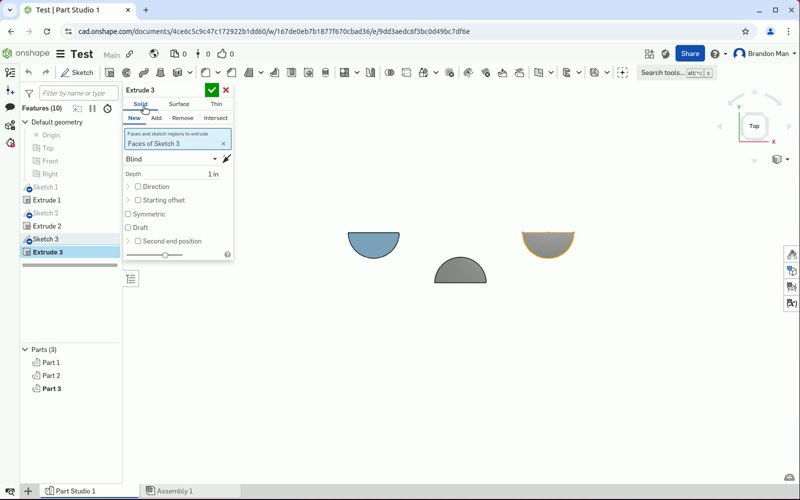
click(143, 106)
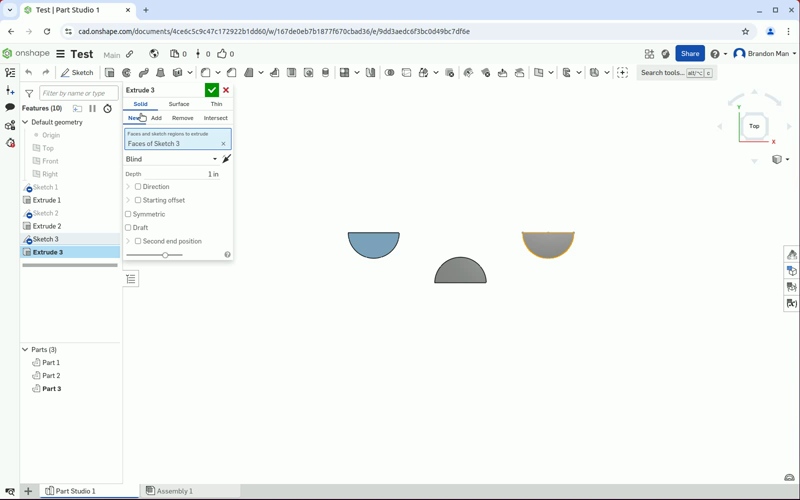
mouse_move(137, 120)
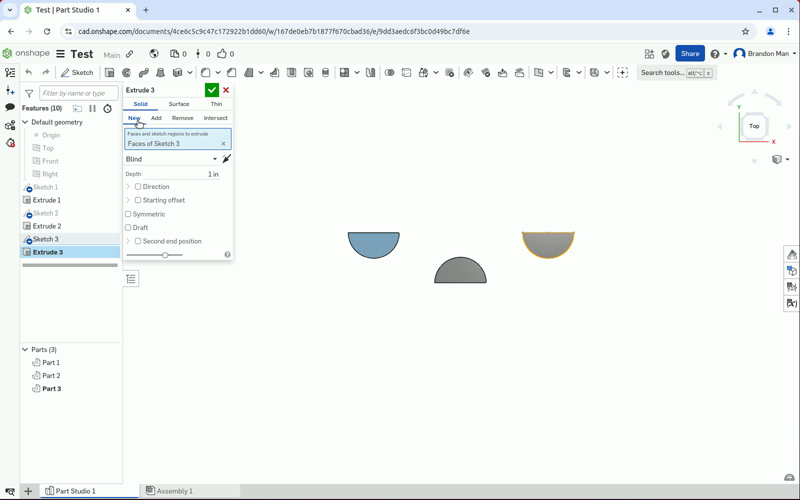
click(137, 120)
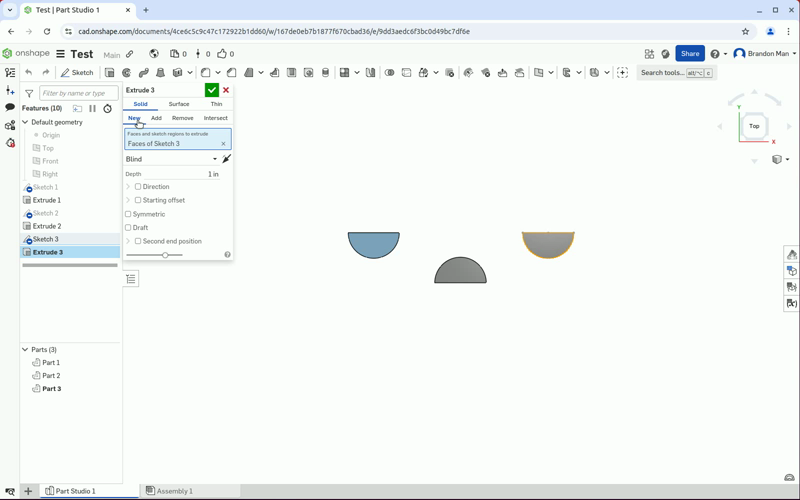
key(tab, 4)
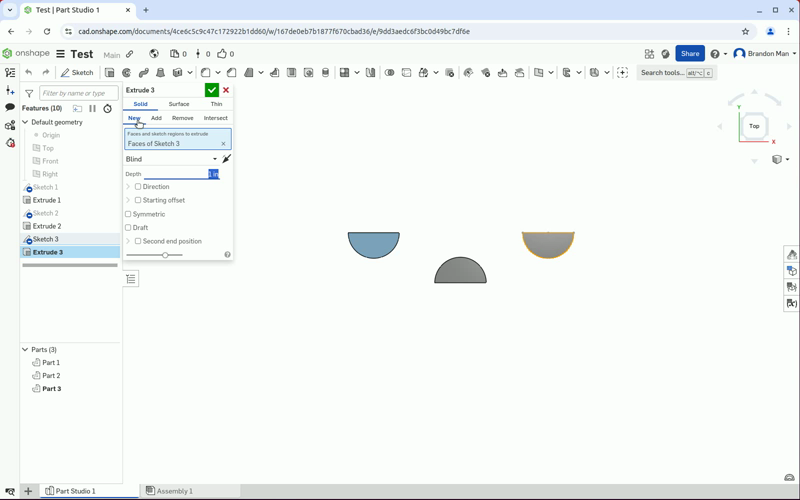
text(10.351)
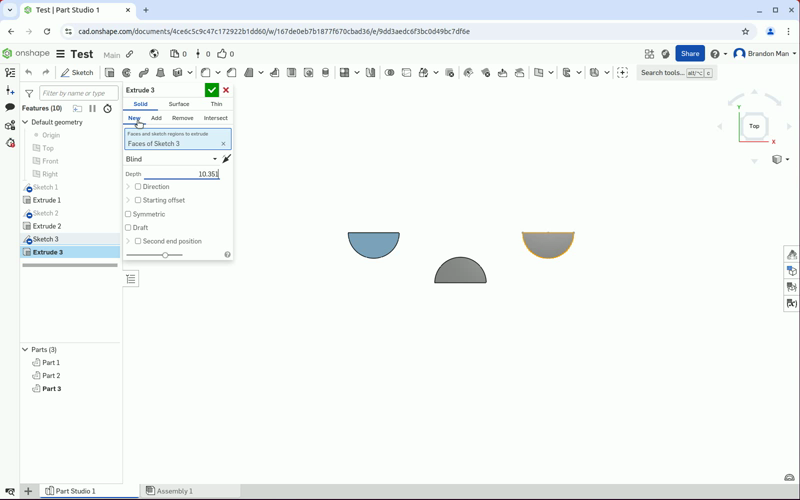
key(enter)
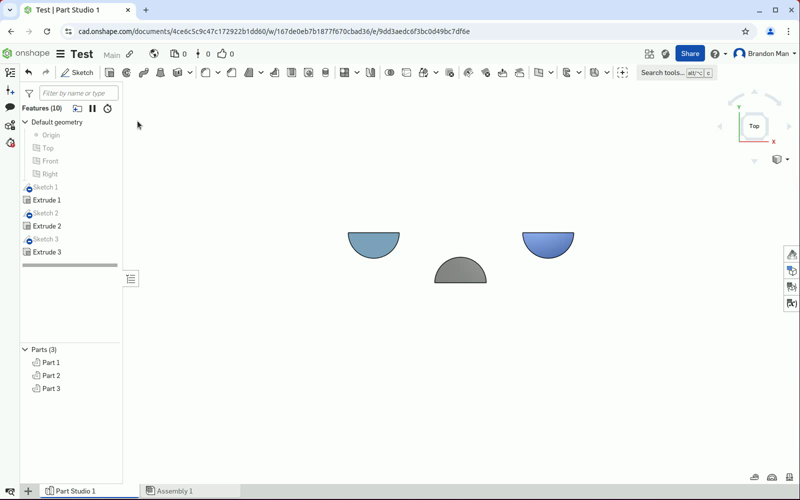
key(shift+h)
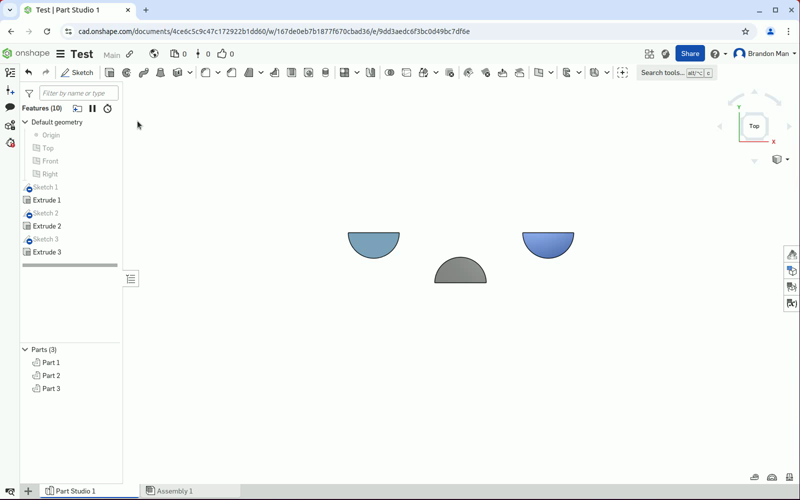
key(shift+h)
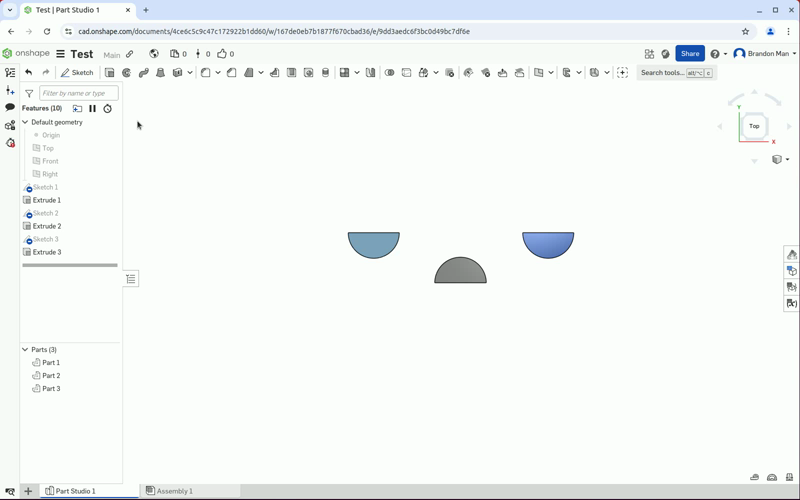
mouse_move(73, 189)
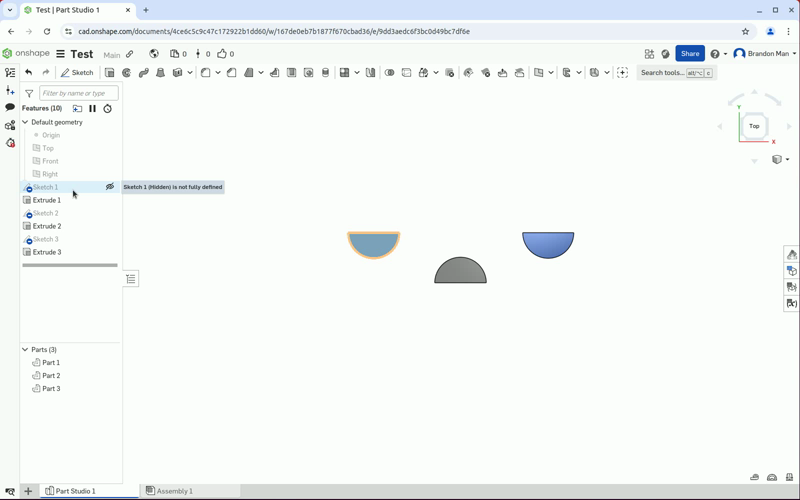
click(73, 189)
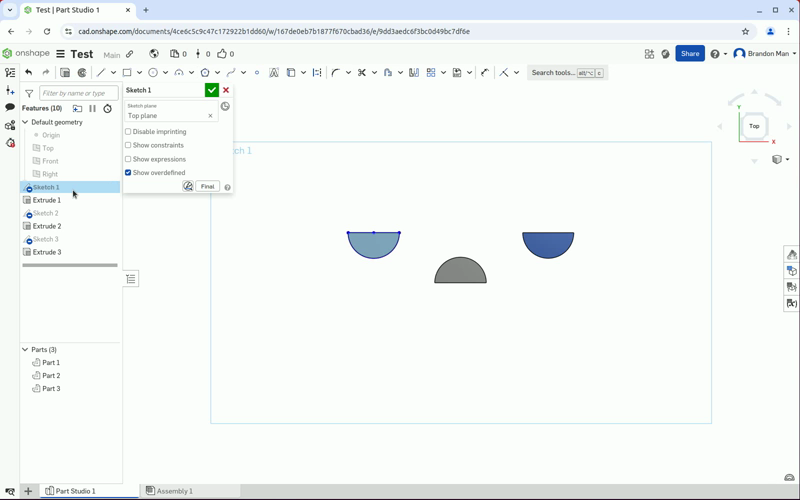
mouse_move(229, 92)
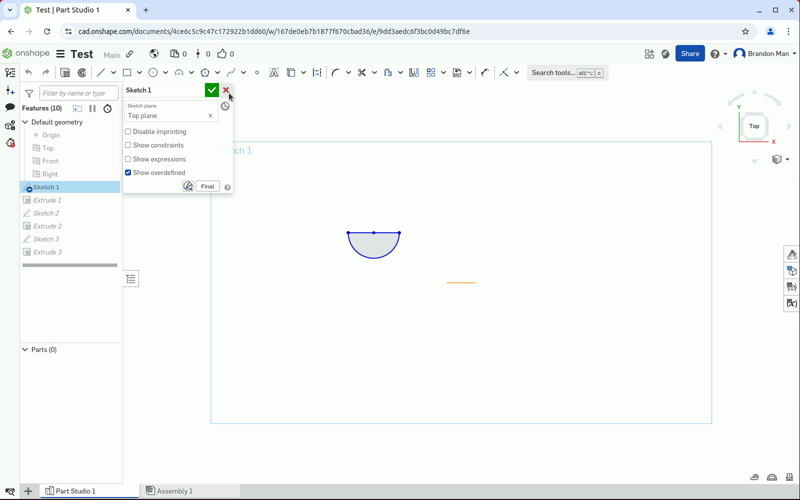
click(229, 92)
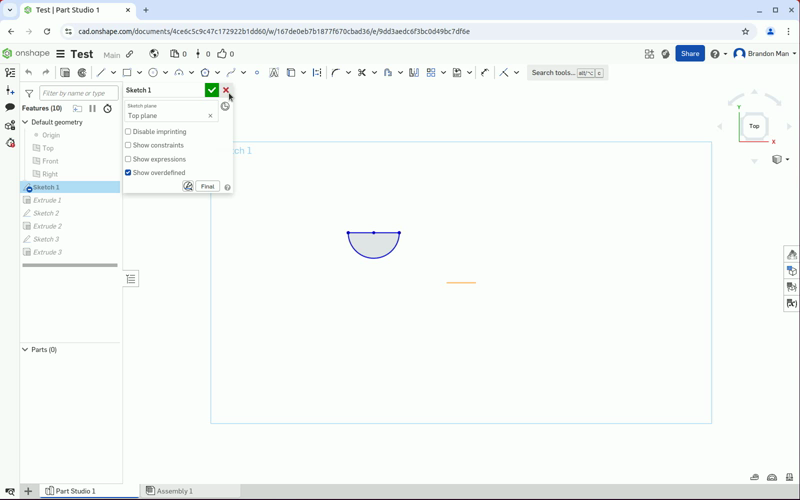
key(shift+s)
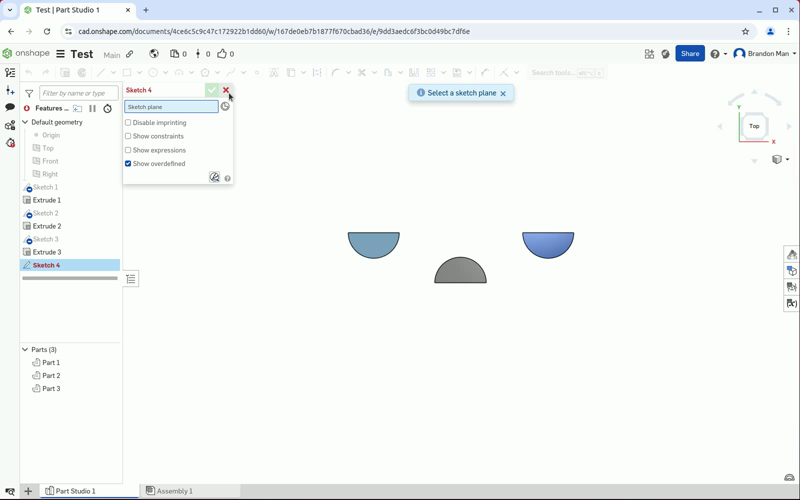
mouse_move(73, 150)
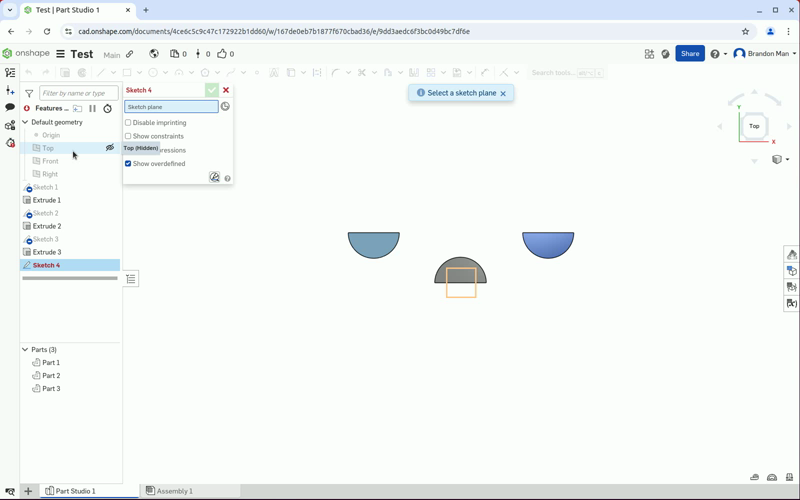
click(73, 150)
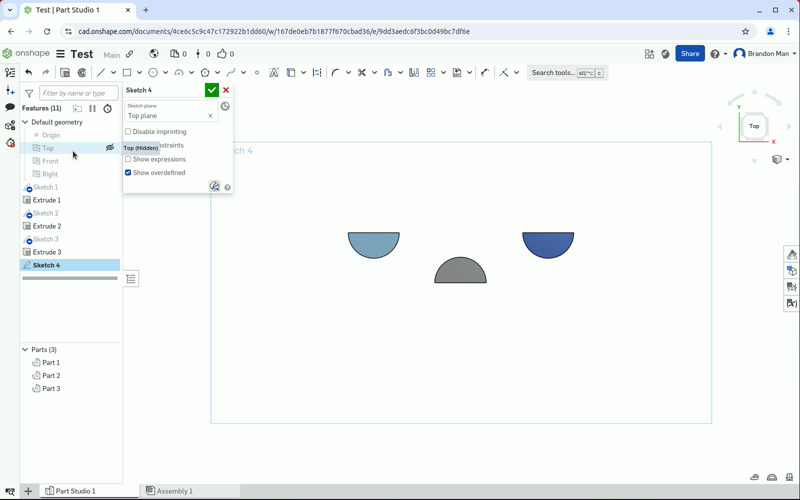
mouse_move(73, 352)
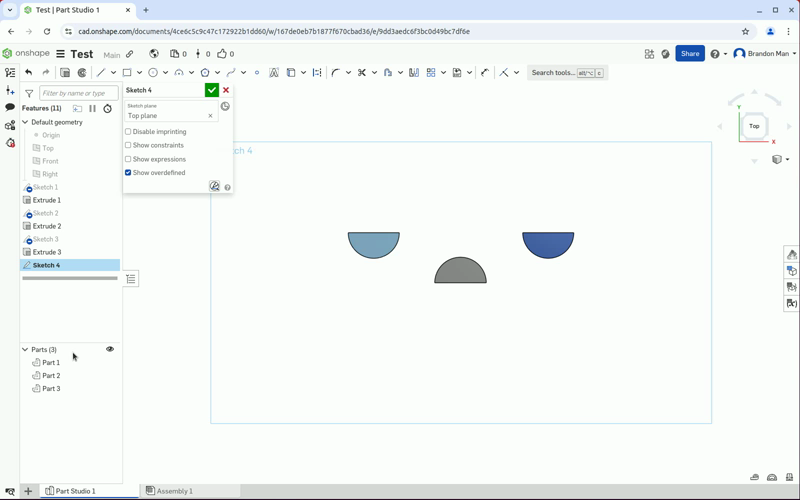
key(y)
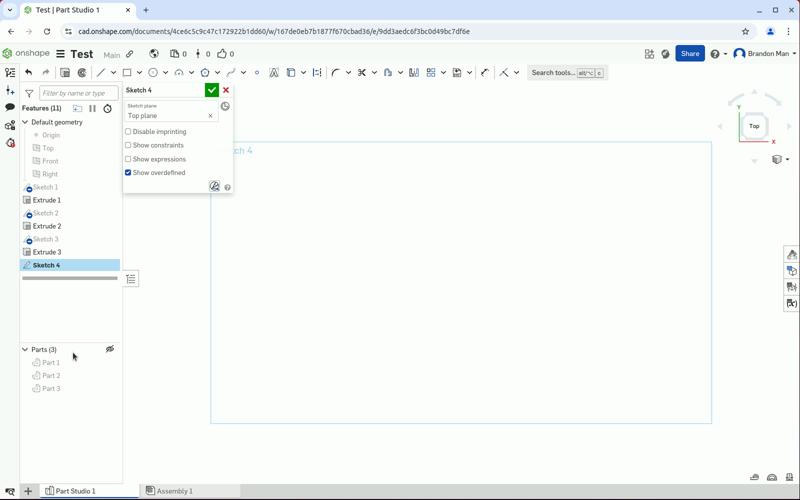
key(l)
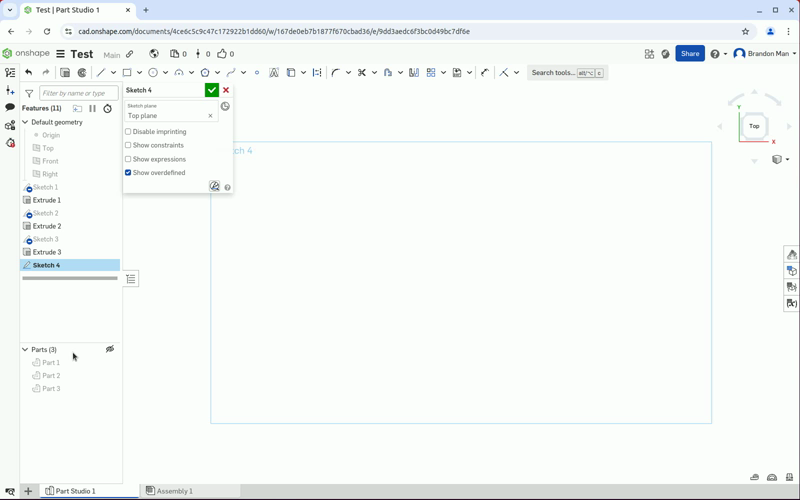
key_down(shift)
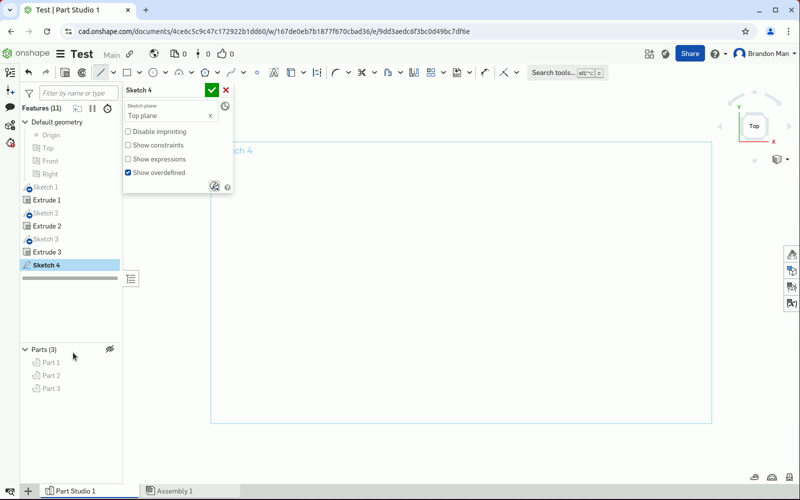
mouse_move(434, 383)
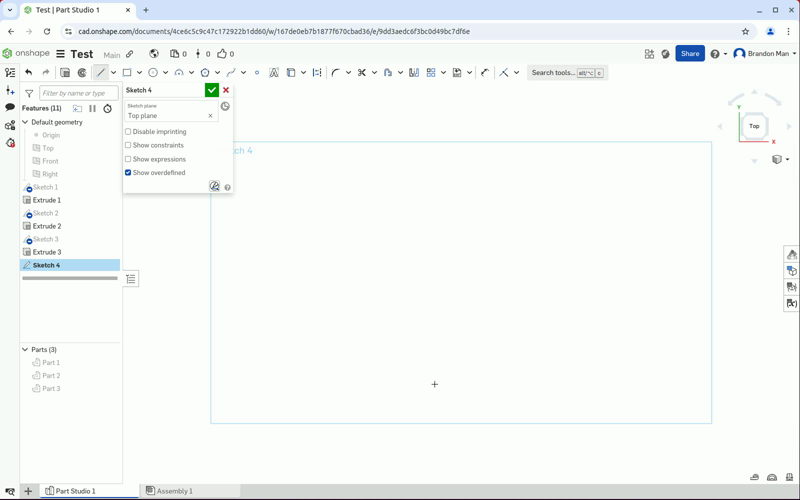
click(434, 383)
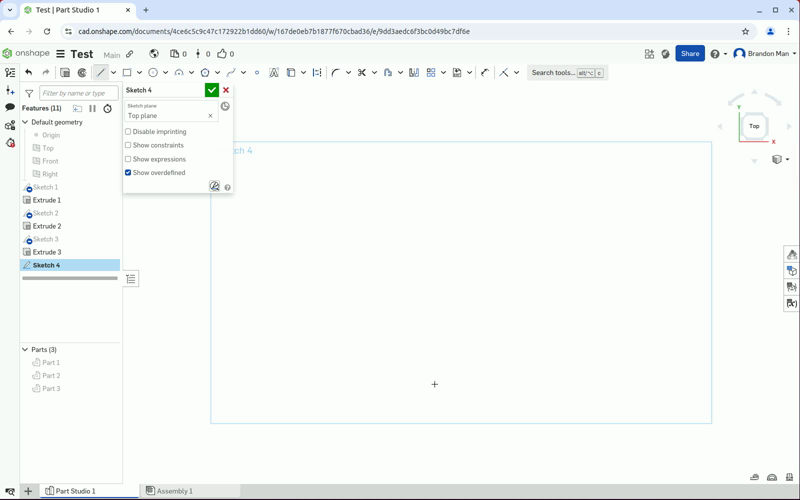
key_up(shift)
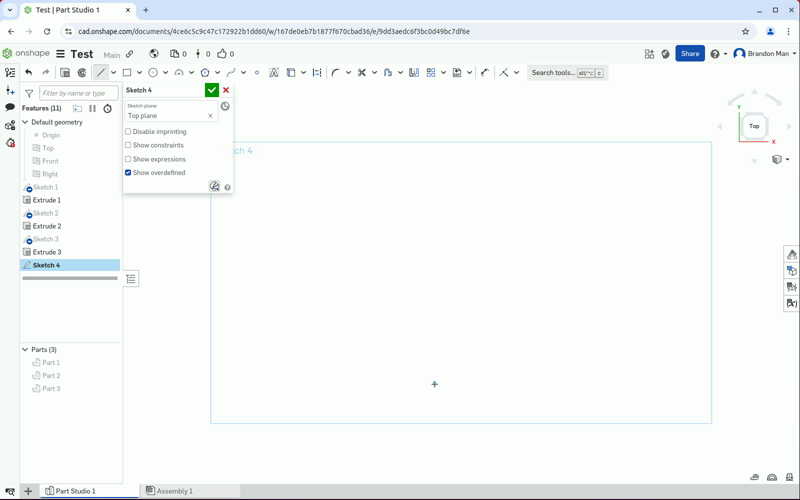
key_down(shift)
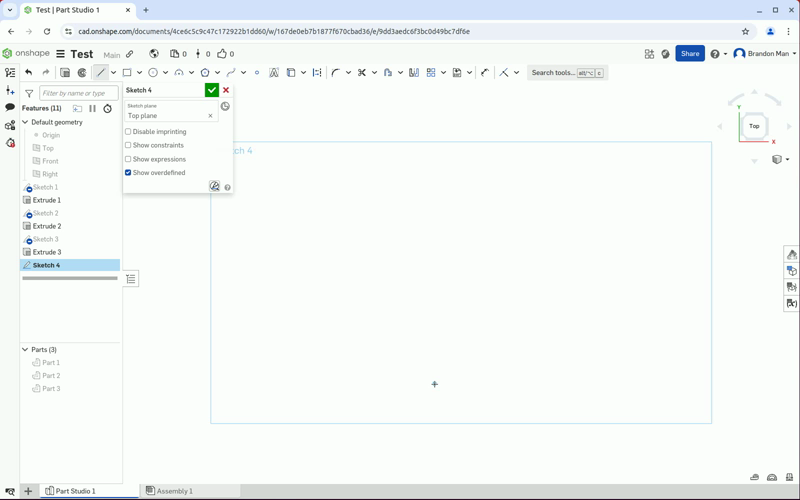
mouse_move(464, 383)
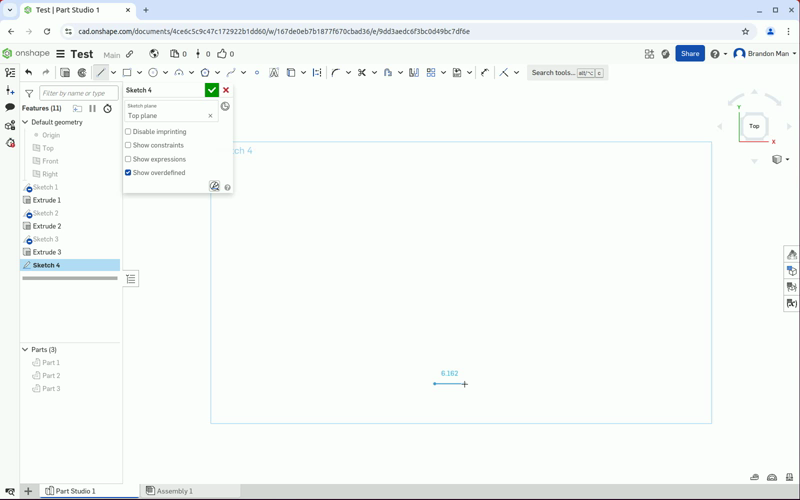
mouse_move(486, 383)
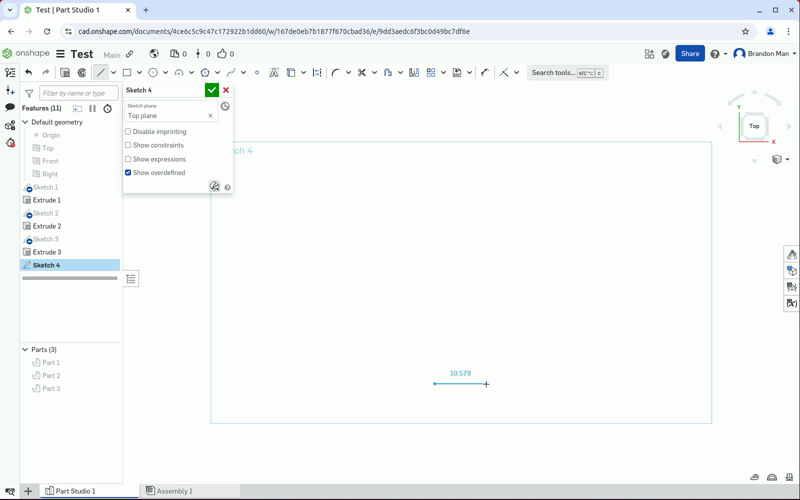
click(486, 383)
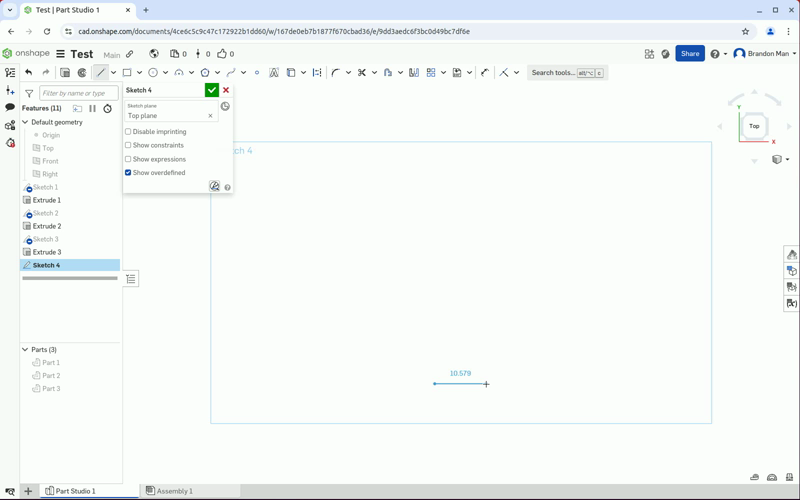
key_up(shift)
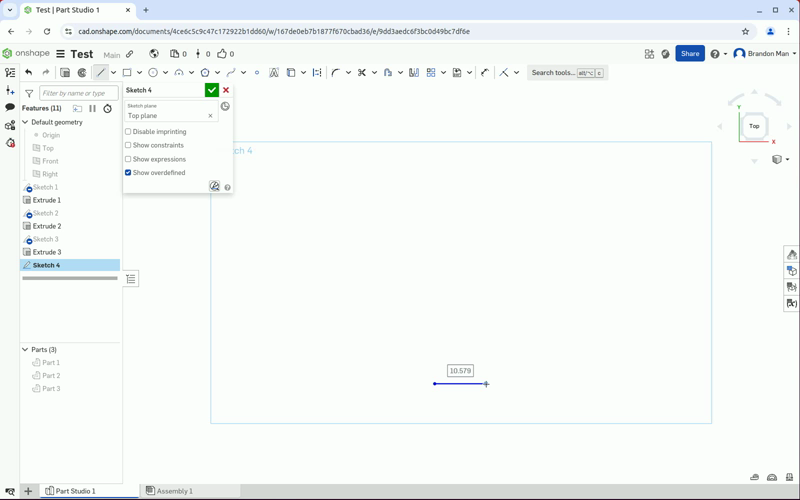
key(esc)
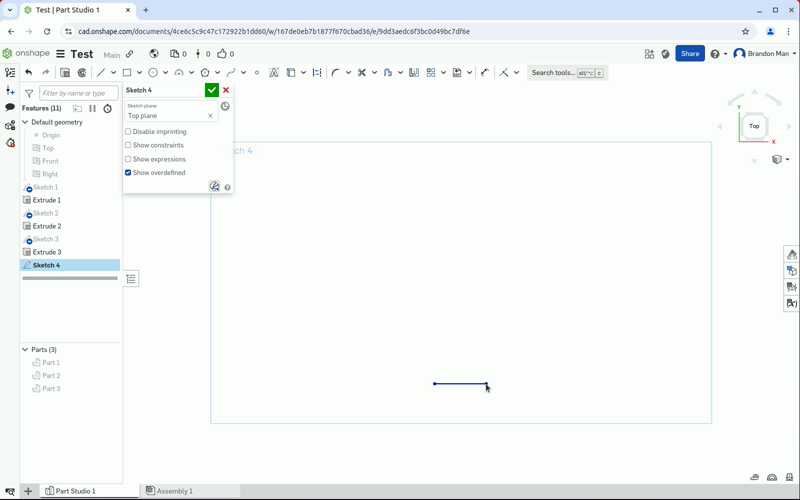
key(a)
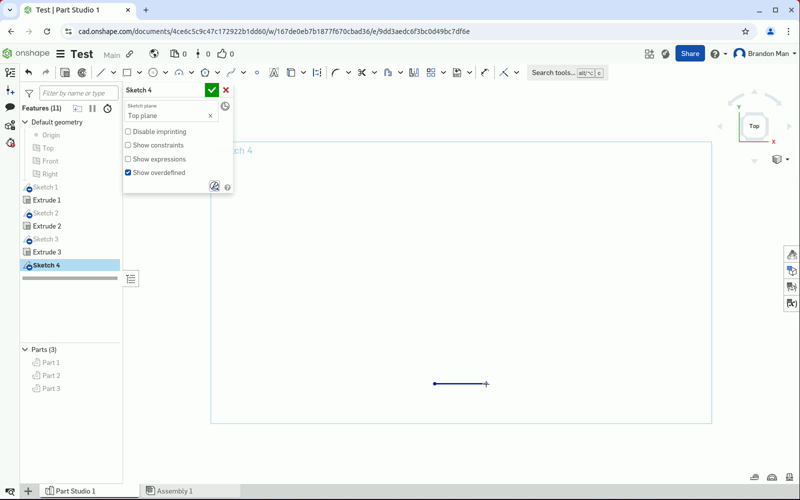
mouse_move(486, 383)
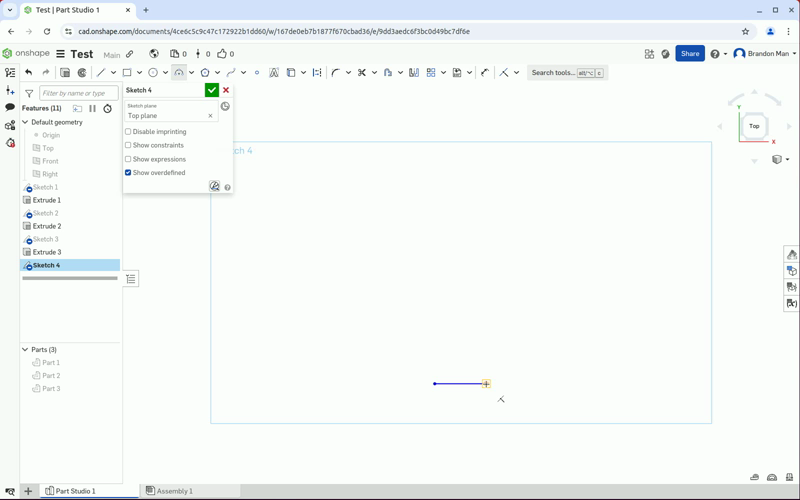
click(486, 383)
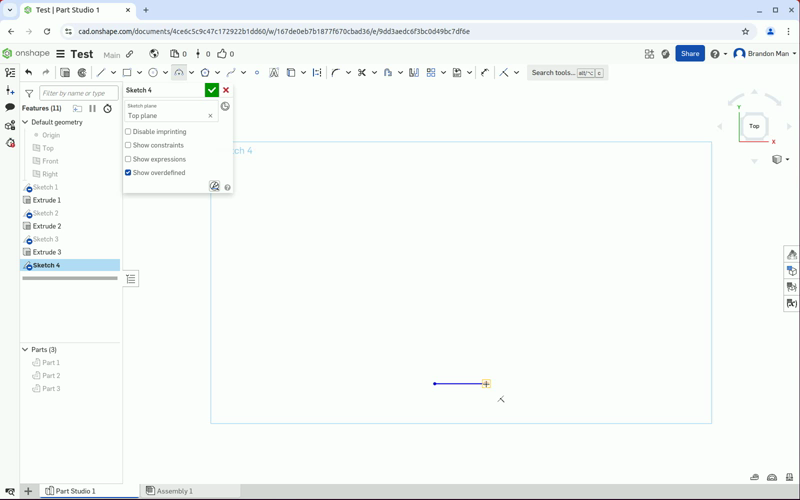
mouse_move(434, 383)
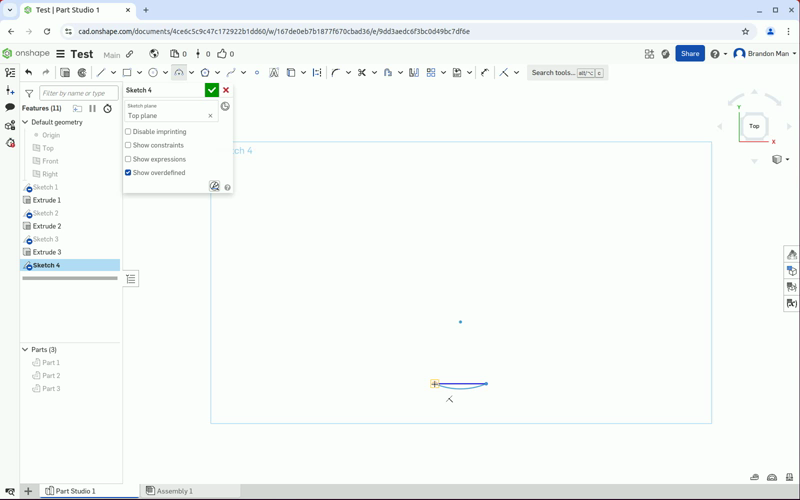
click(434, 383)
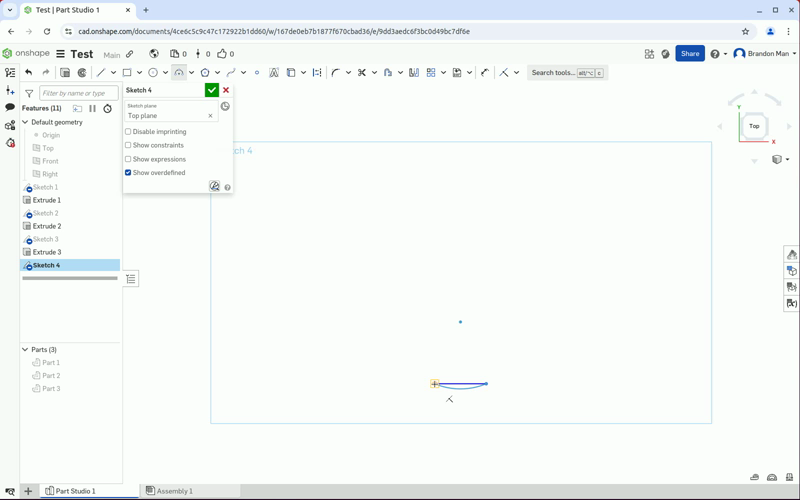
key_down(shift)
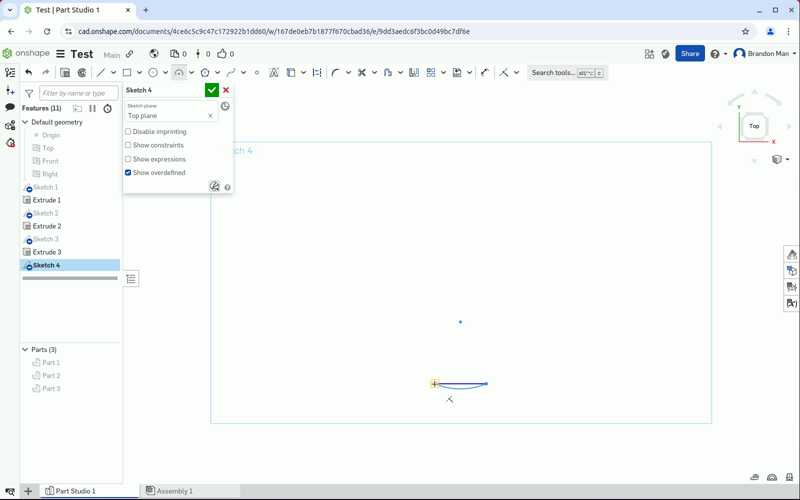
mouse_move(460, 358)
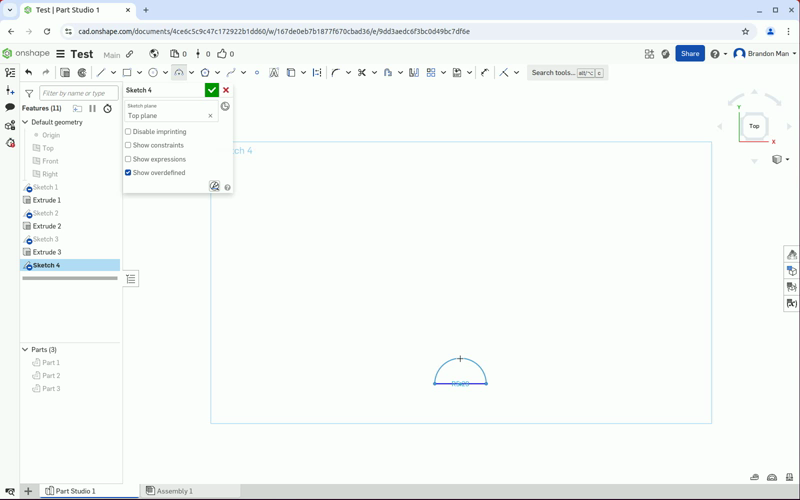
click(460, 358)
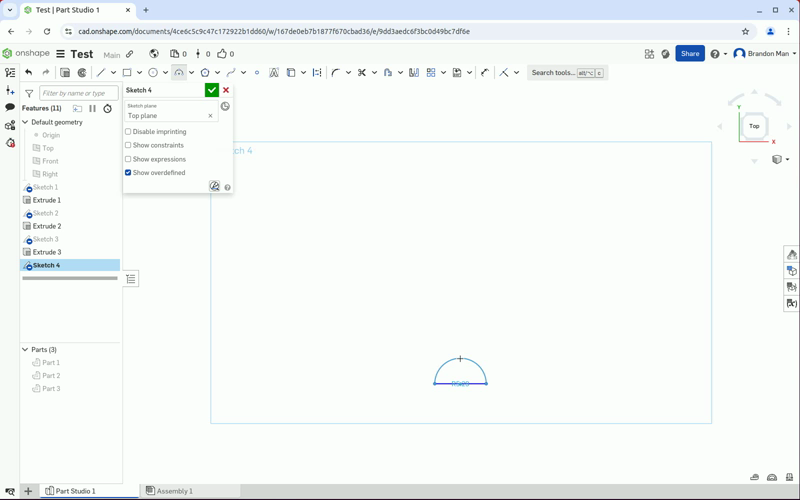
key_up(shift)
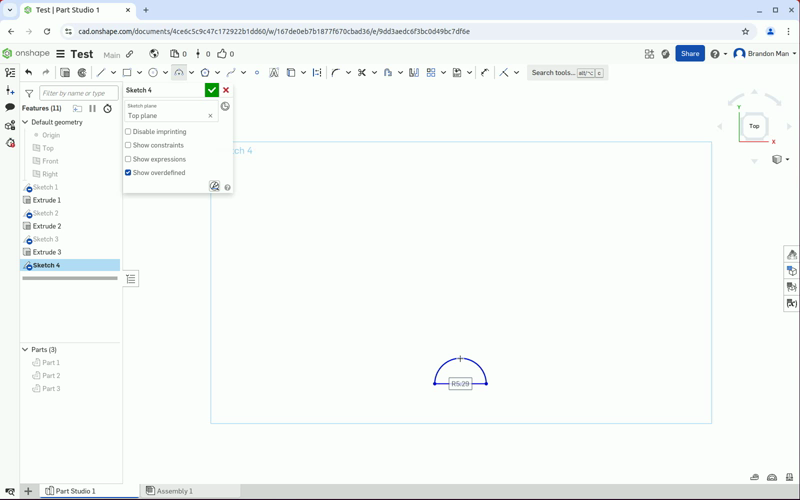
key(esc)
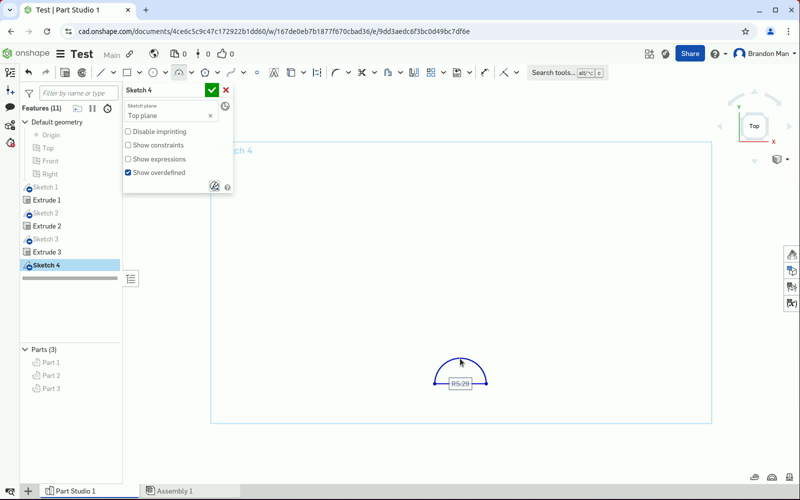
mouse_move(455, 379)
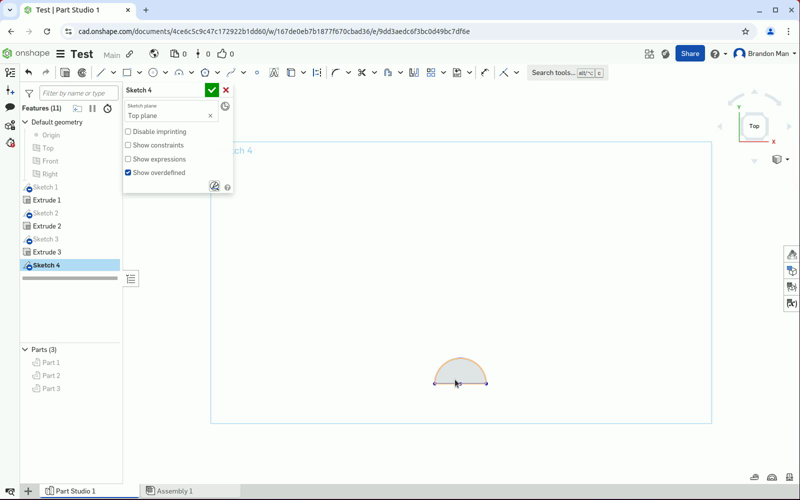
scroll(6)
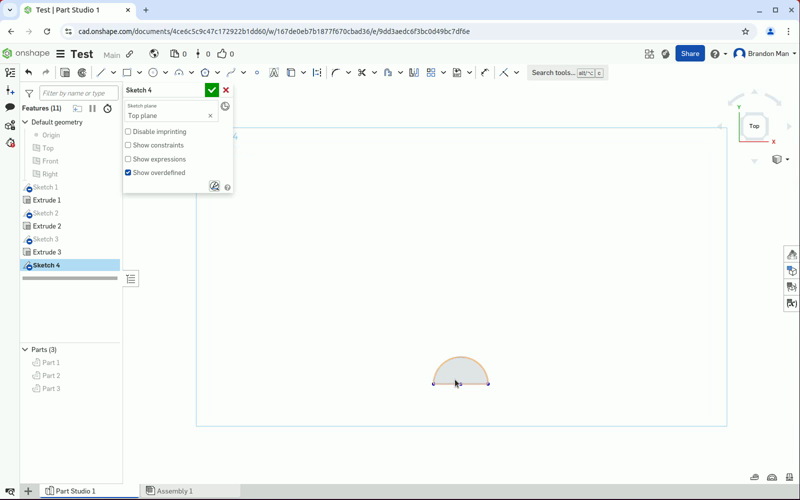
scroll(6)
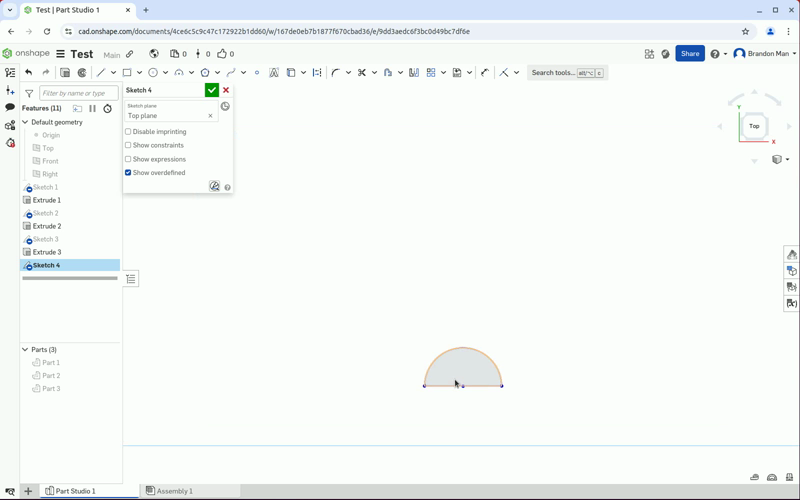
scroll(6)
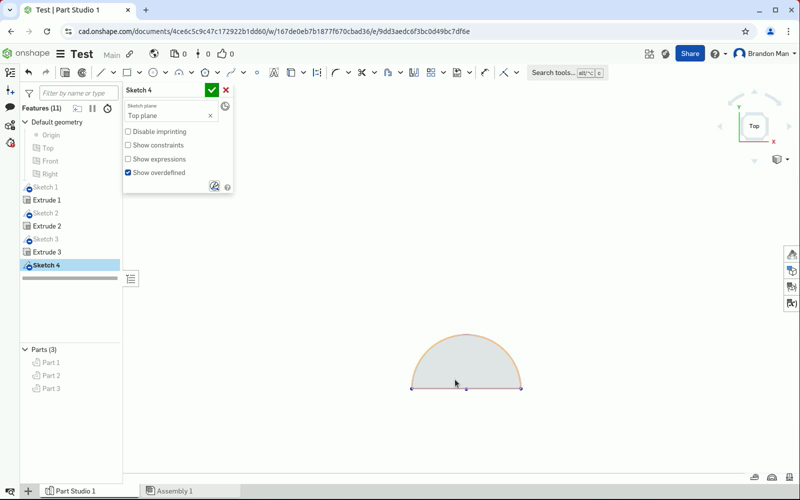
scroll(6)
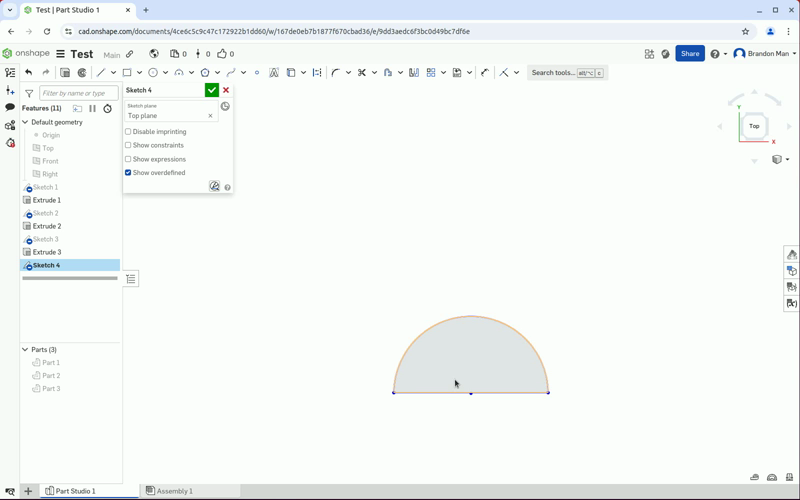
scroll(6)
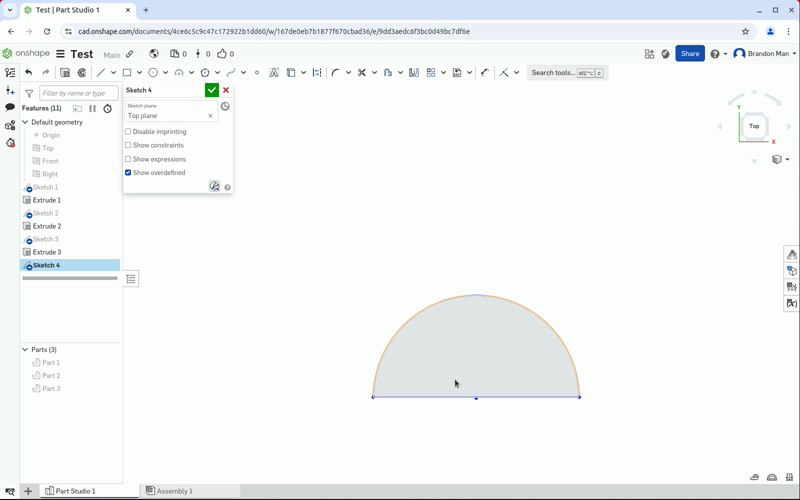
scroll(6)
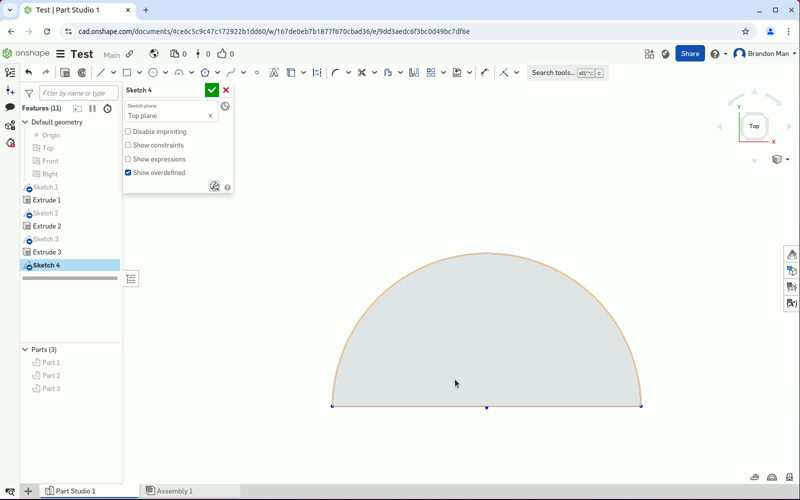
scroll(6)
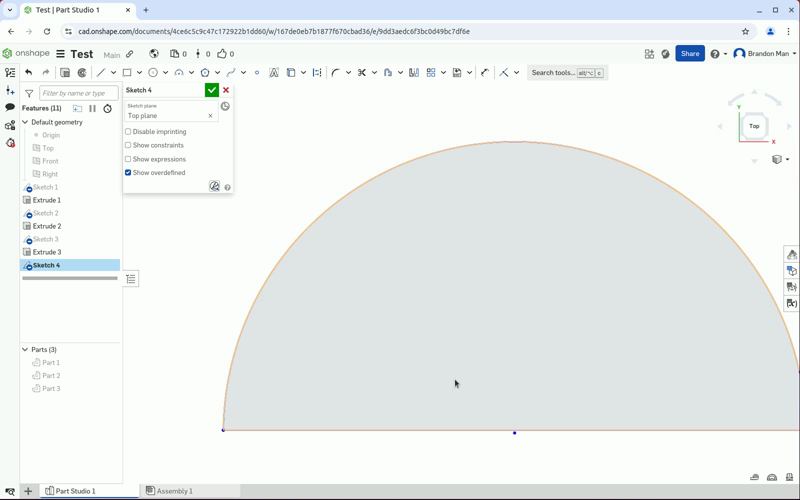
click(455, 379)
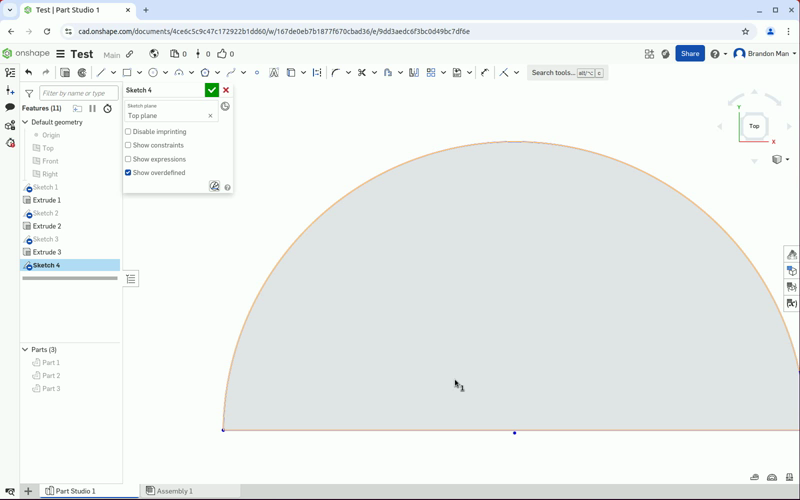
scroll(-6)
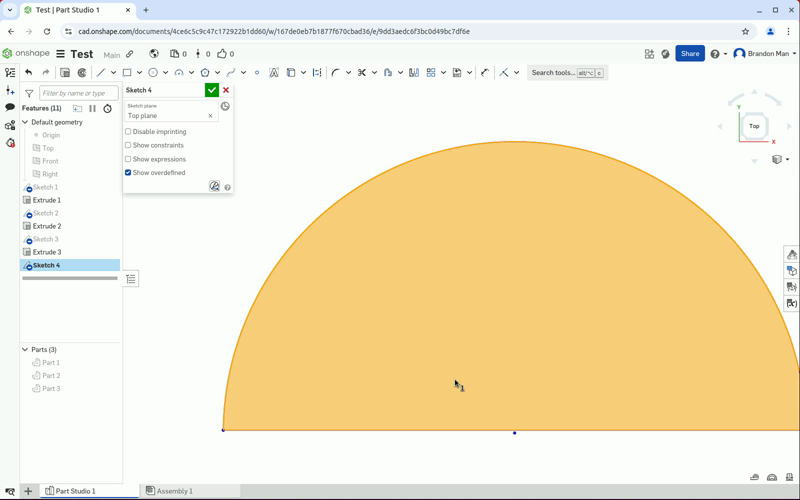
scroll(-6)
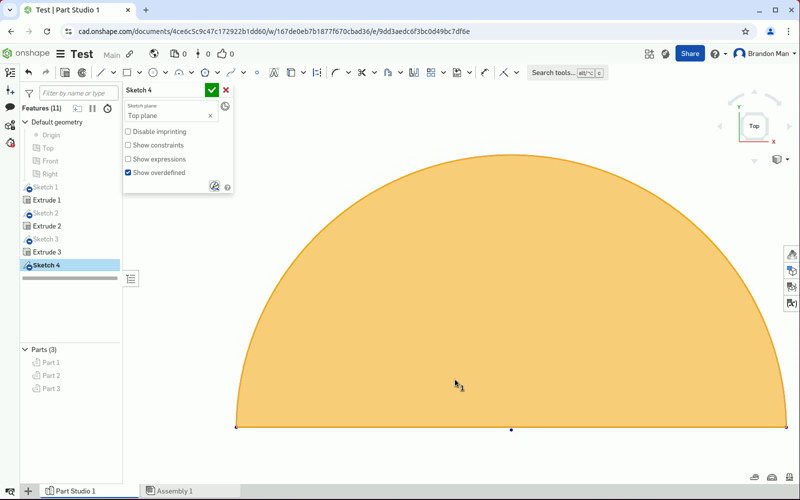
scroll(-6)
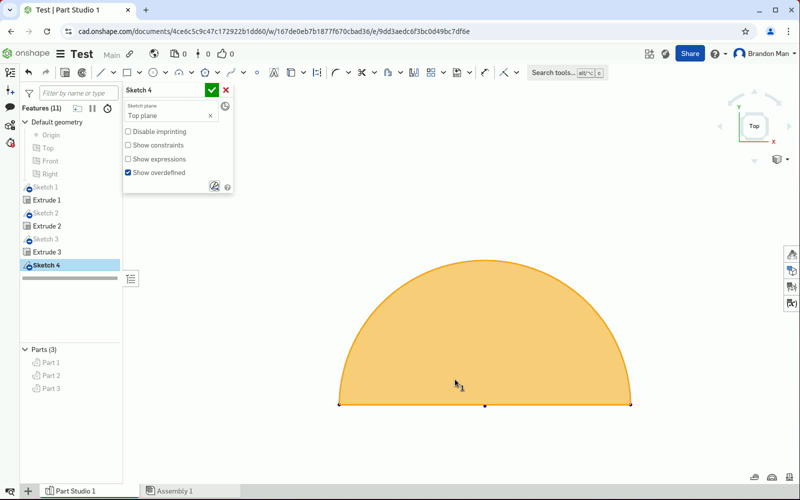
scroll(-6)
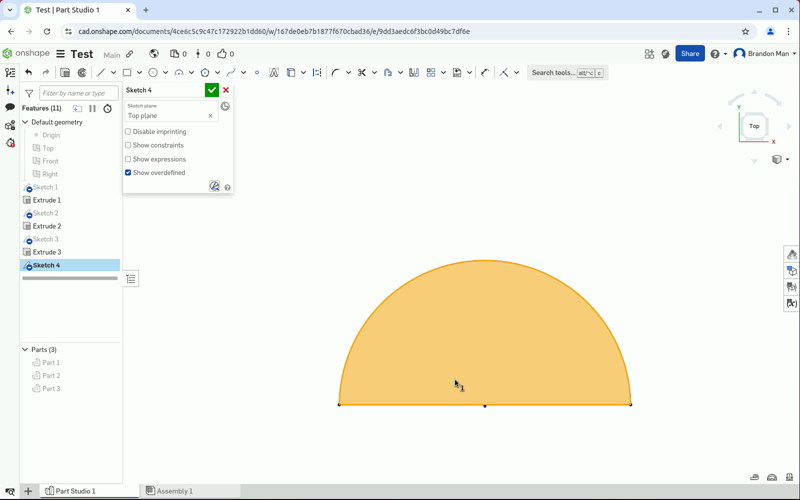
scroll(-6)
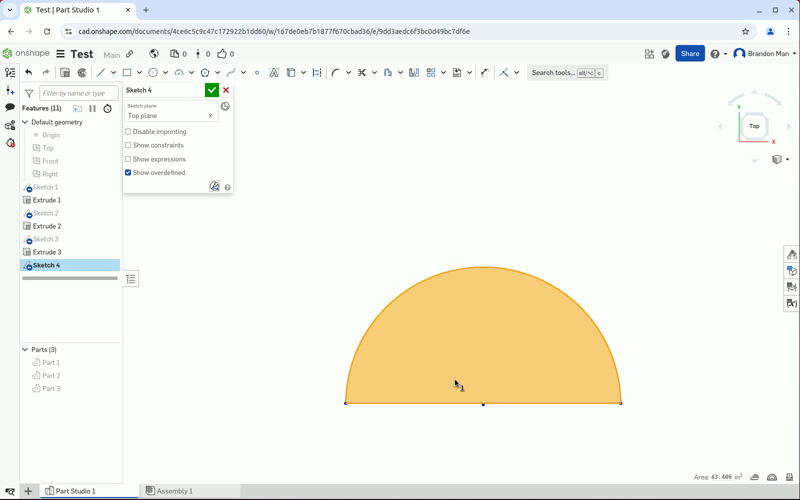
scroll(-6)
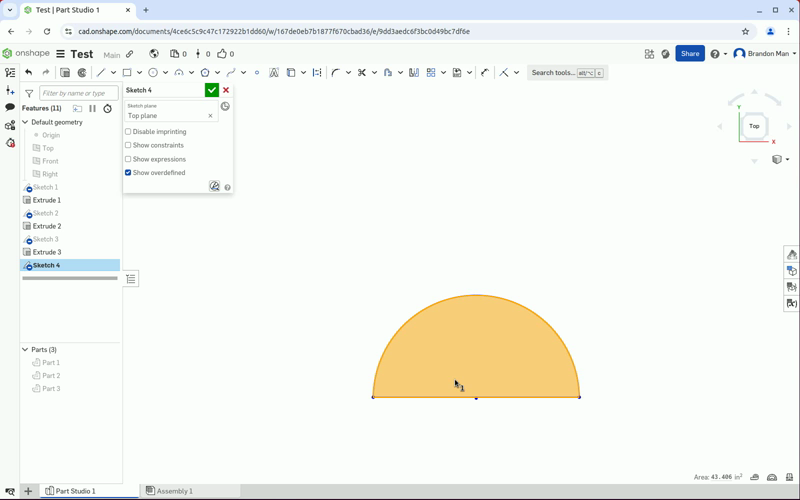
scroll(-6)
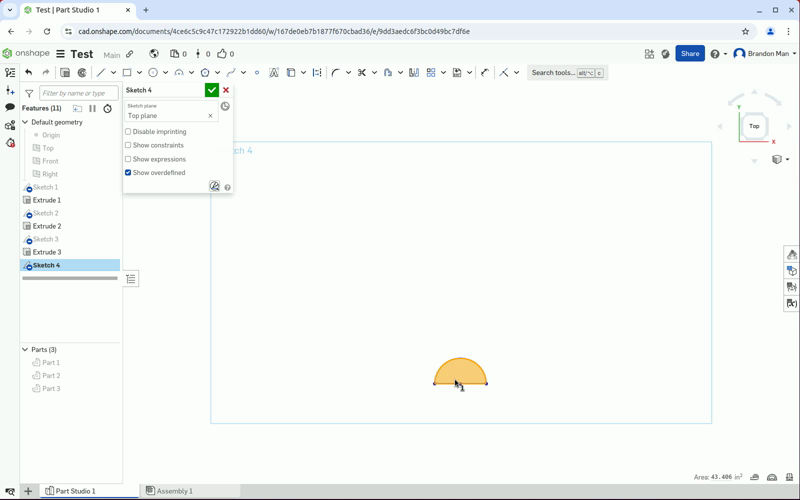
mouse_move(73, 352)
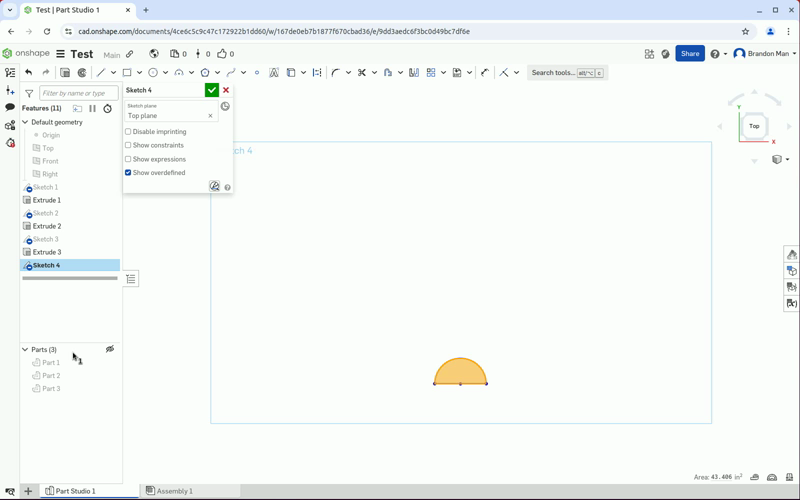
key(shift+y)
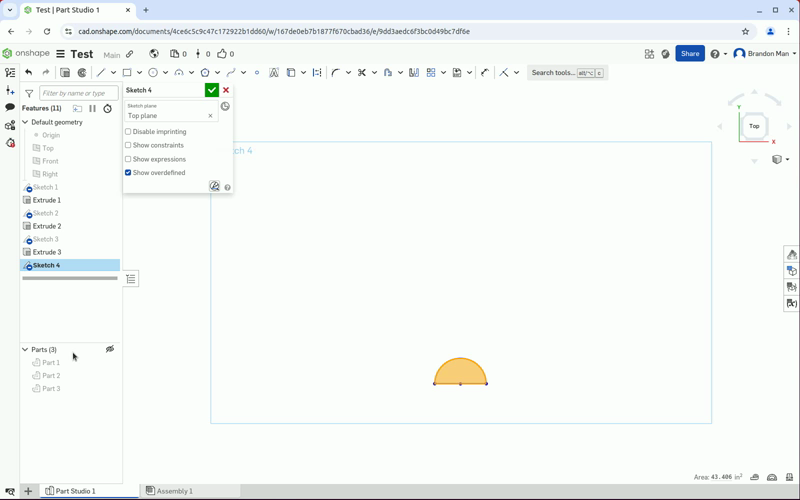
key(shift+e)
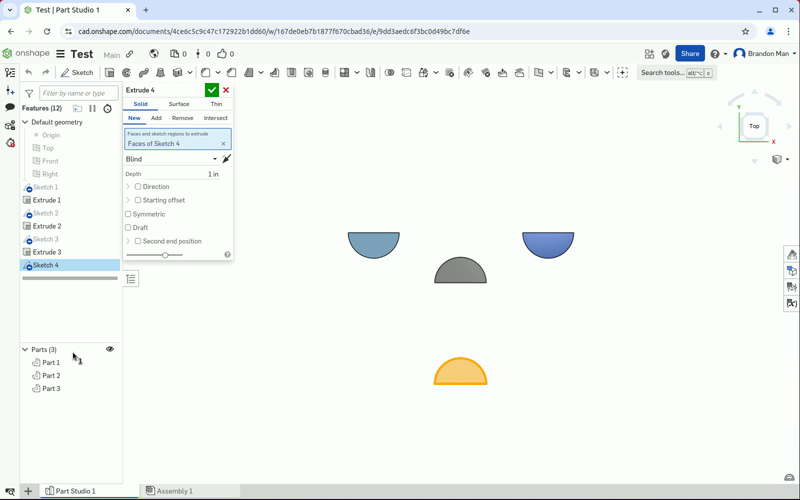
mouse_move(143, 106)
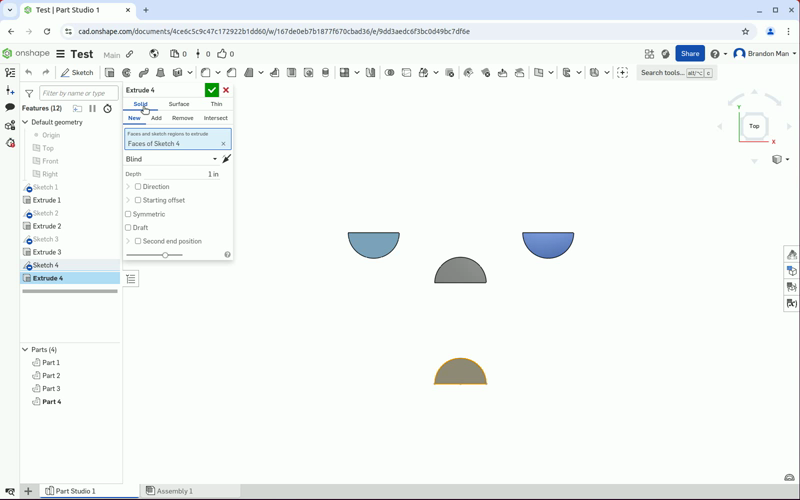
click(143, 106)
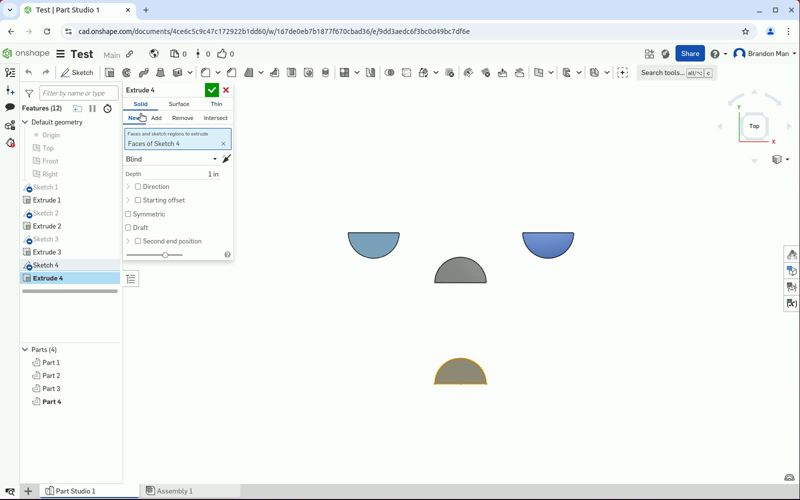
mouse_move(137, 120)
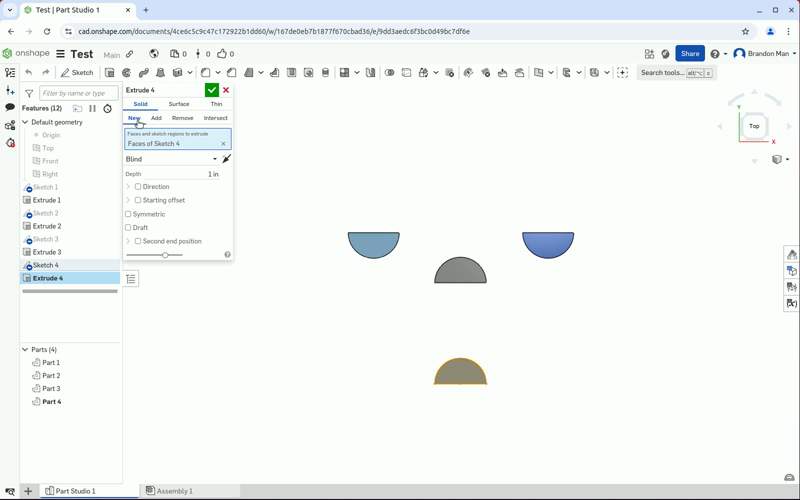
click(137, 120)
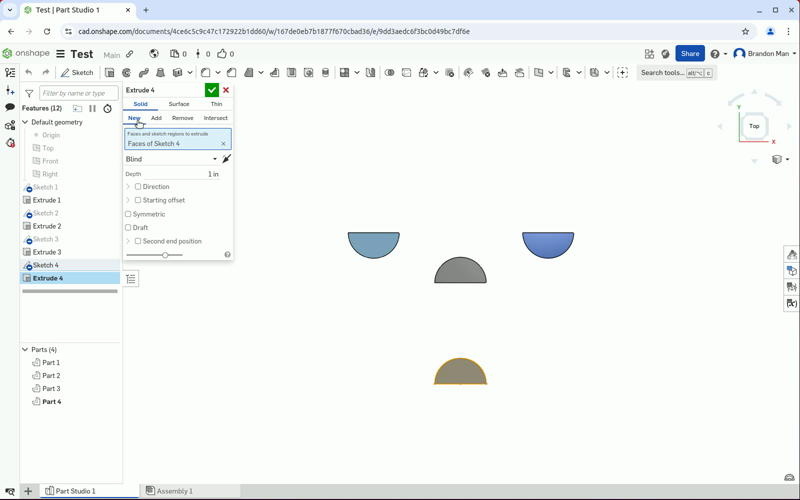
key(tab, 4)
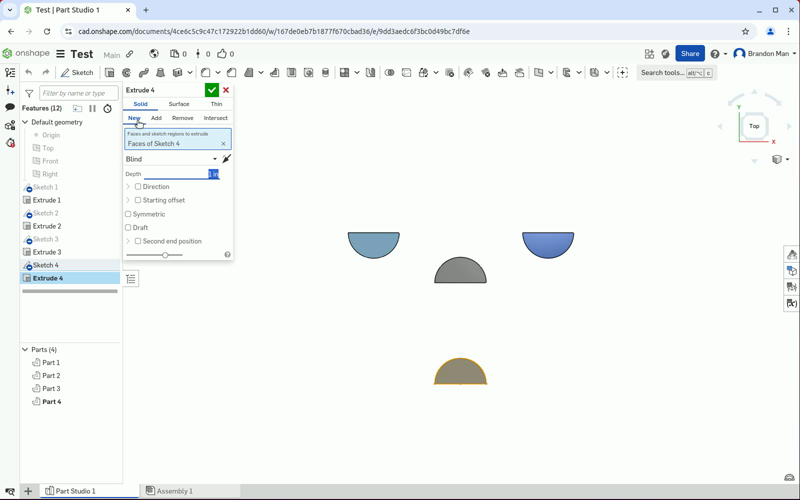
text(10.351)
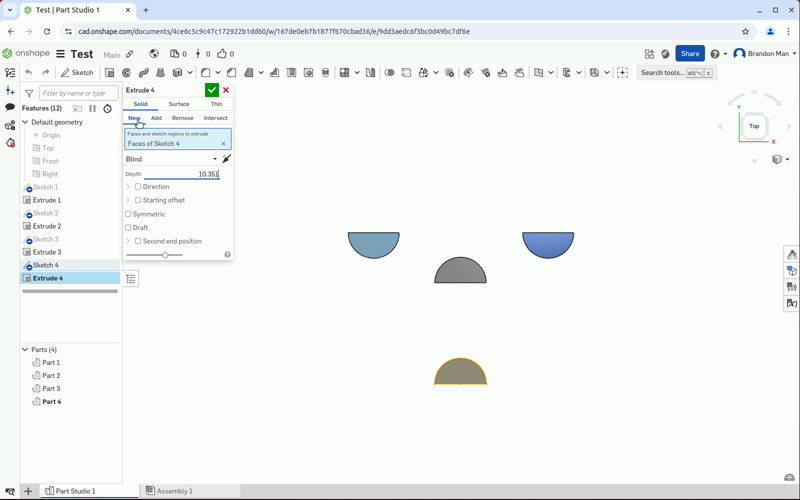
key(enter)
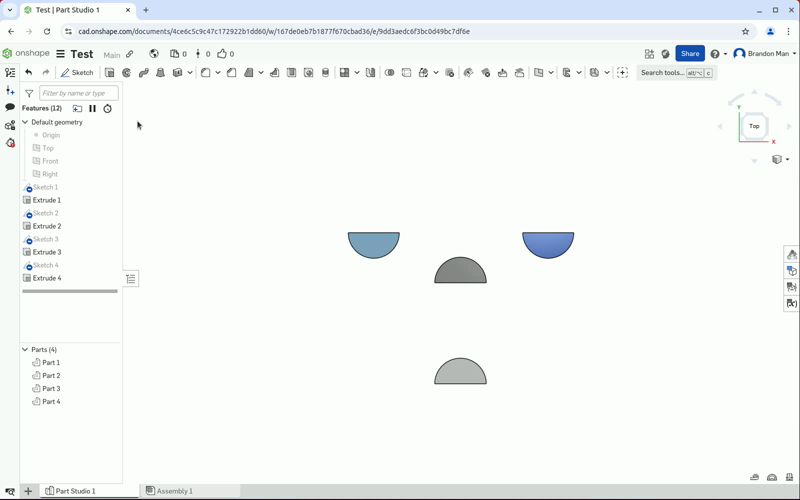
key(shift+h)
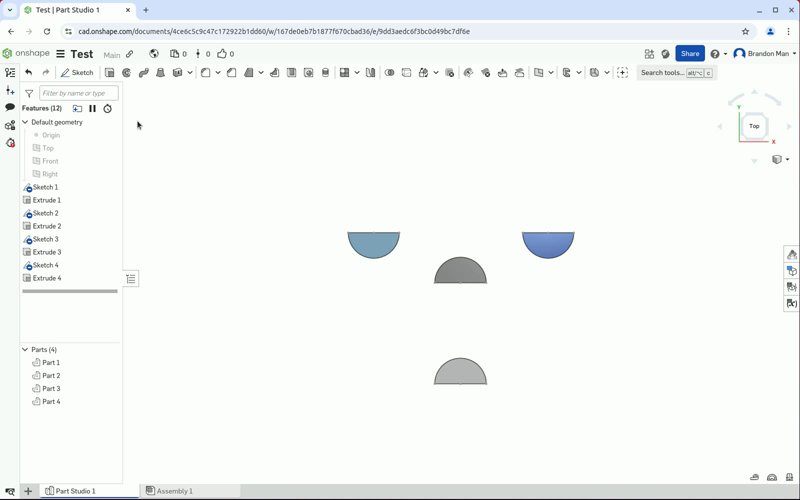
key(shift+h)
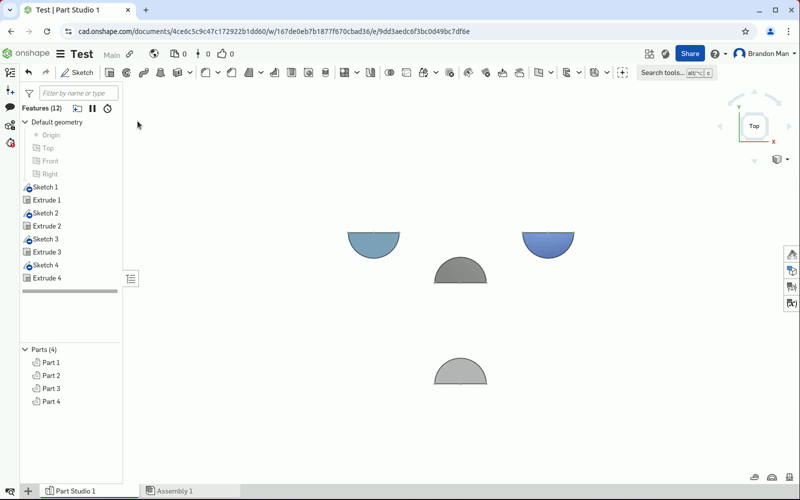
key(shift+7)
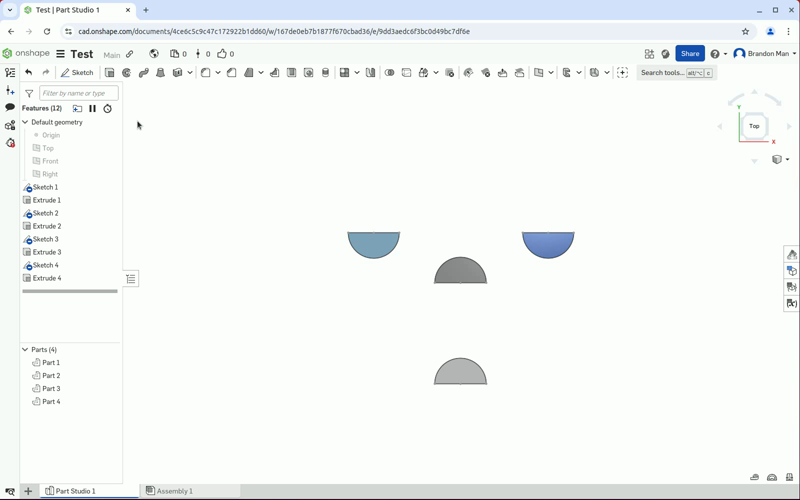
key(up, 3)
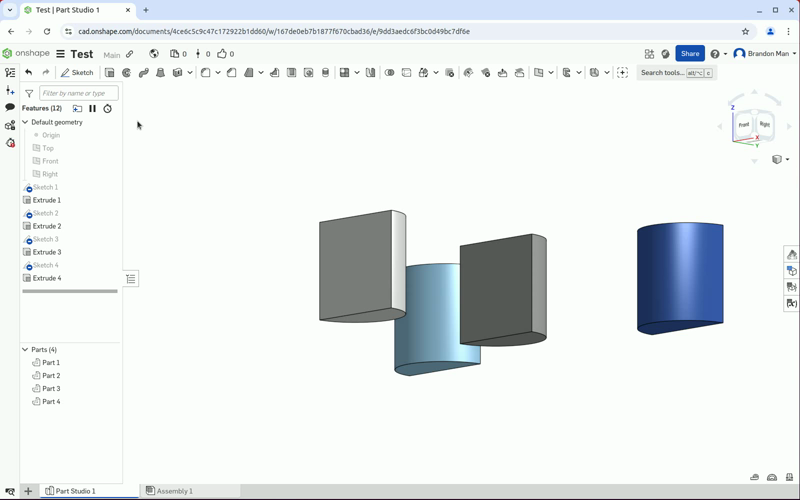
key(left, 3)
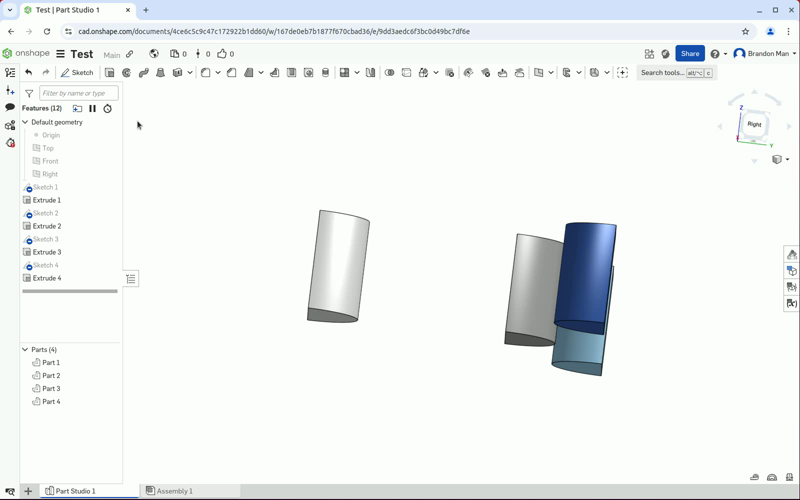
key(right, 3)
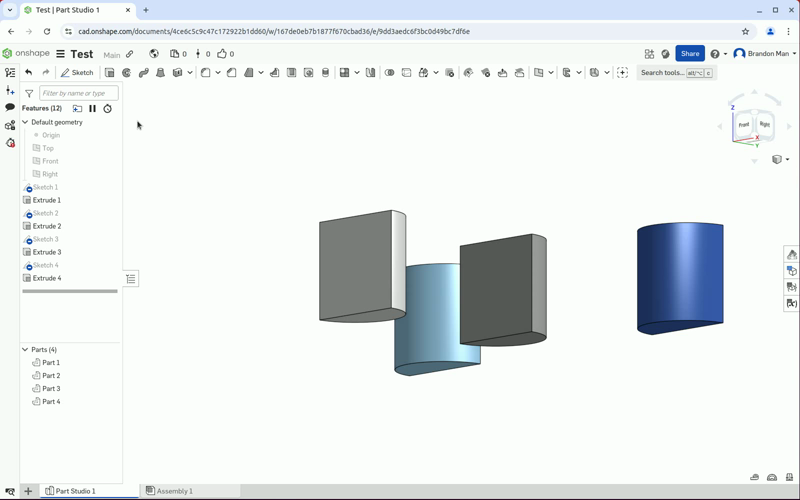
key(down, 3)
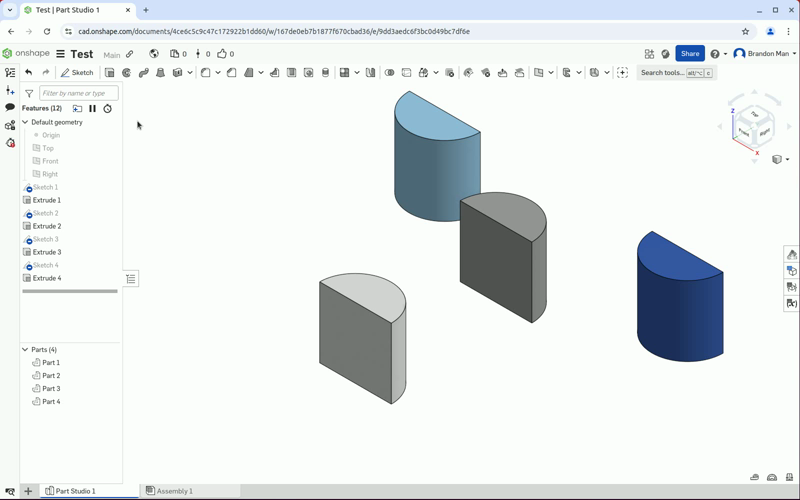
mouse_move(73, 189)
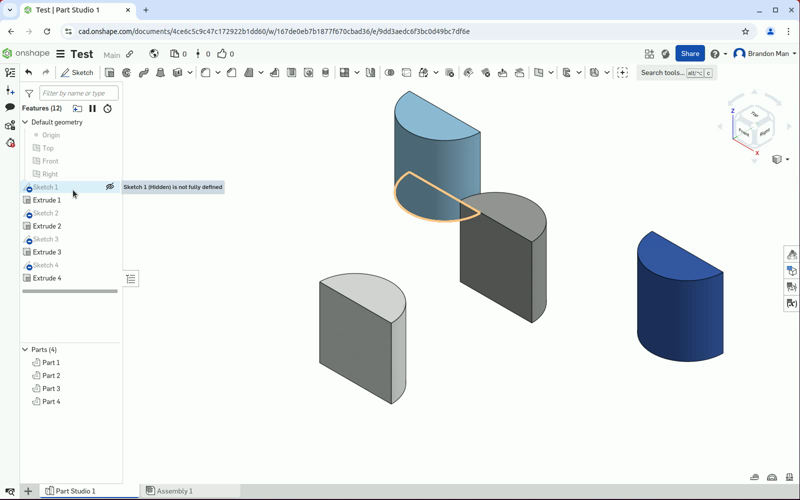
click(73, 189)